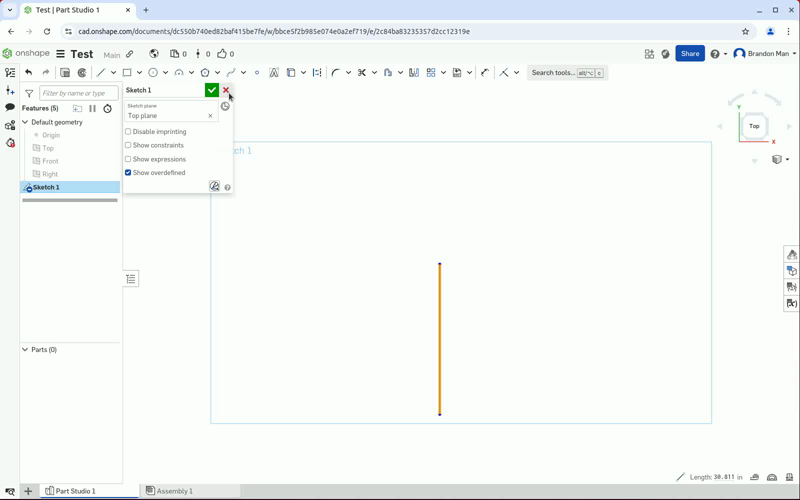
key(shift+h)
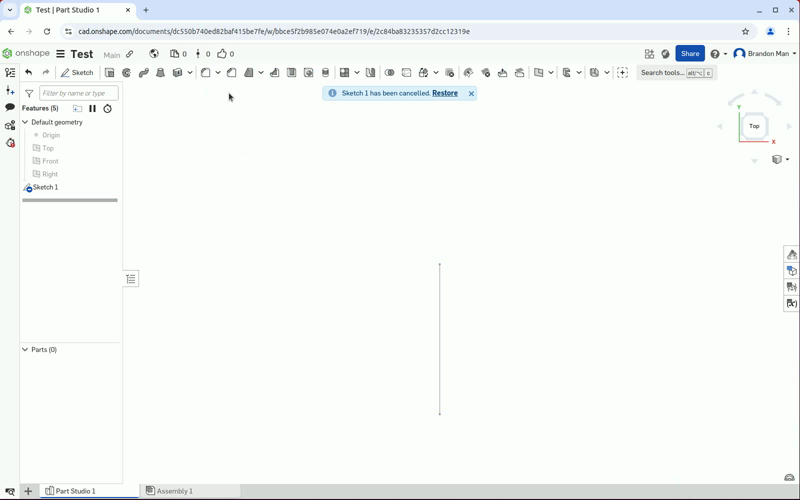
key(shift+s)
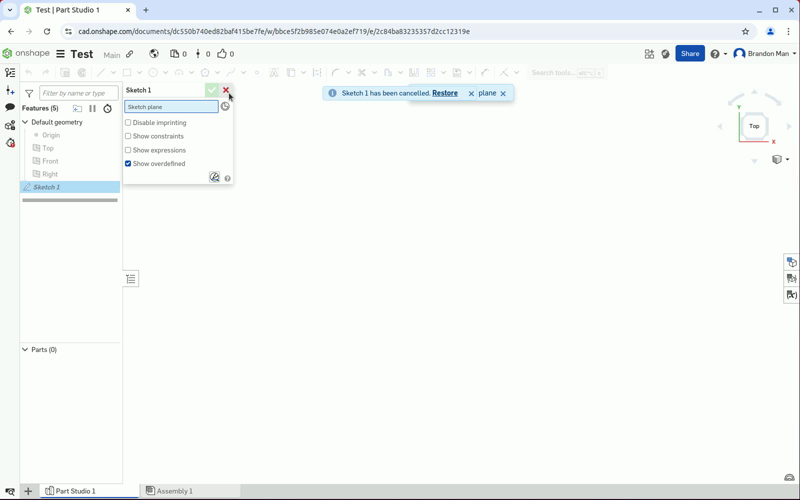
mouse_move(73, 150)
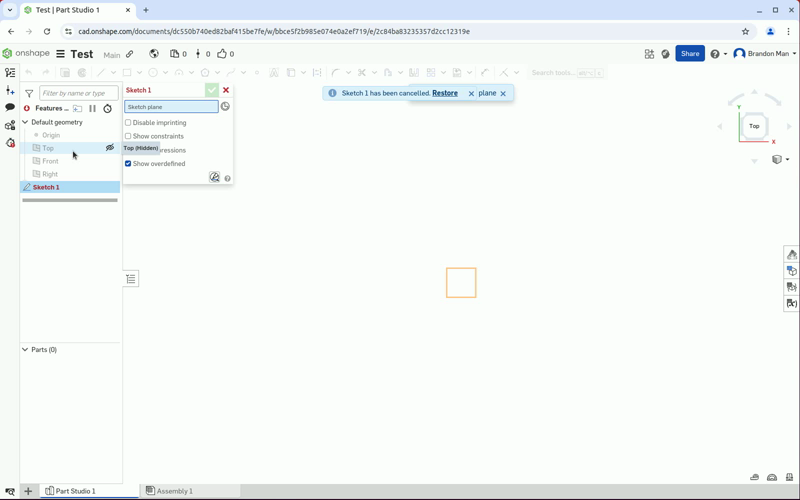
click(73, 150)
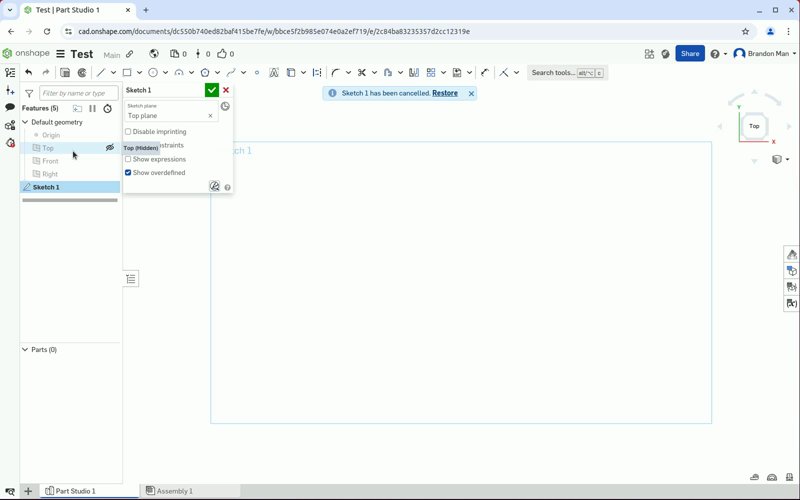
mouse_move(73, 352)
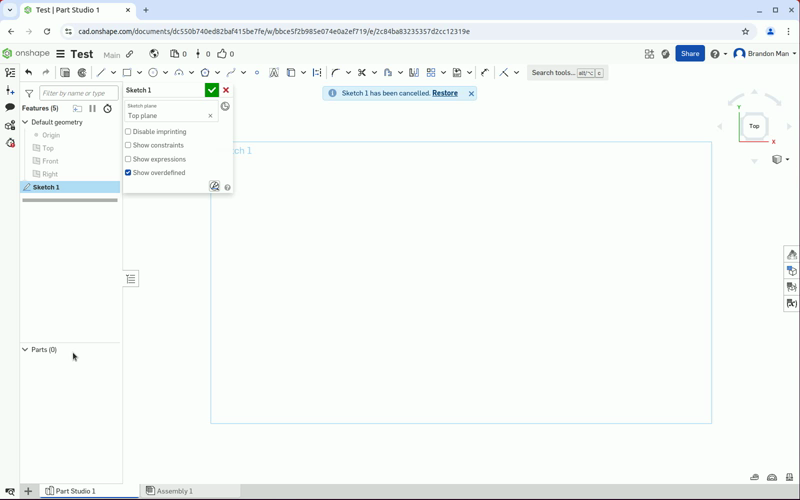
key(y)
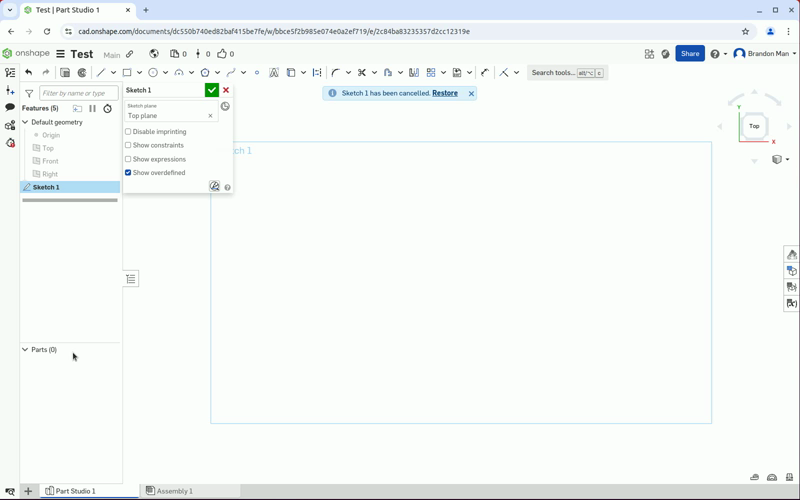
key(l)
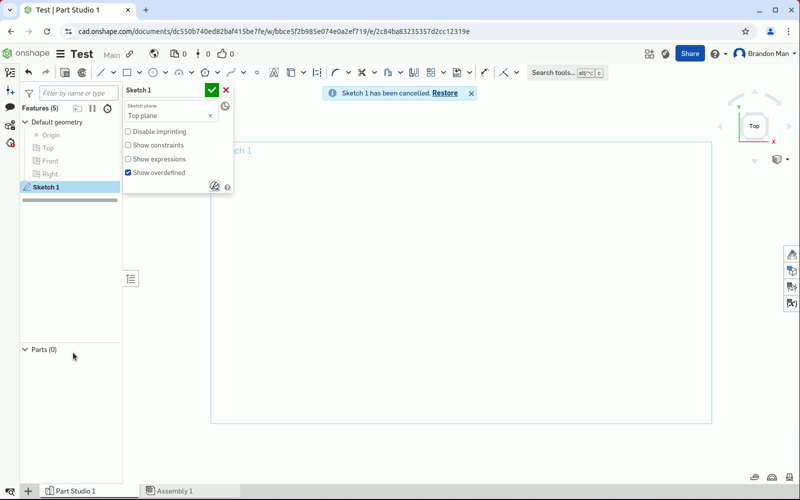
key_down(shift)
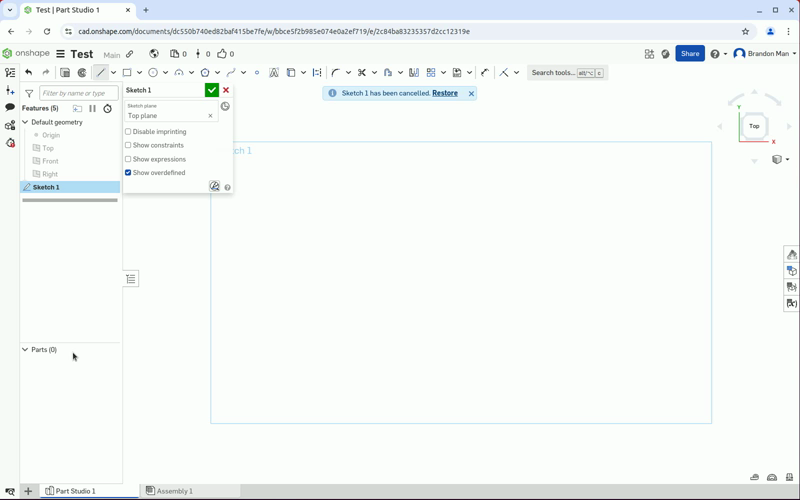
mouse_move(460, 395)
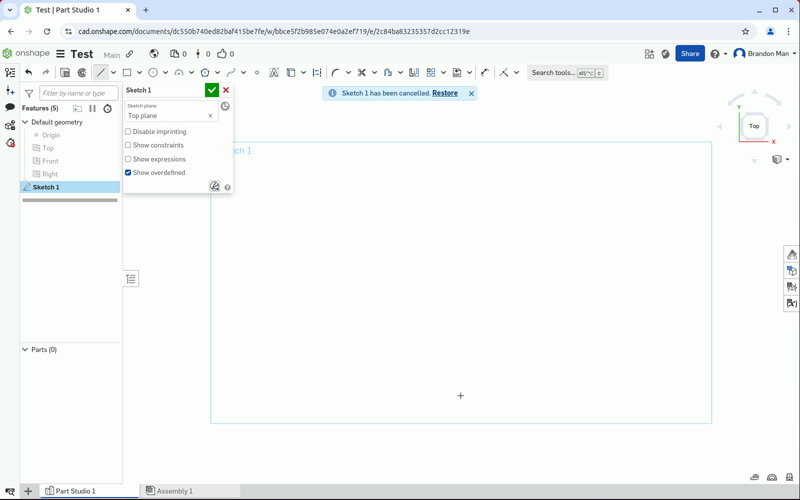
click(460, 395)
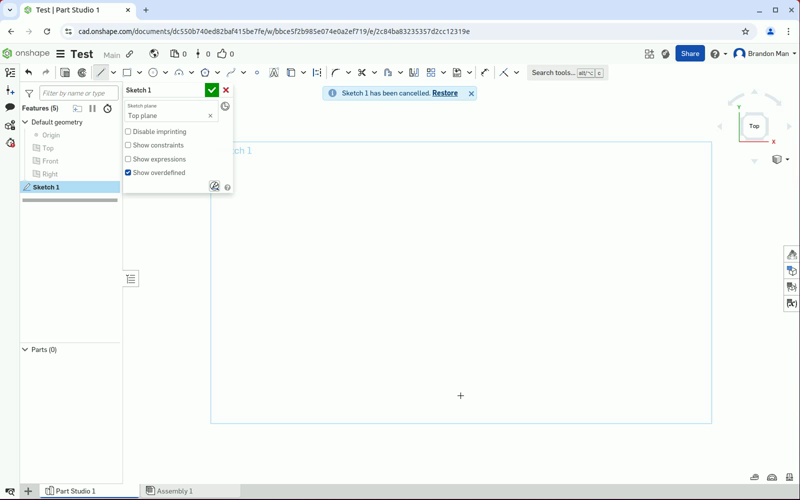
key_up(shift)
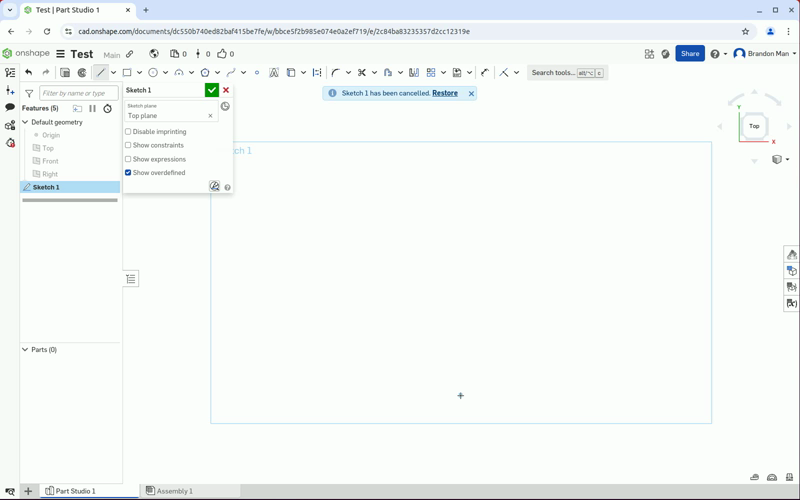
key_down(shift)
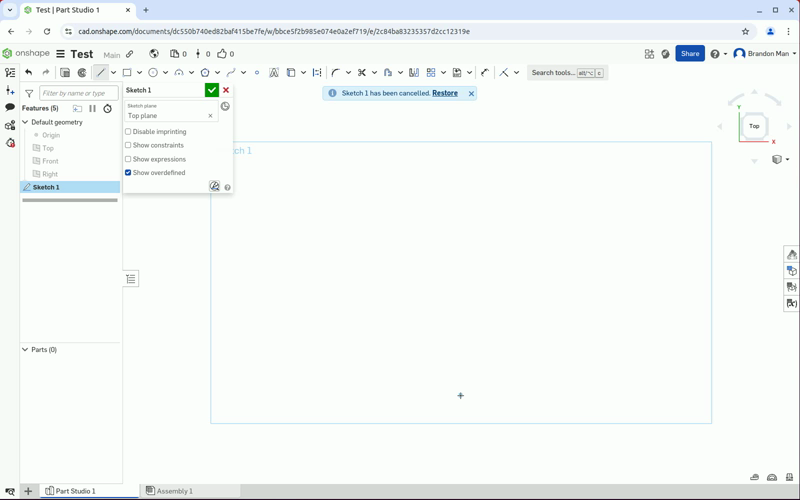
mouse_move(531, 395)
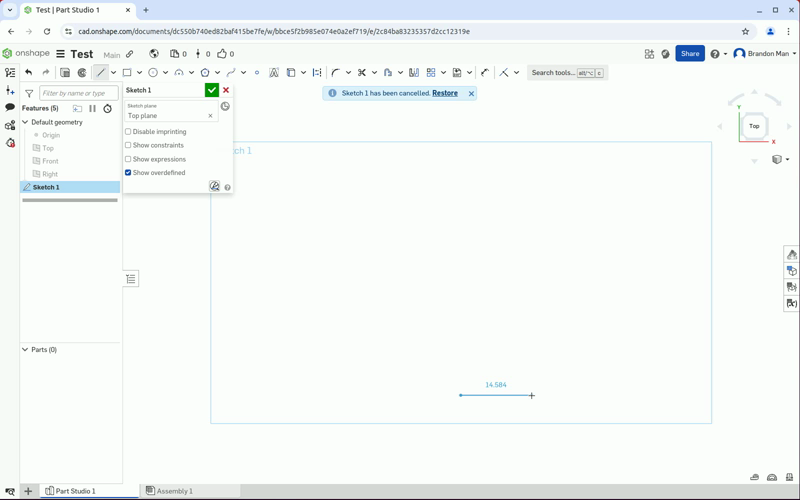
click(531, 395)
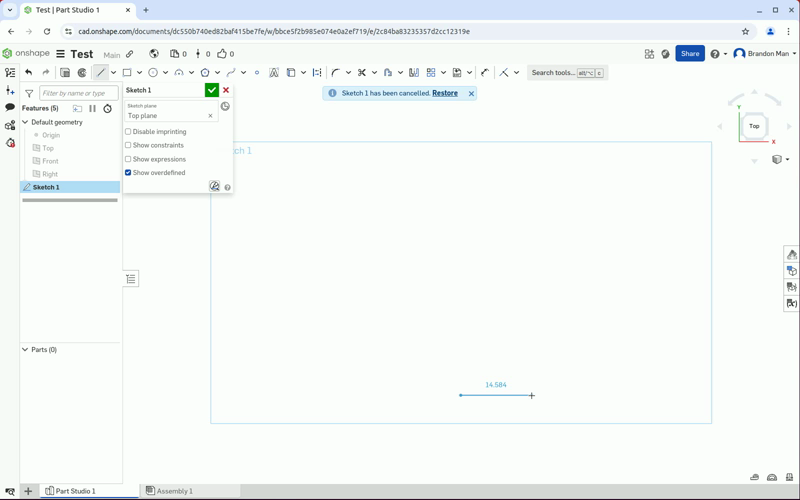
key_up(shift)
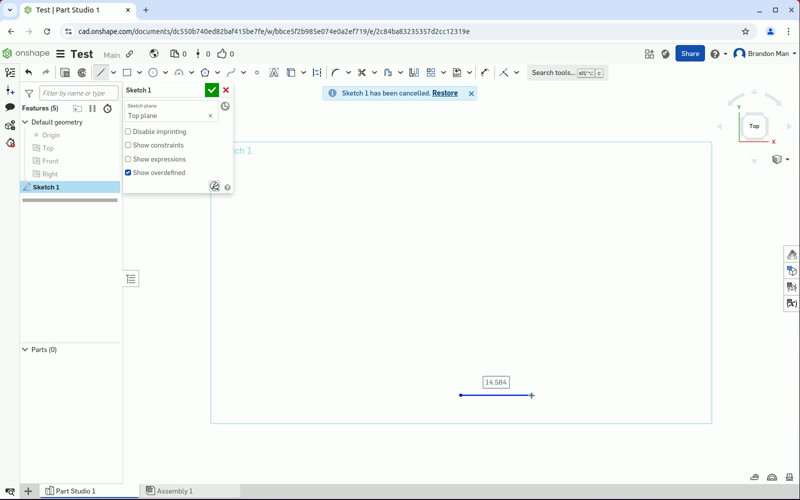
key_down(shift)
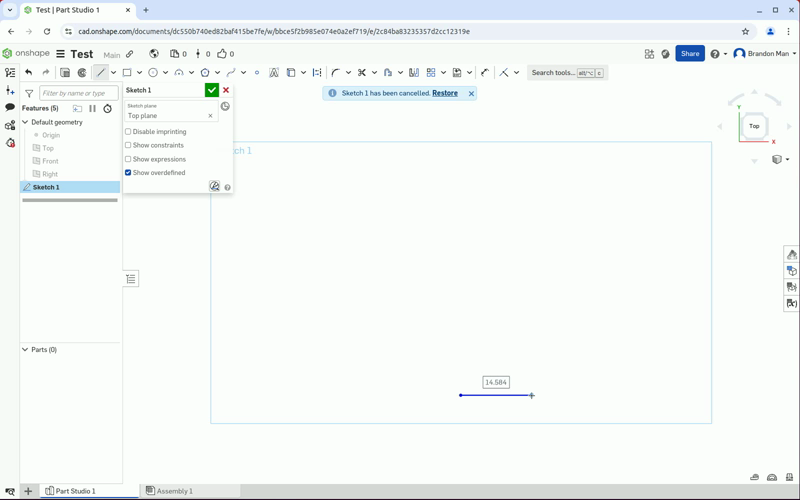
mouse_move(531, 282)
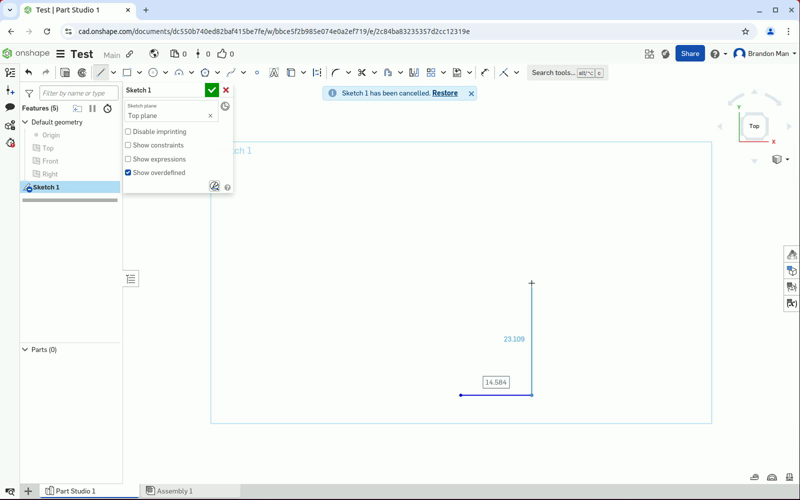
click(531, 282)
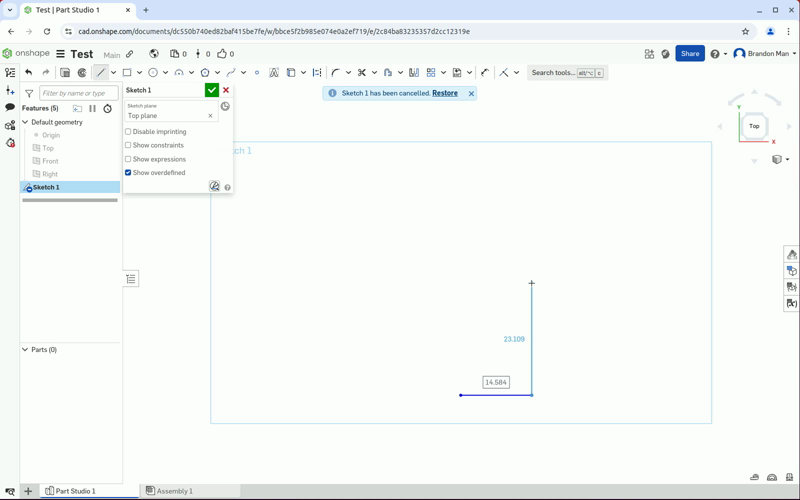
key_up(shift)
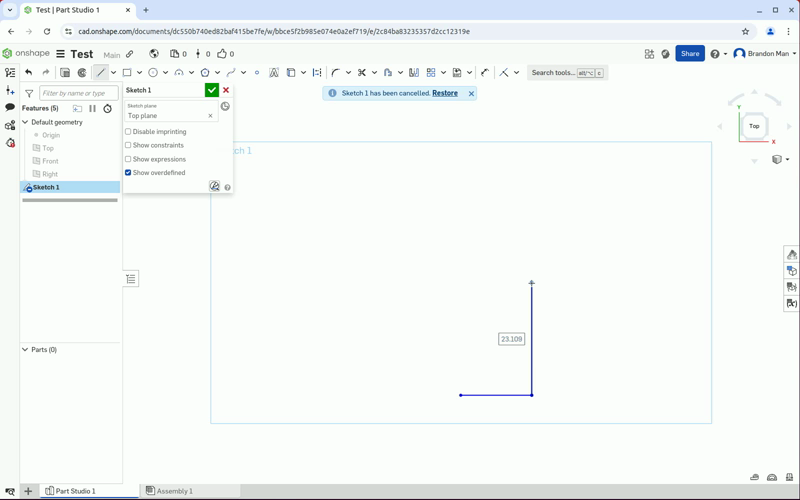
key_down(shift)
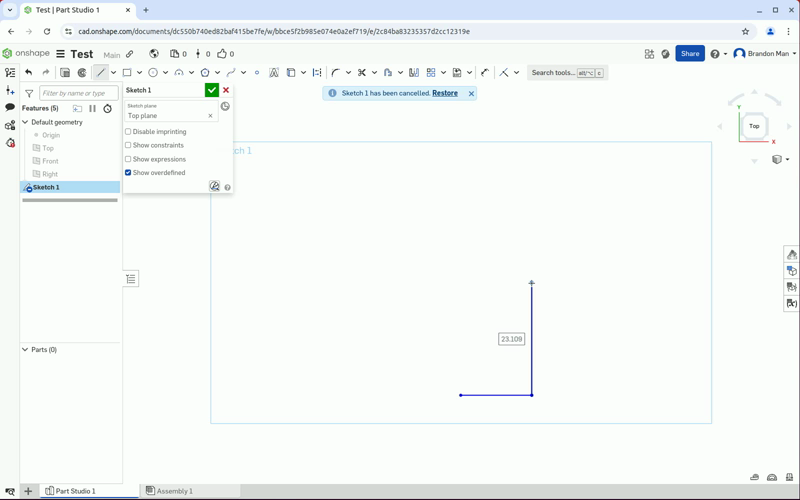
mouse_move(460, 282)
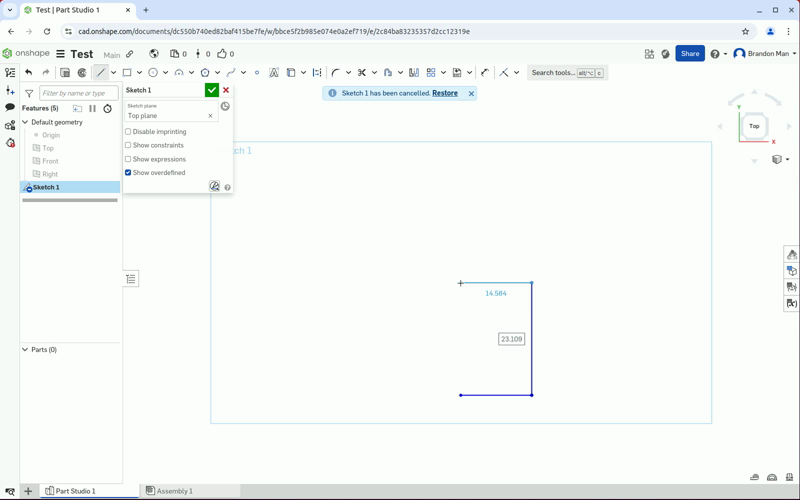
click(460, 282)
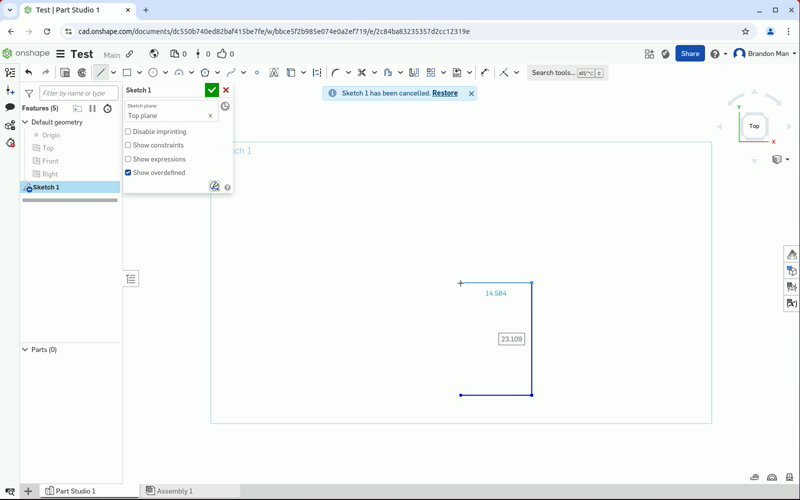
key_up(shift)
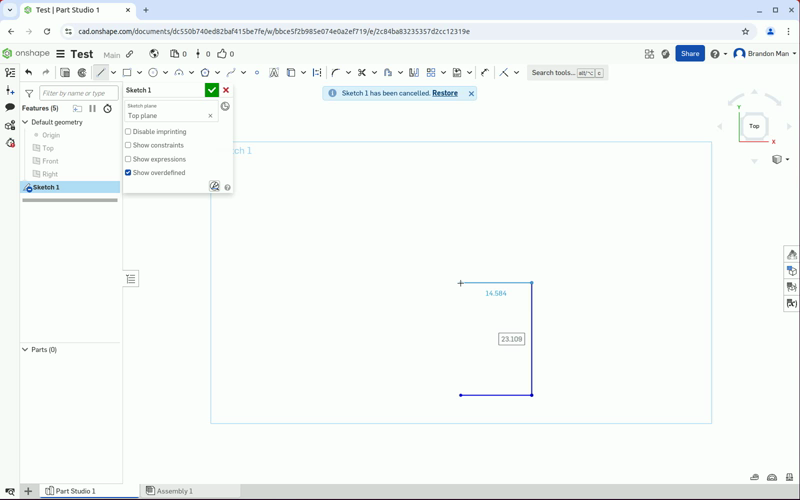
key_down(shift)
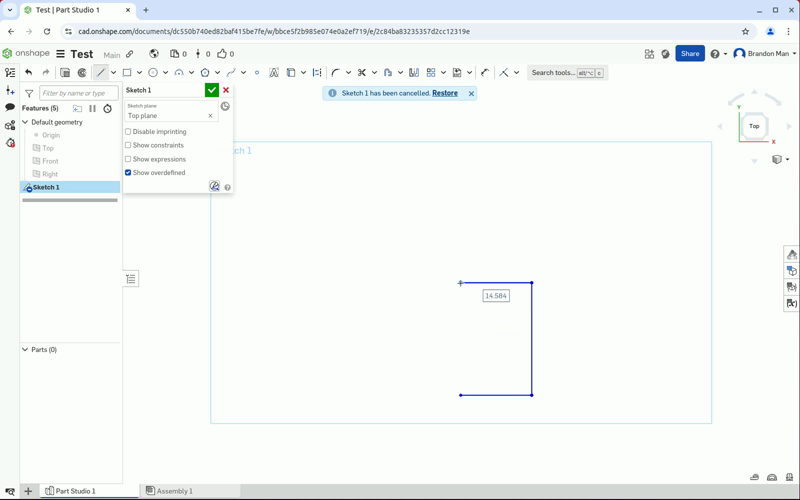
mouse_move(460, 395)
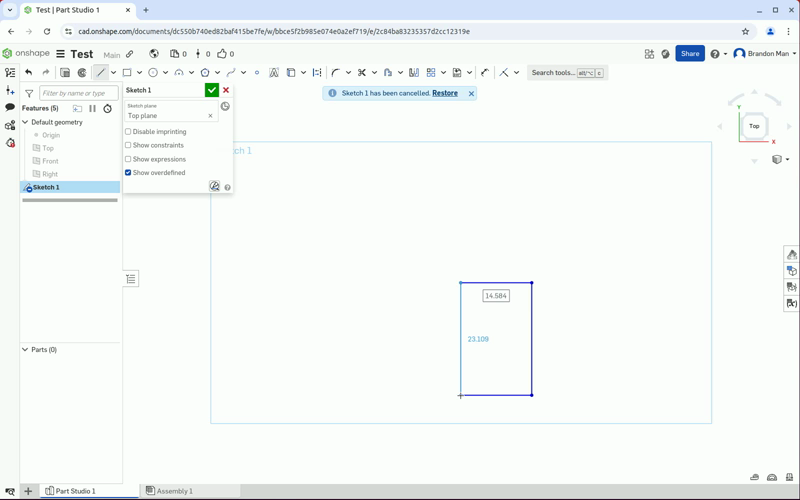
key_up(shift)
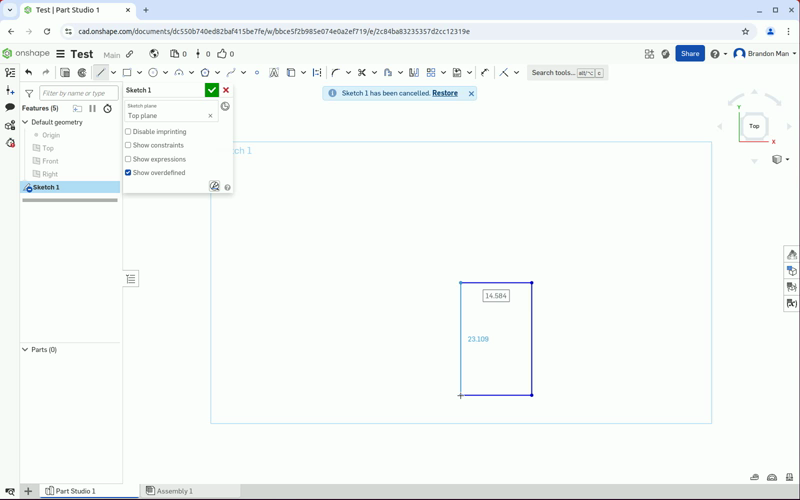
click(460, 395)
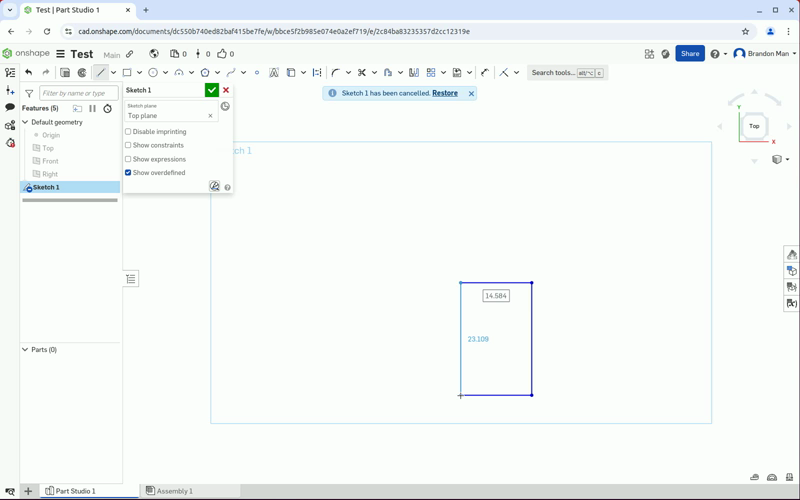
key(esc)
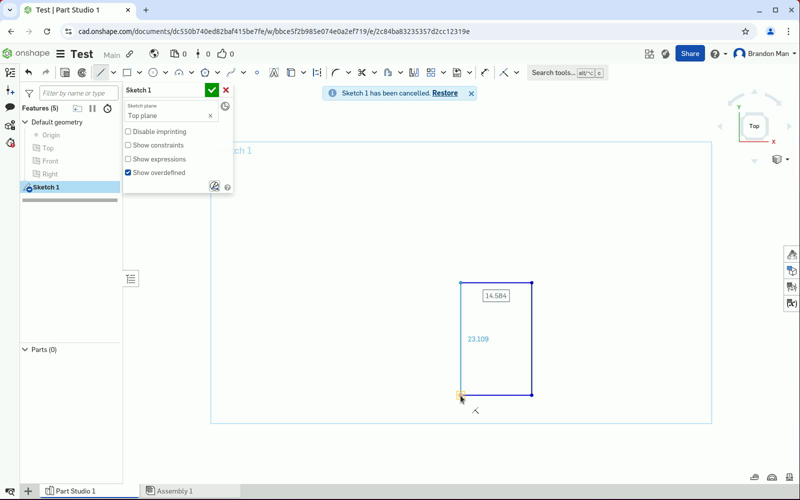
mouse_move(521, 299)
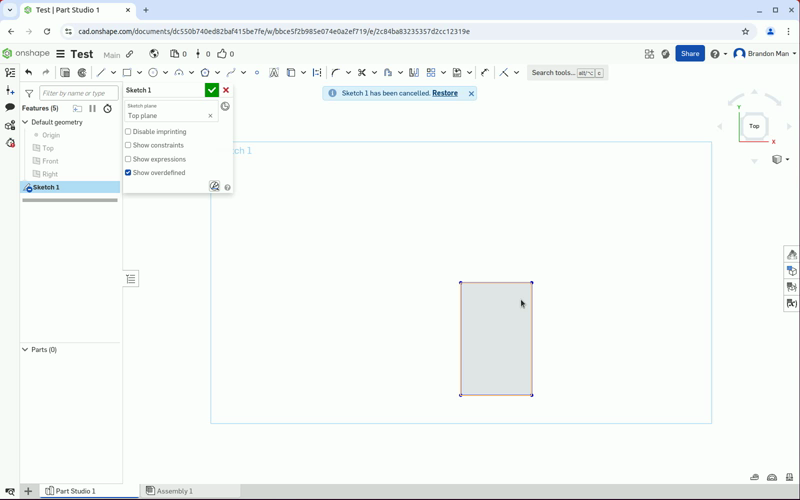
click(521, 299)
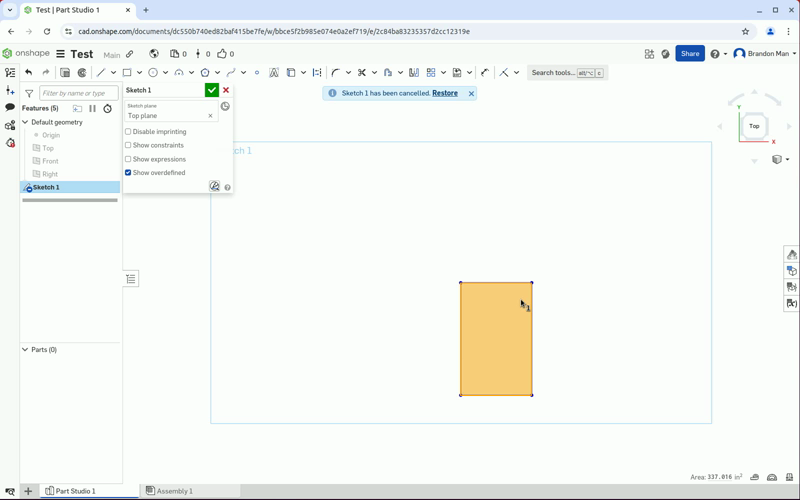
mouse_move(73, 352)
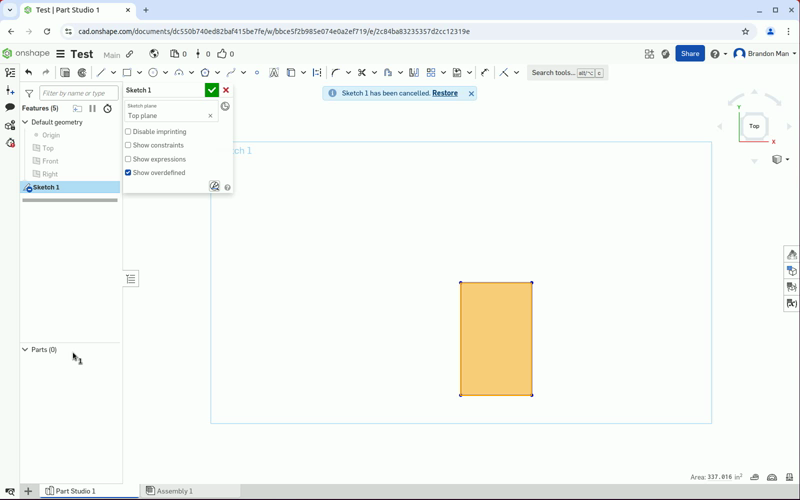
key(shift+y)
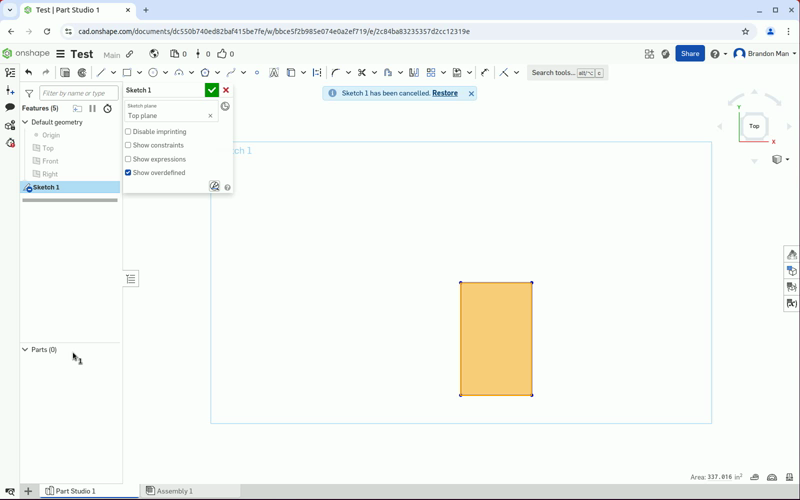
key(shift+e)
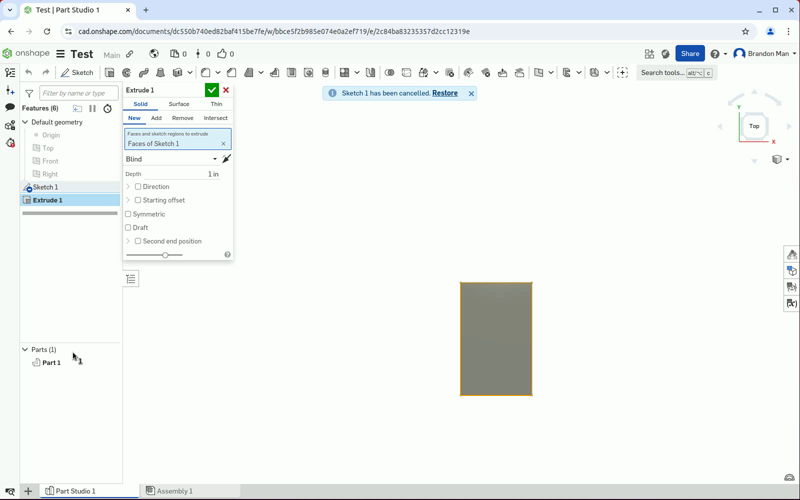
mouse_move(143, 106)
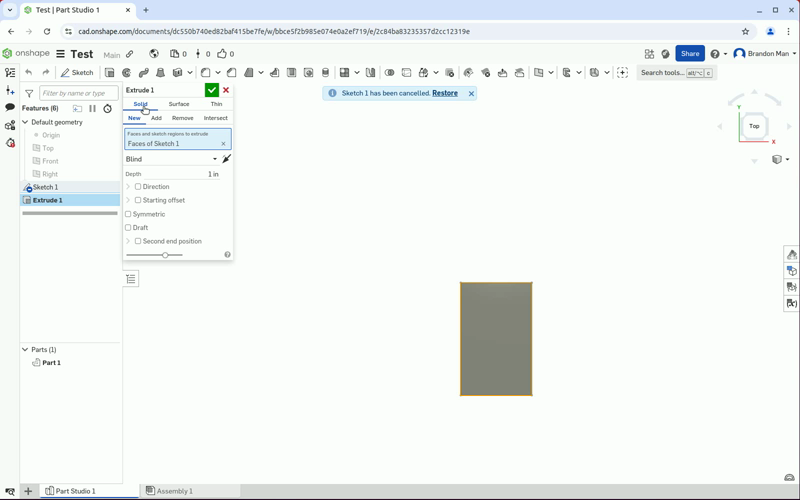
click(143, 106)
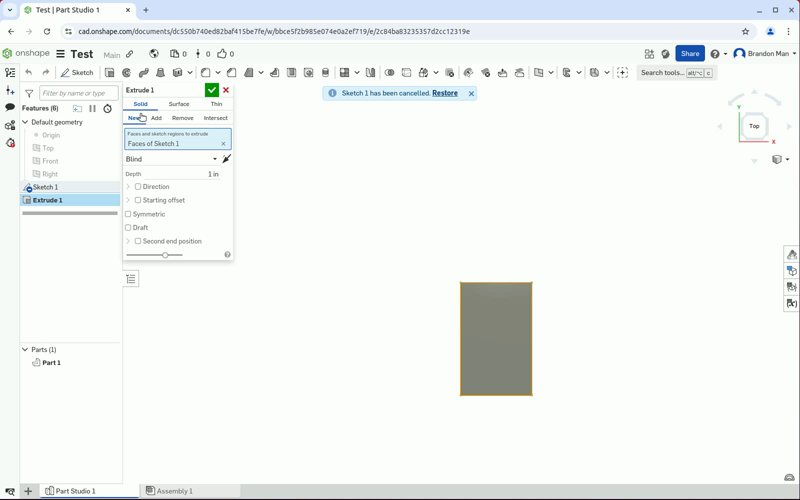
mouse_move(137, 120)
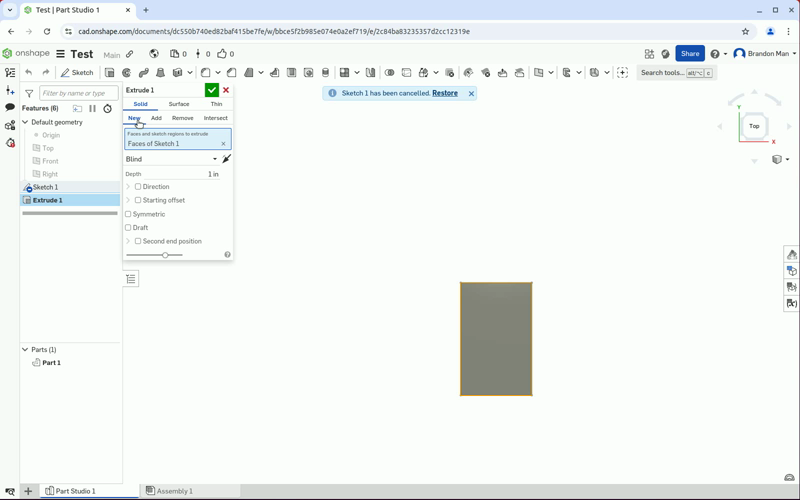
click(137, 120)
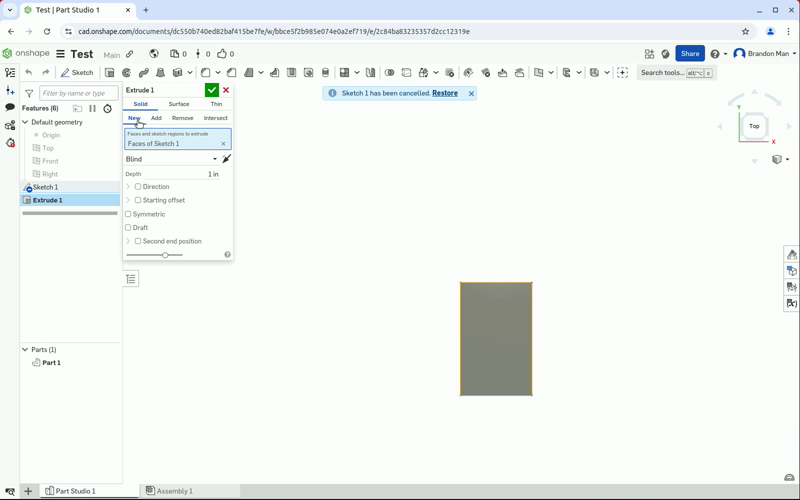
key(tab, 4)
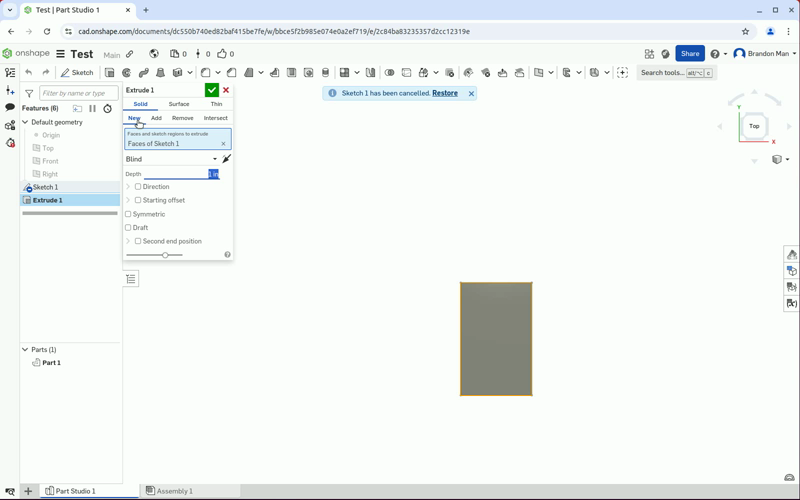
text(0.722)
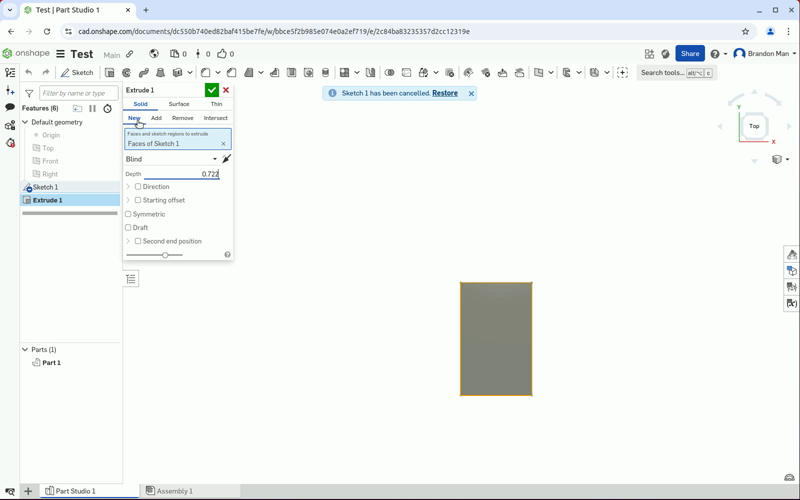
key(enter)
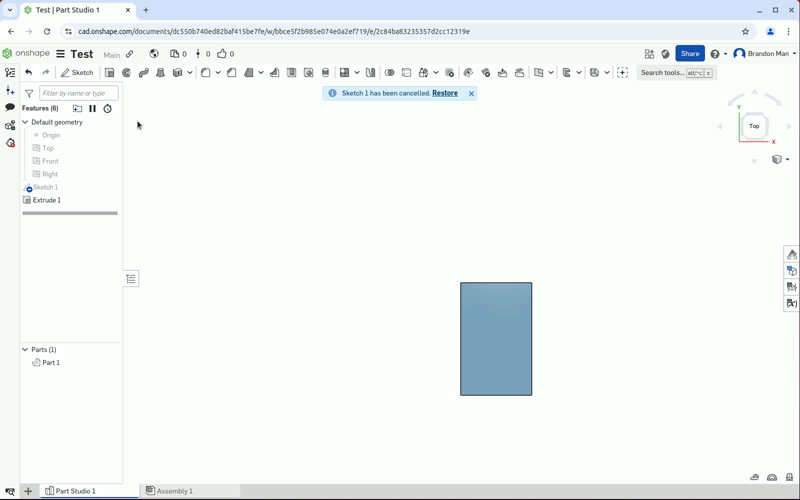
key(shift+h)
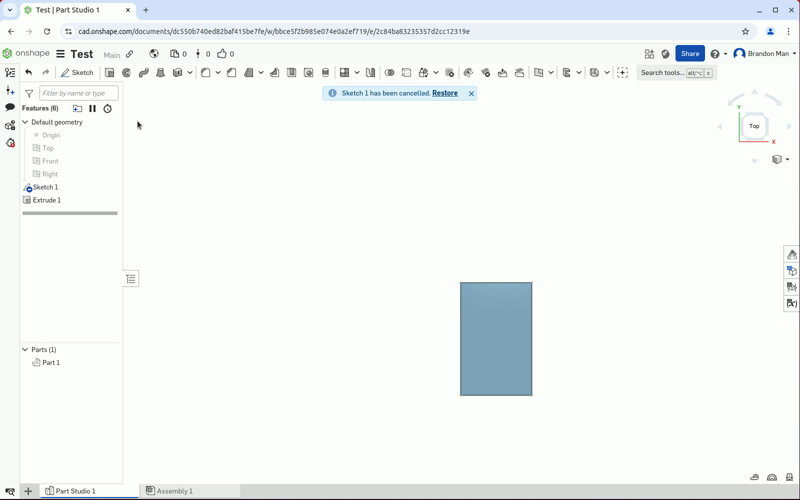
key(shift+h)
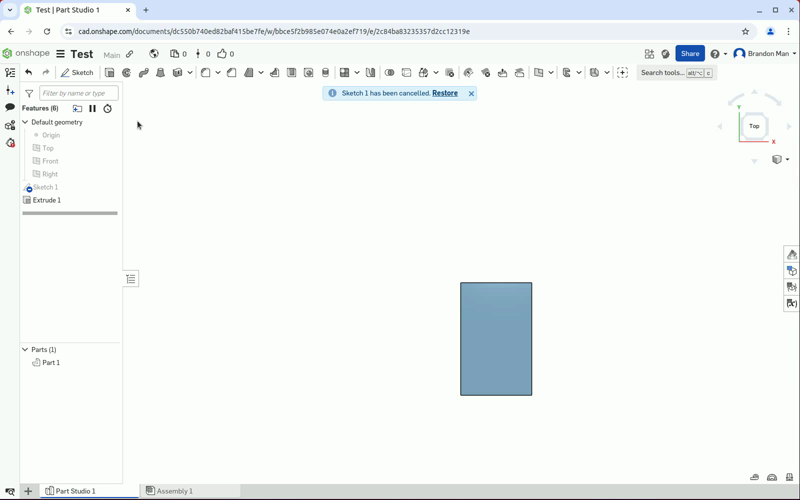
mouse_move(73, 189)
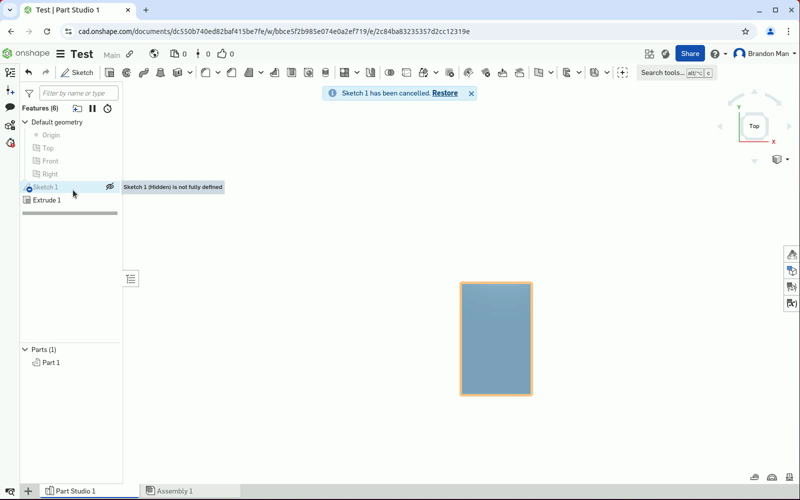
click(73, 189)
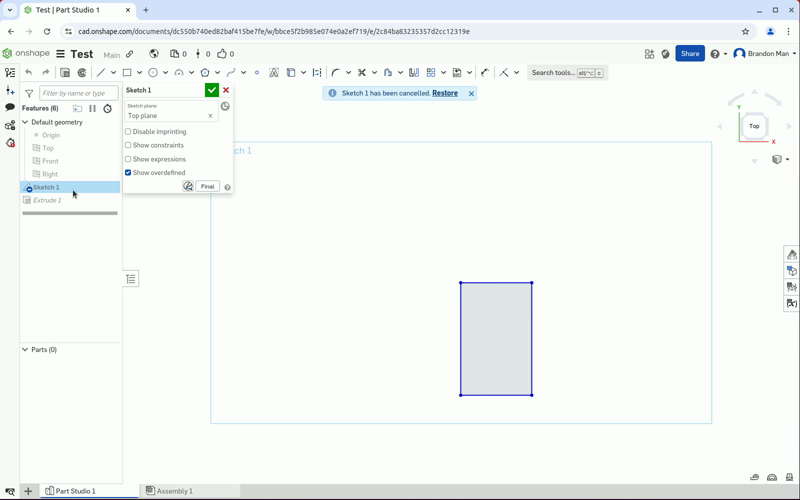
mouse_move(229, 92)
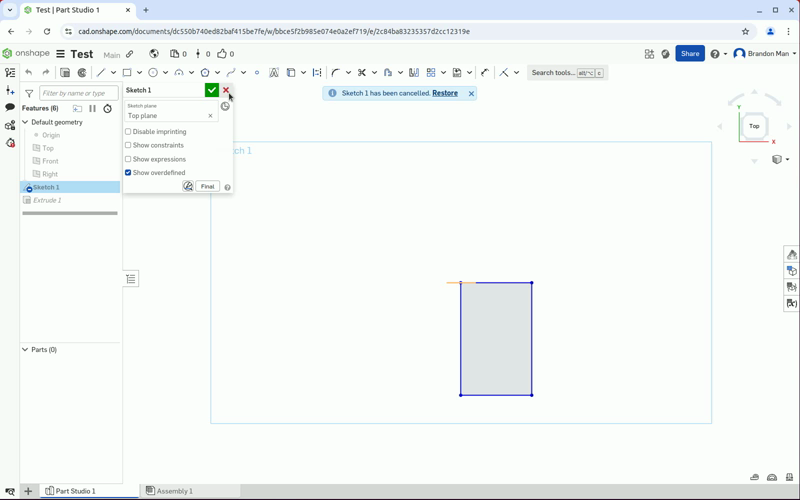
click(229, 92)
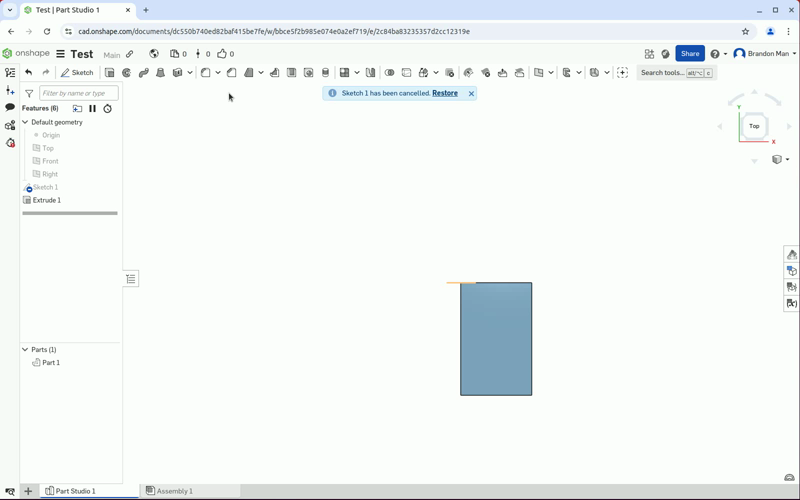
mouse_move(541, 75)
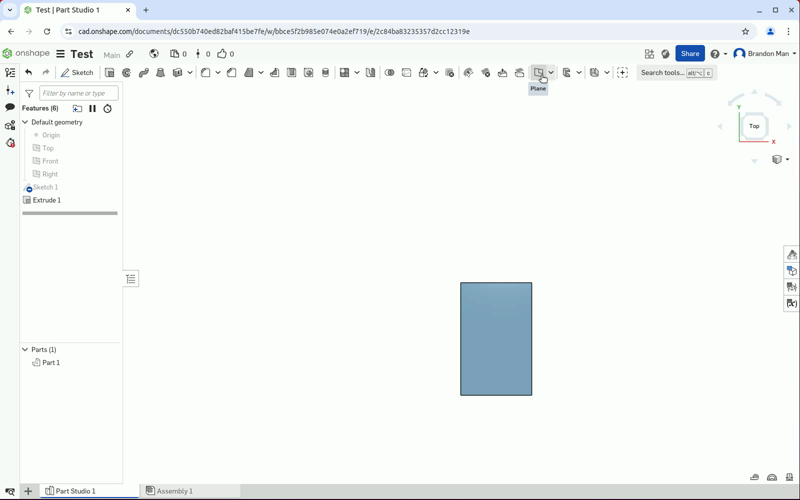
click(541, 75)
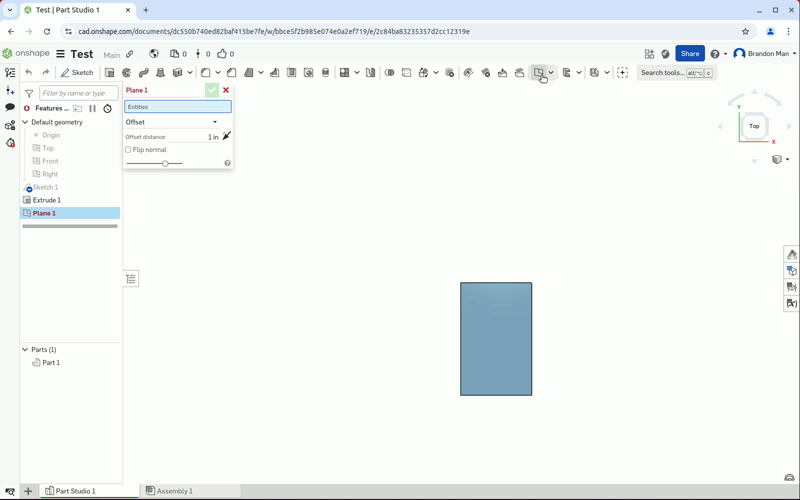
mouse_move(73, 150)
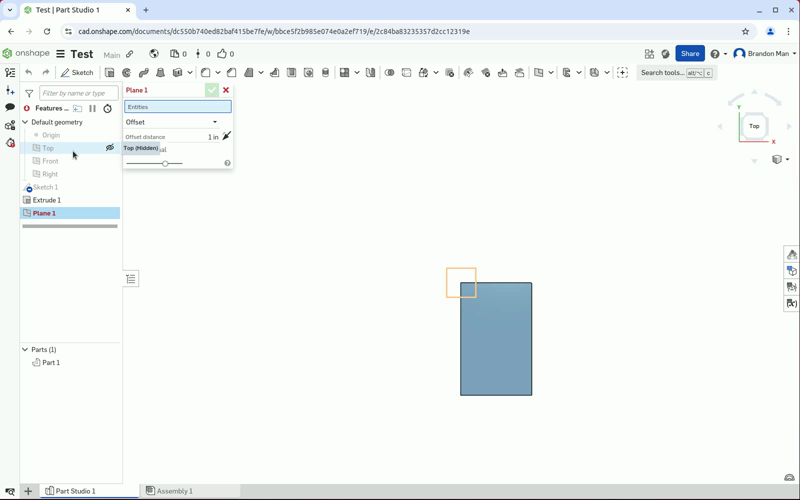
click(73, 150)
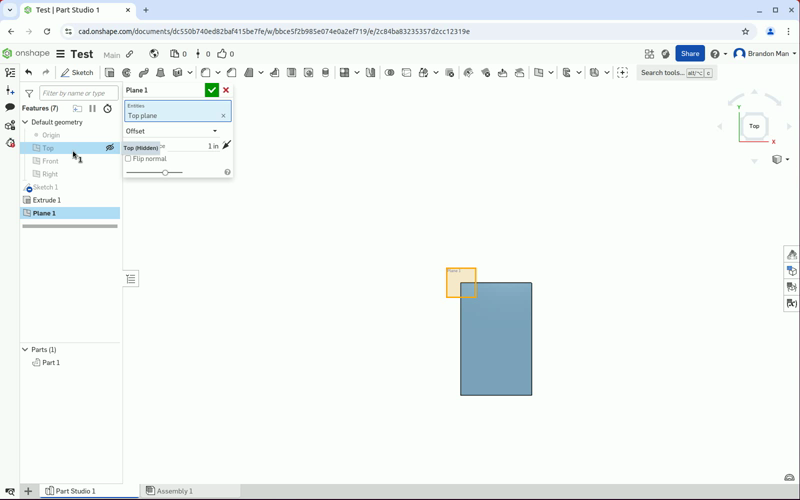
key(tab, 2)
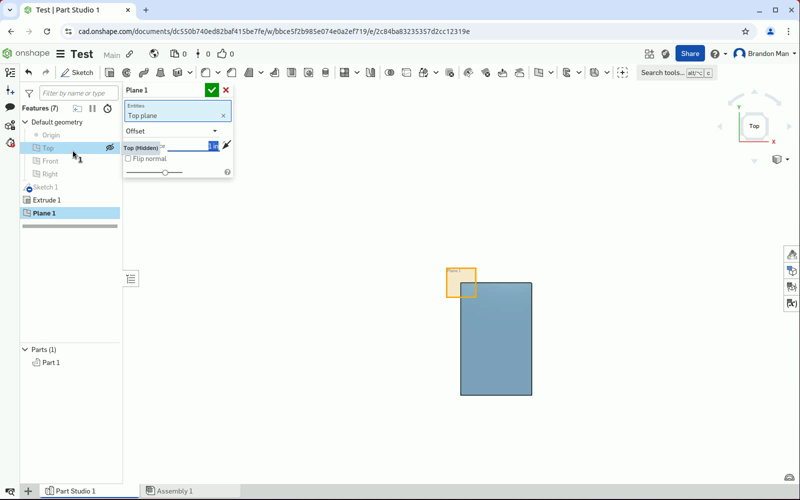
text(0.709)
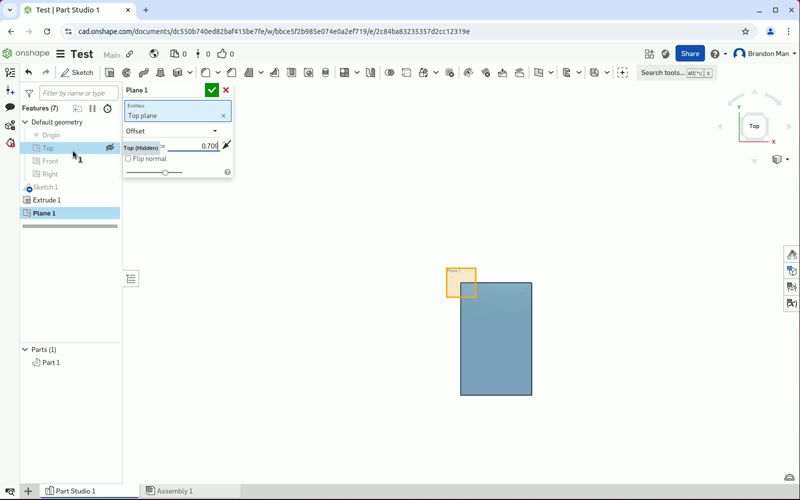
key(enter, 2)
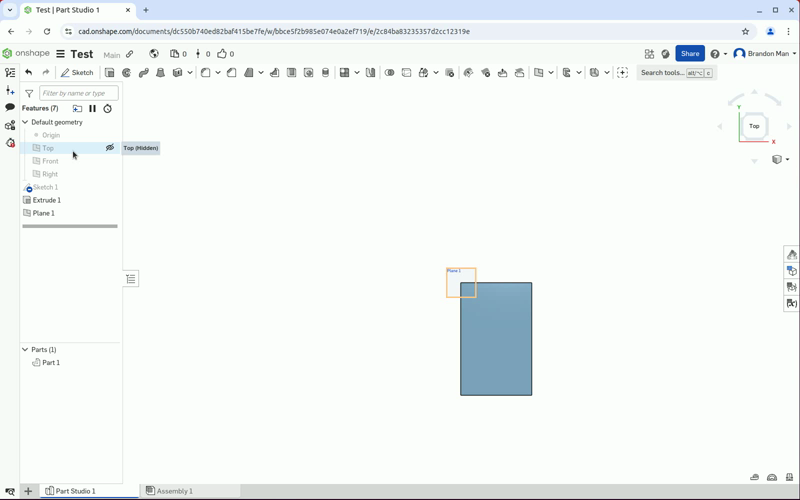
key(shift+s)
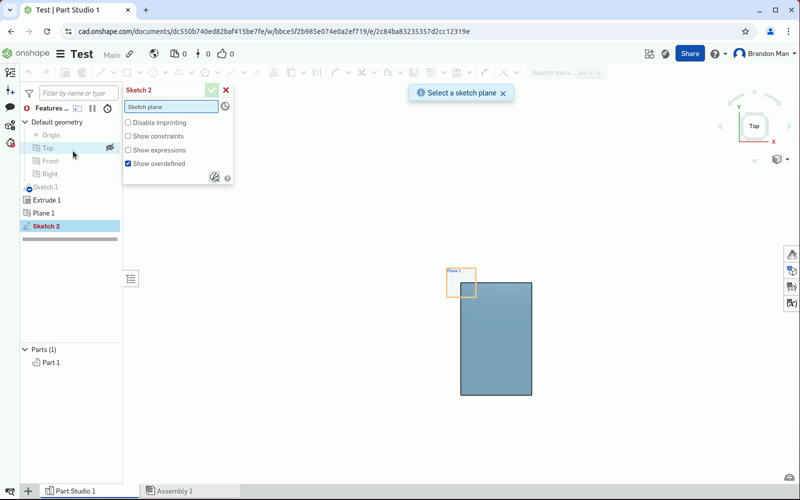
mouse_move(73, 215)
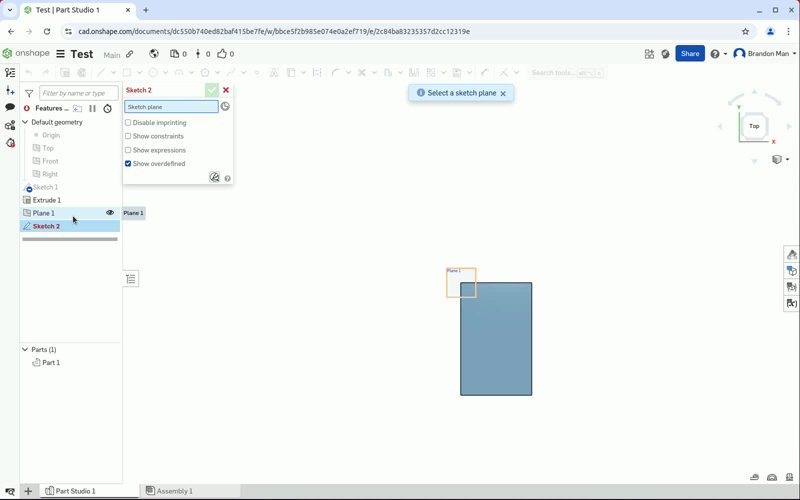
click(73, 215)
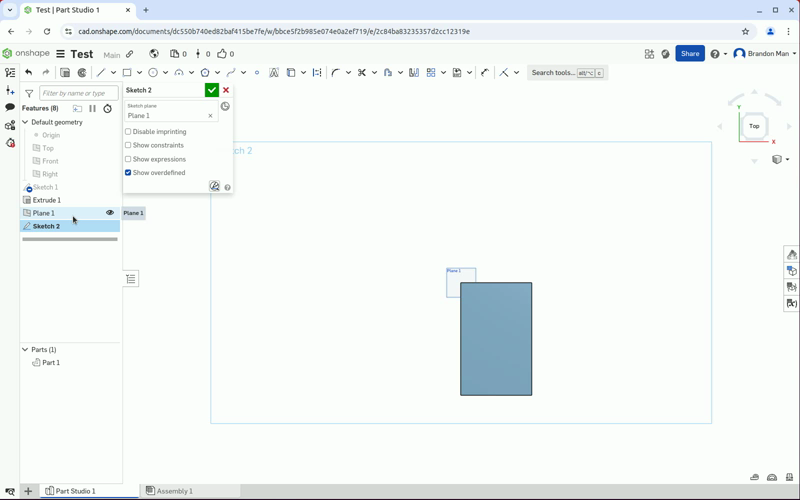
mouse_move(73, 352)
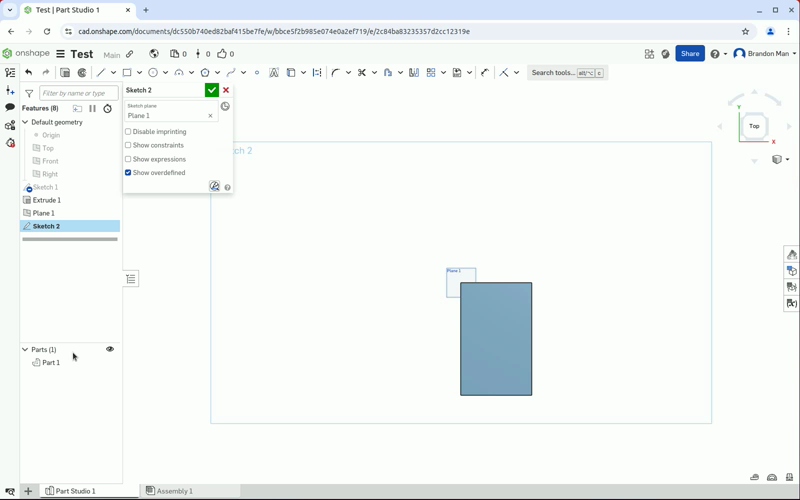
key(y)
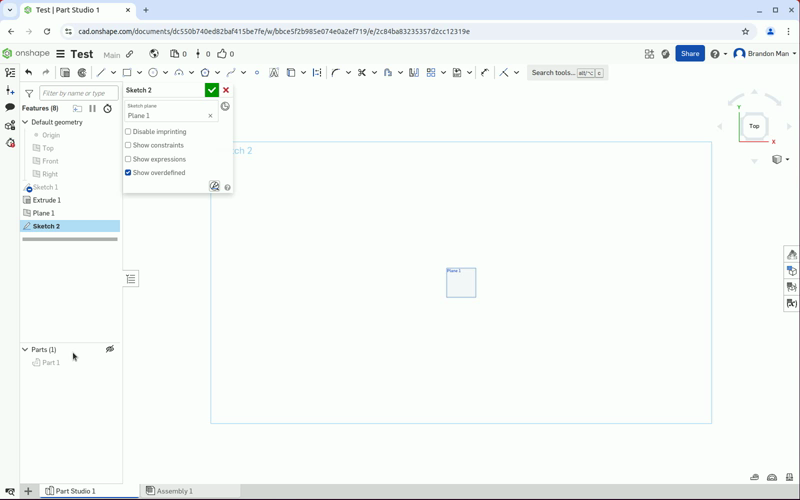
key(c)
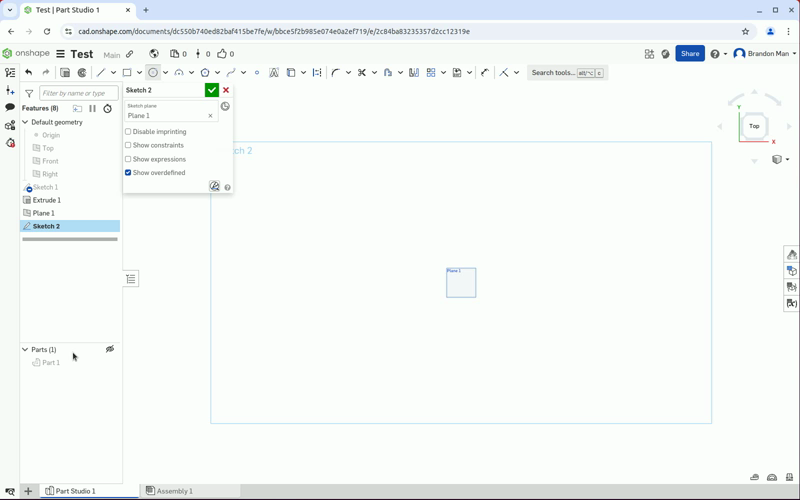
key_down(shift)
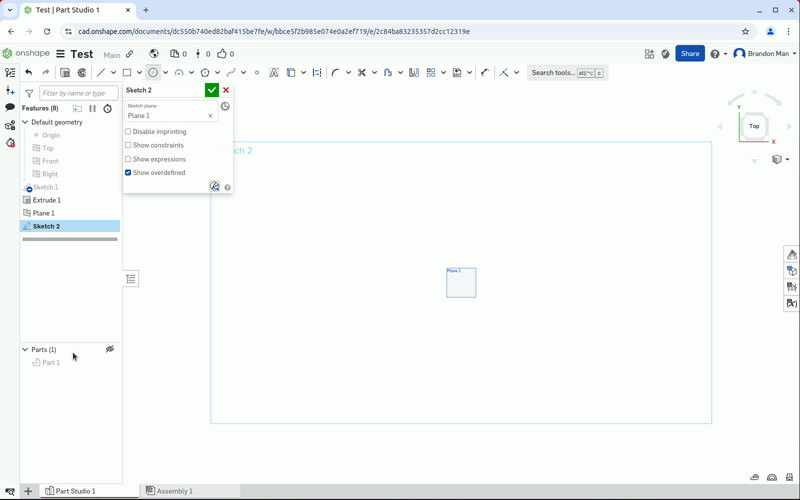
mouse_move(477, 290)
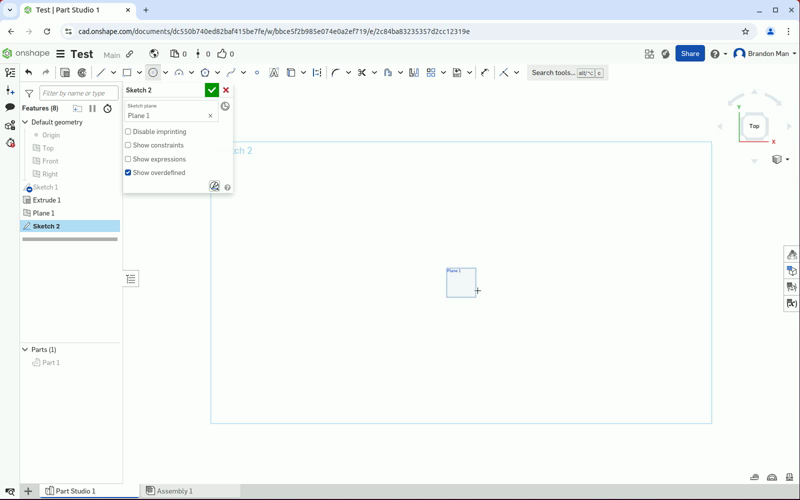
click(477, 290)
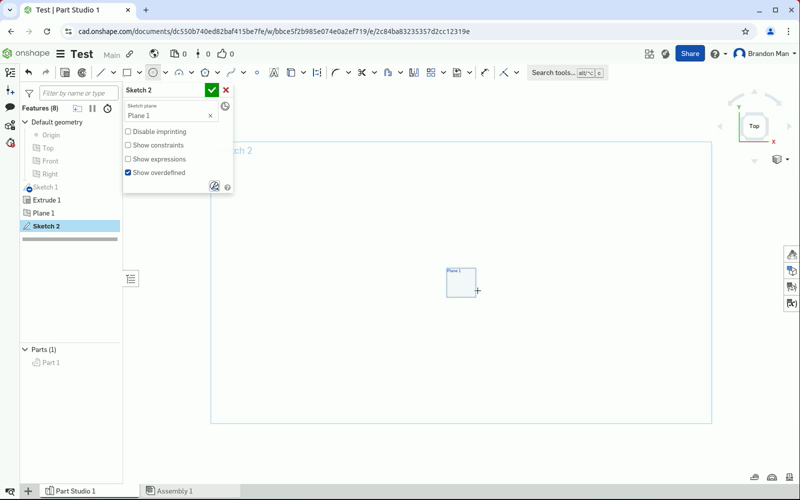
key_up(shift)
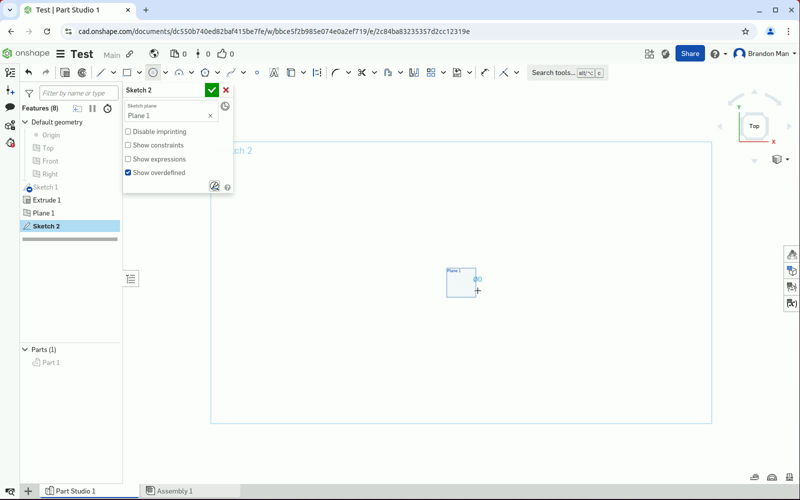
mouse_move(482, 290)
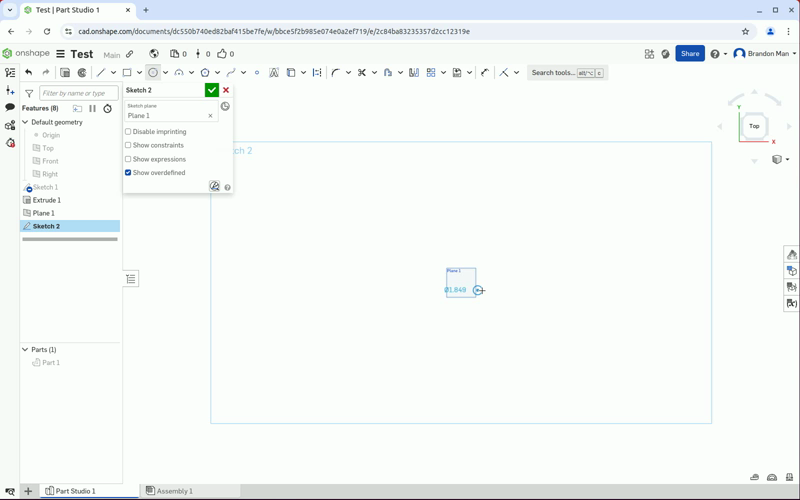
click(482, 290)
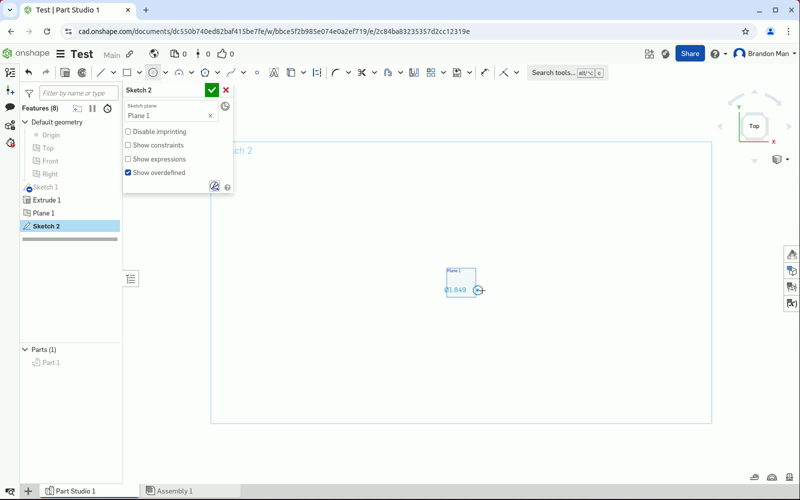
key(esc)
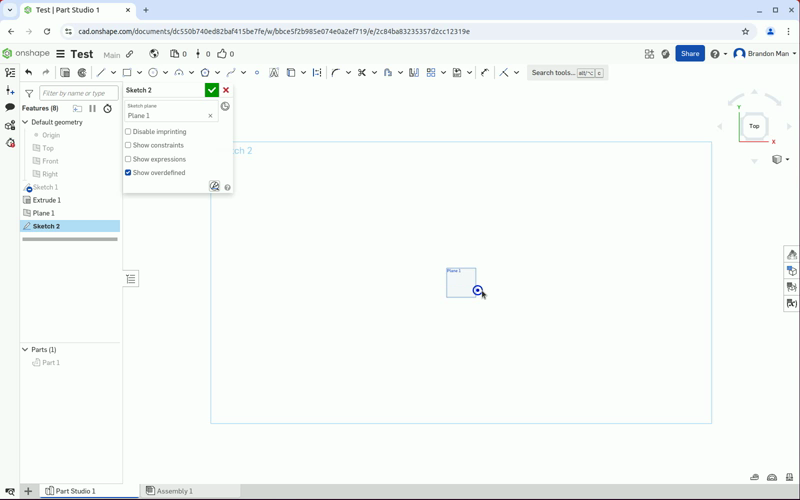
key(c)
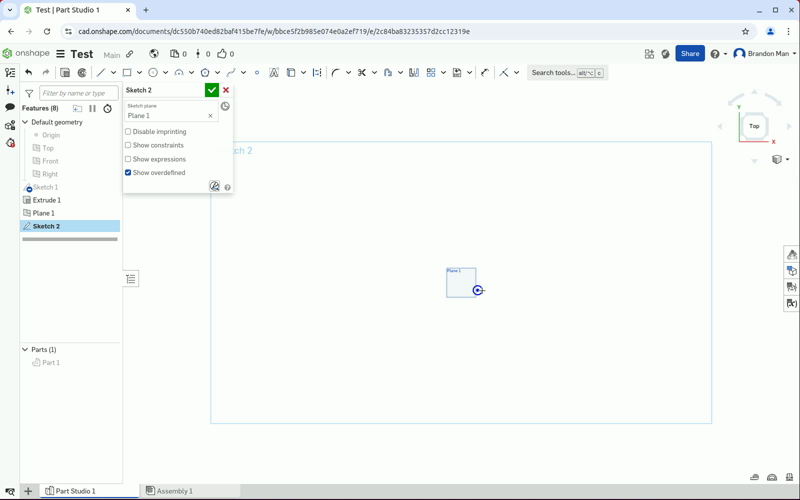
key_down(shift)
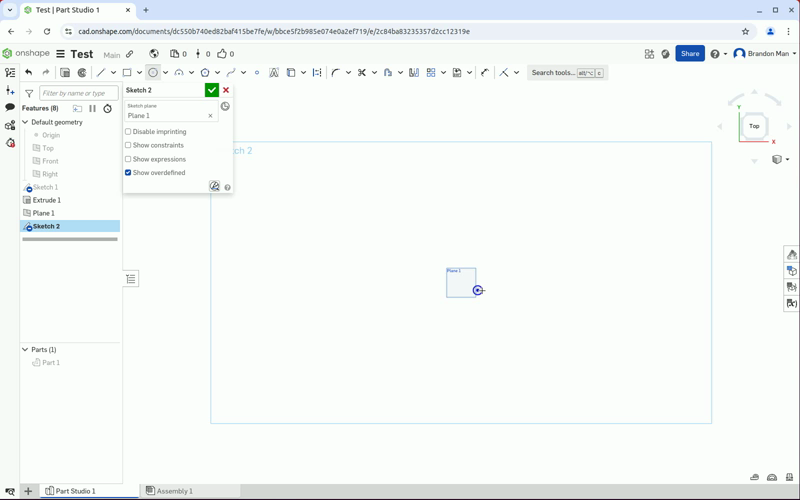
mouse_move(477, 290)
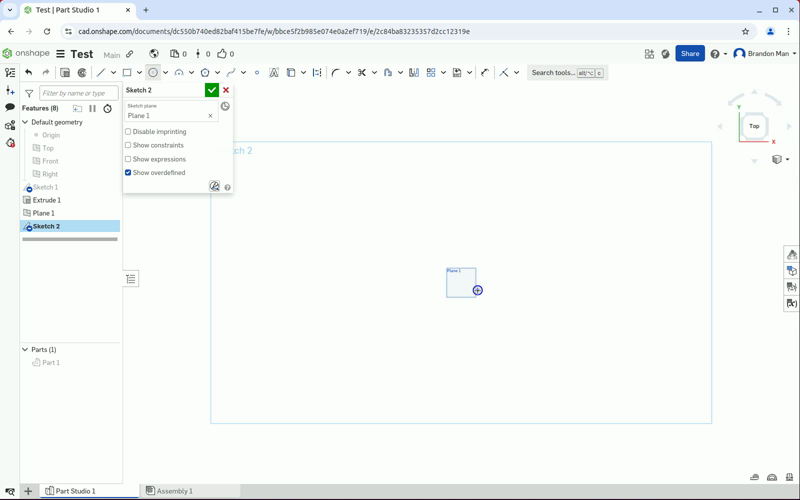
scroll(6)
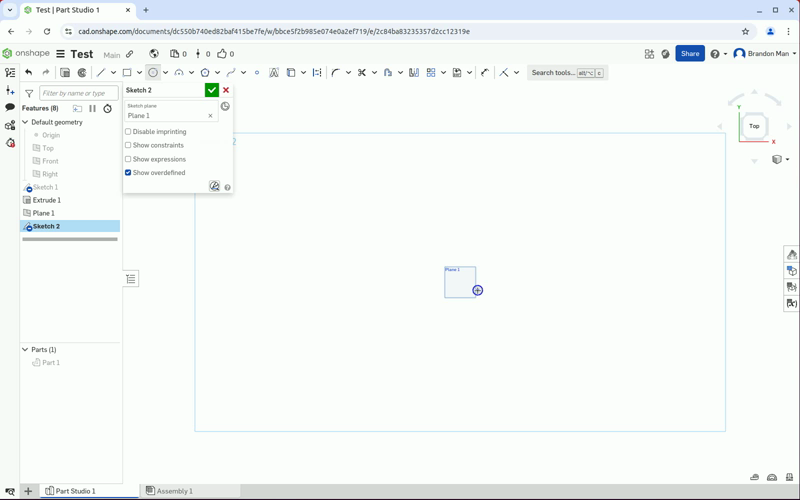
scroll(6)
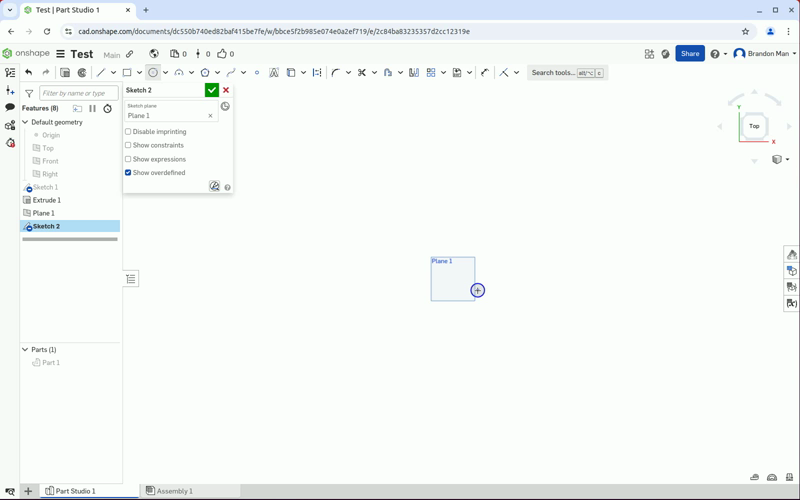
scroll(6)
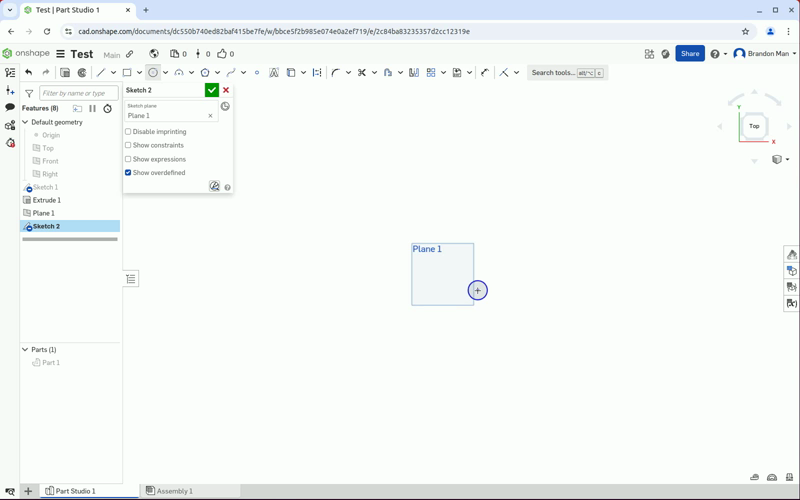
scroll(6)
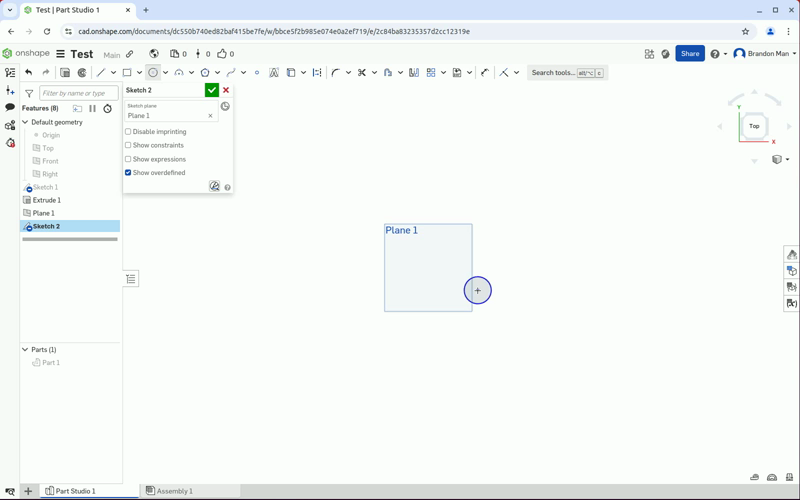
scroll(6)
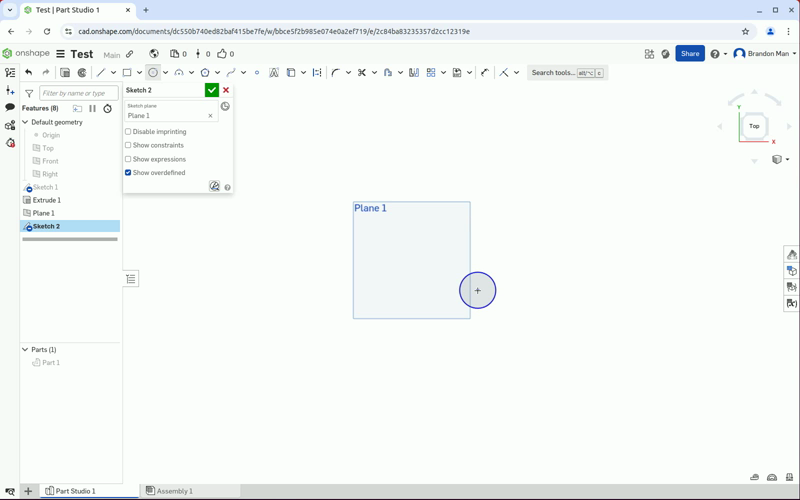
scroll(6)
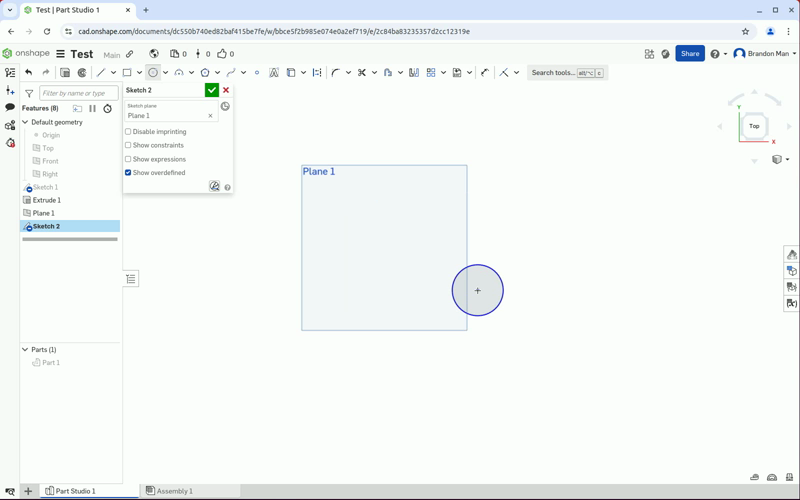
scroll(6)
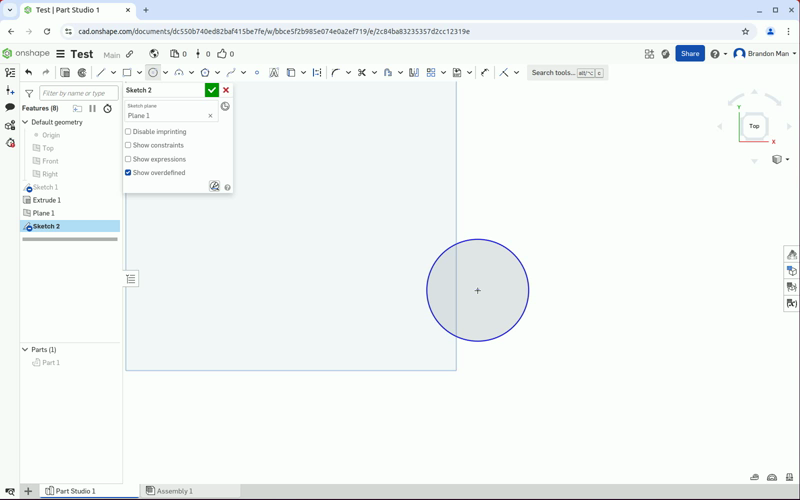
click(477, 290)
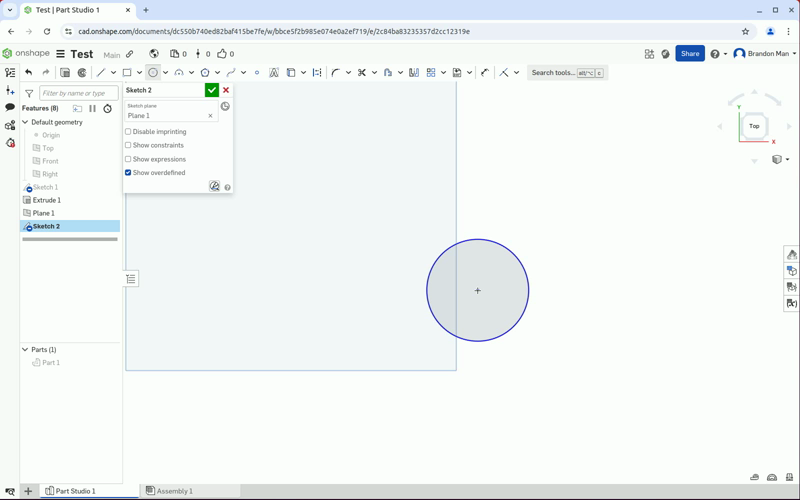
scroll(-6)
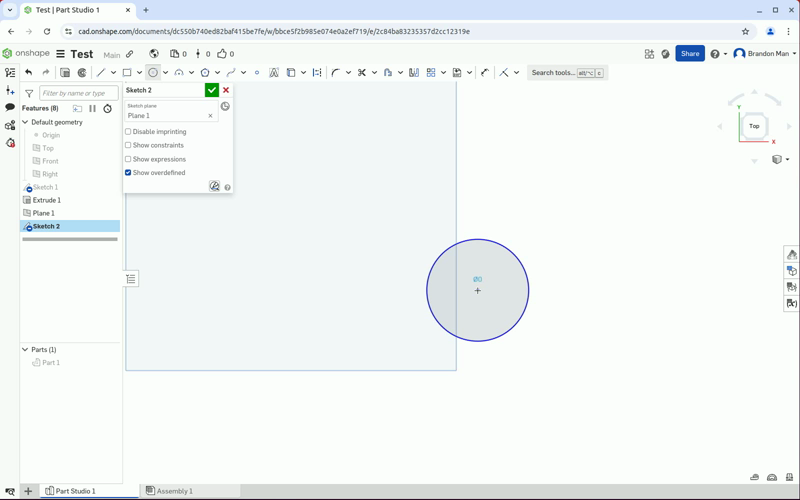
scroll(-6)
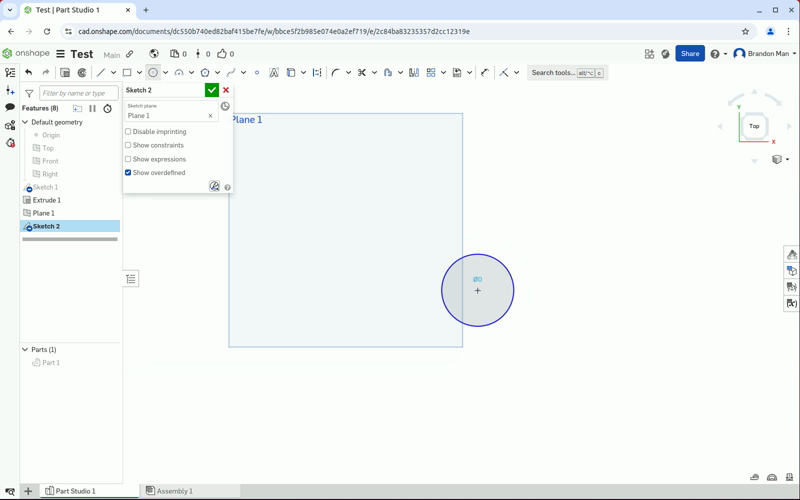
scroll(-6)
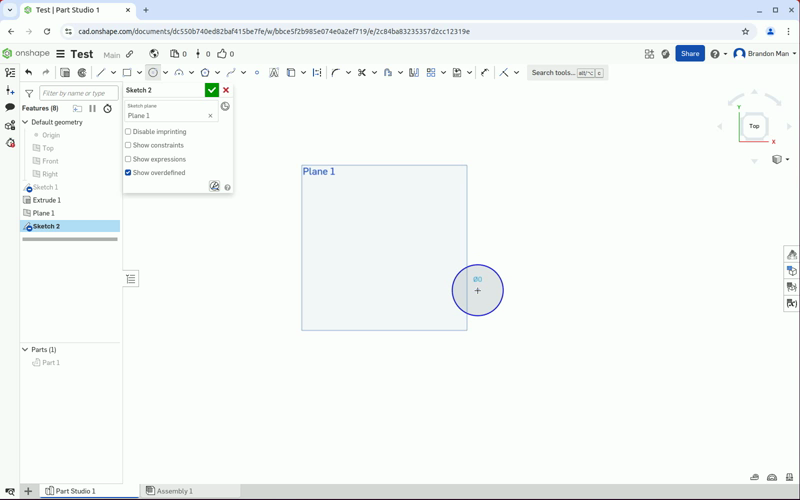
scroll(-6)
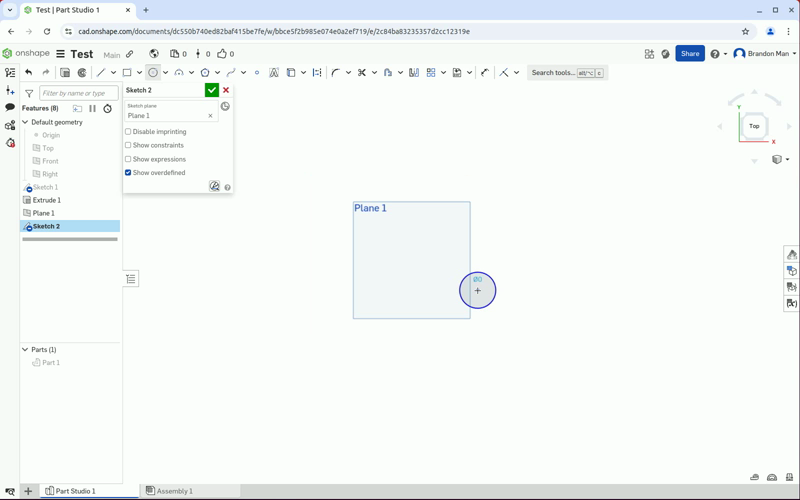
scroll(-6)
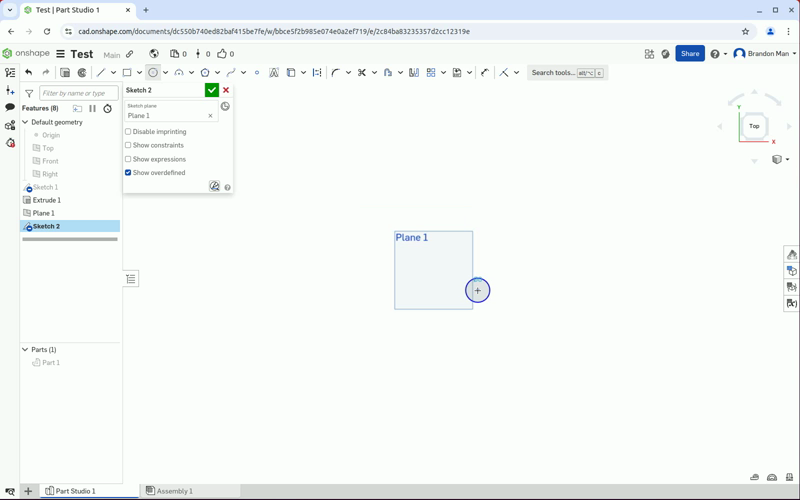
scroll(-6)
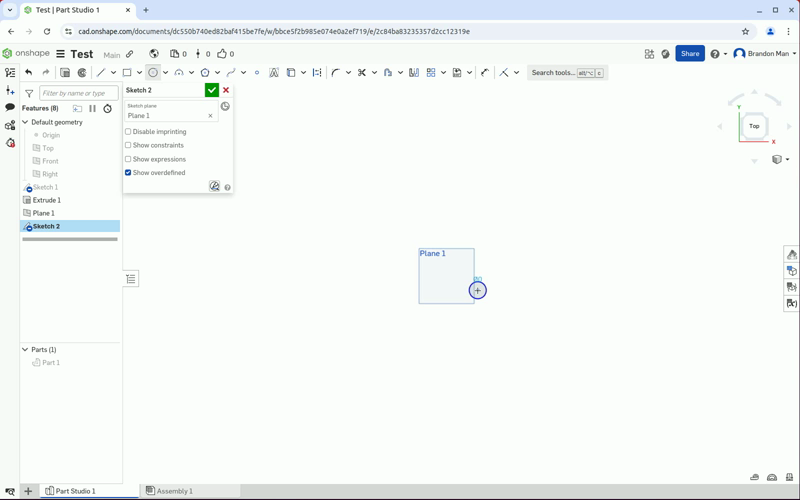
scroll(-6)
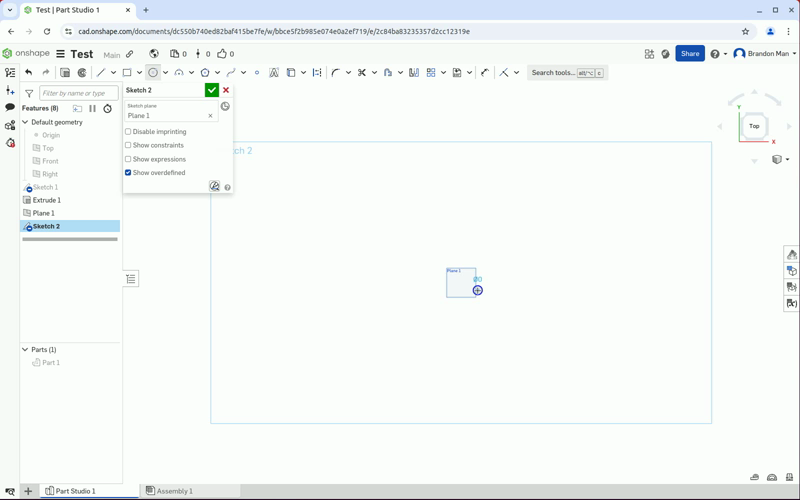
key_up(shift)
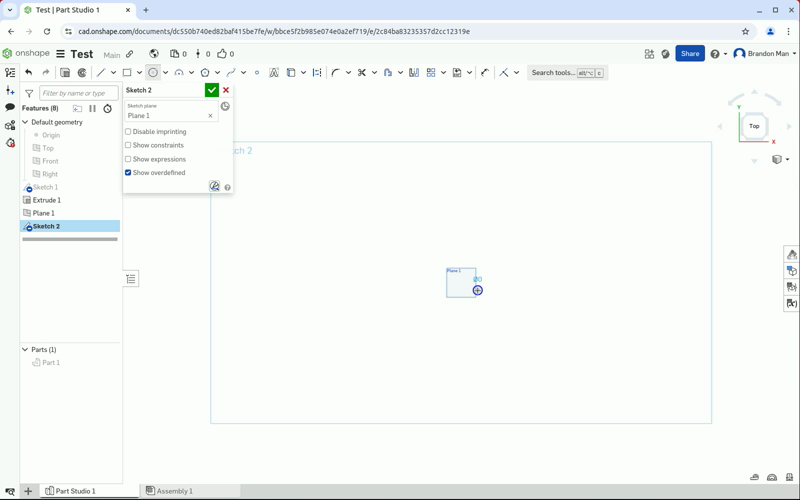
mouse_move(479, 290)
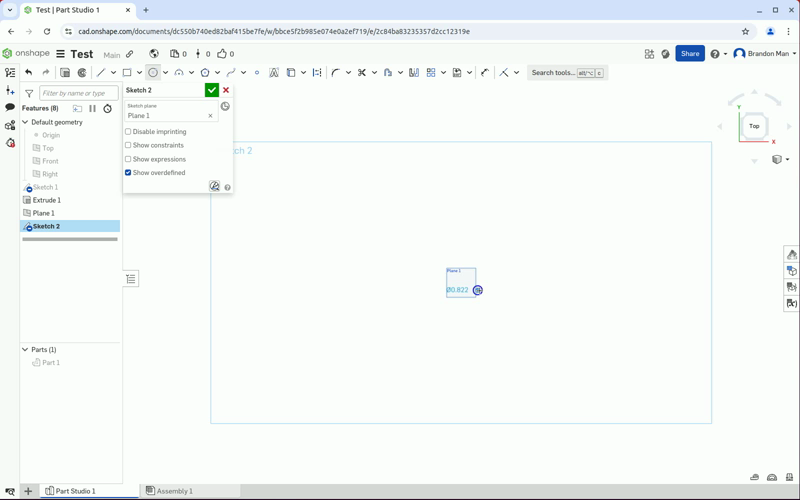
scroll(6)
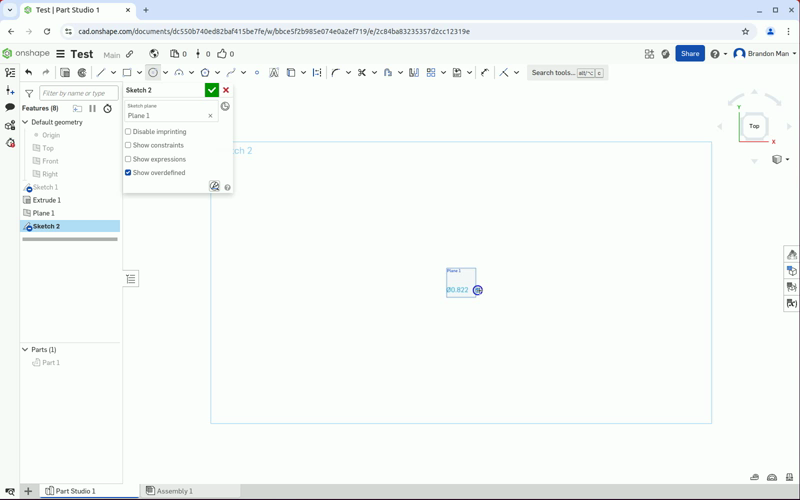
scroll(6)
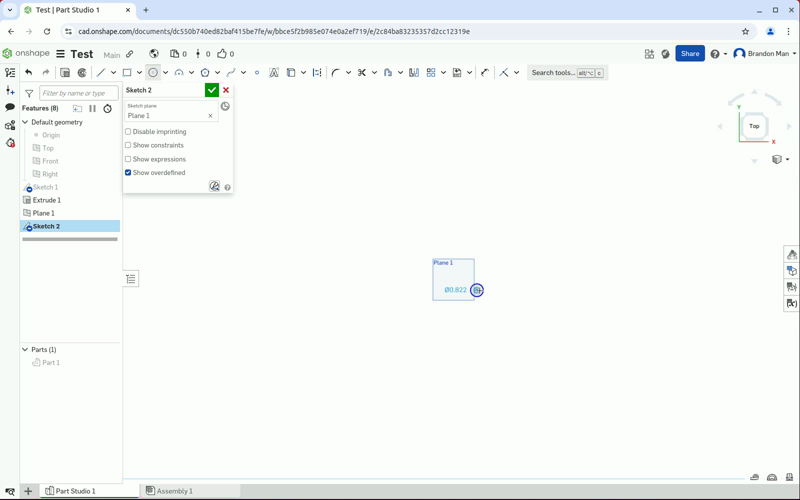
scroll(6)
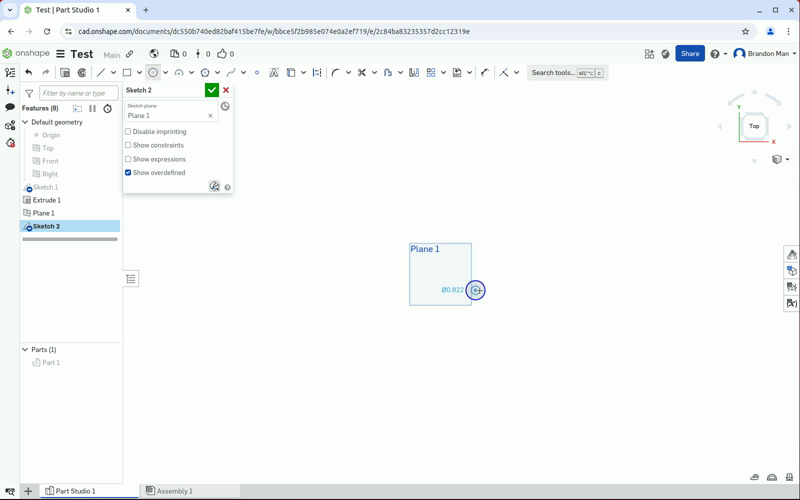
scroll(6)
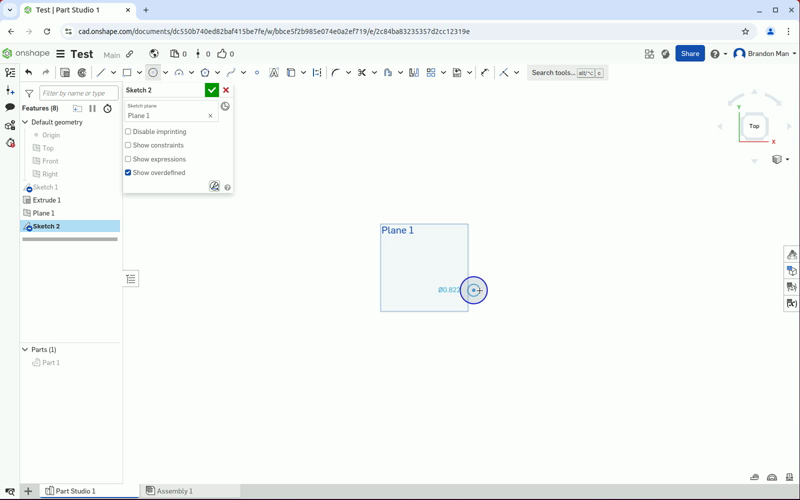
scroll(6)
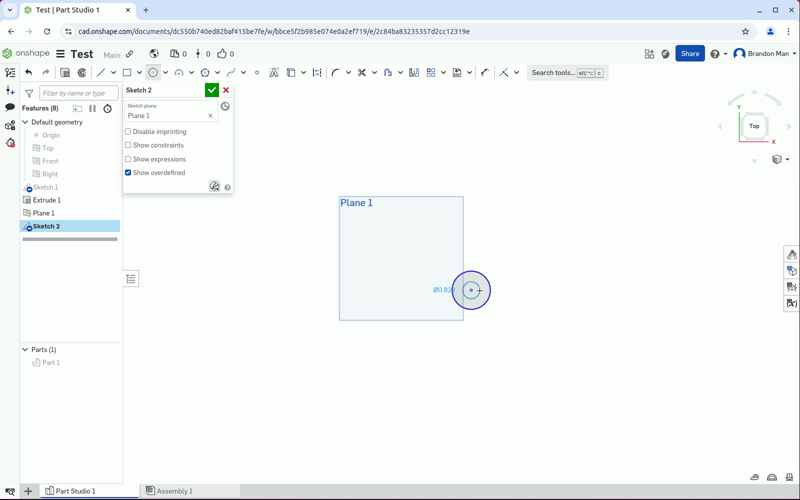
scroll(6)
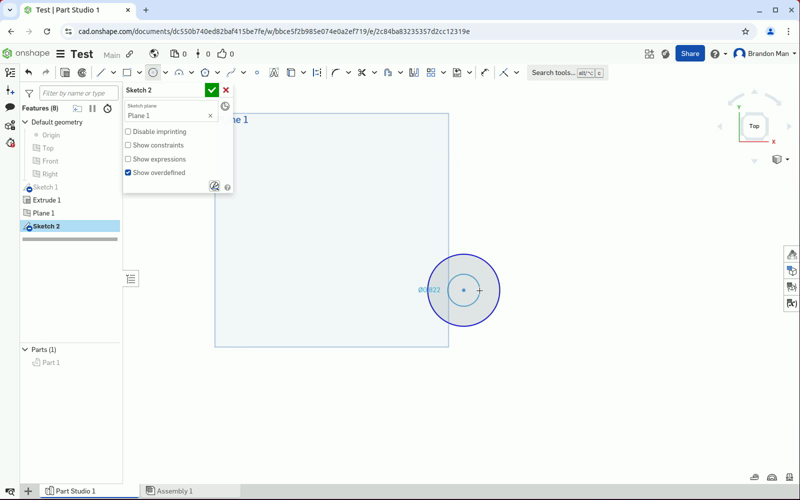
scroll(6)
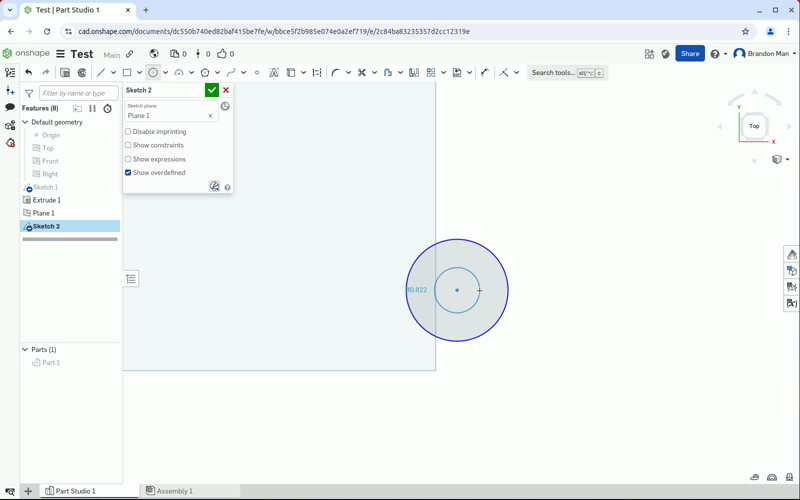
click(479, 290)
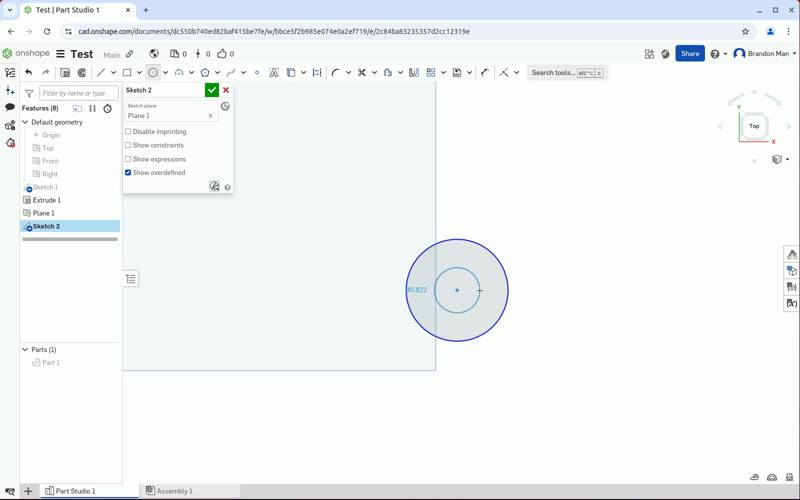
scroll(-6)
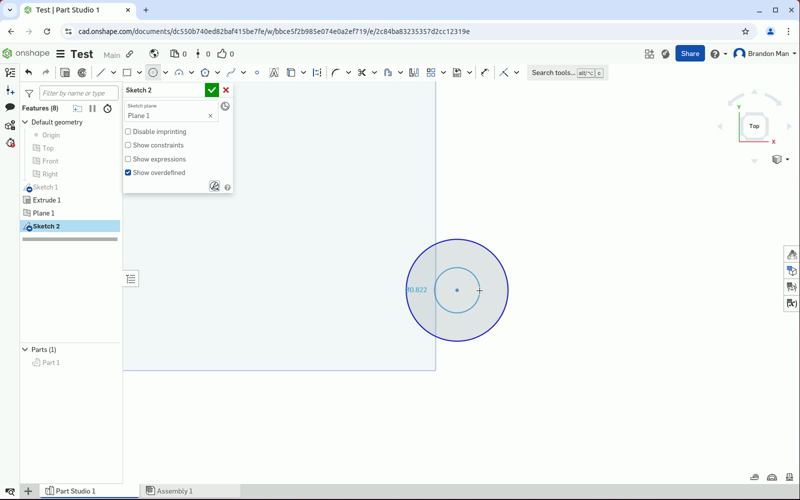
scroll(-6)
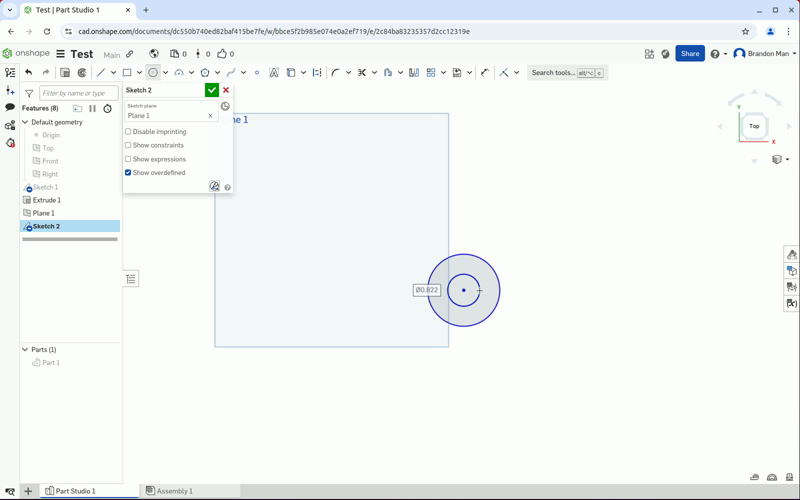
scroll(-6)
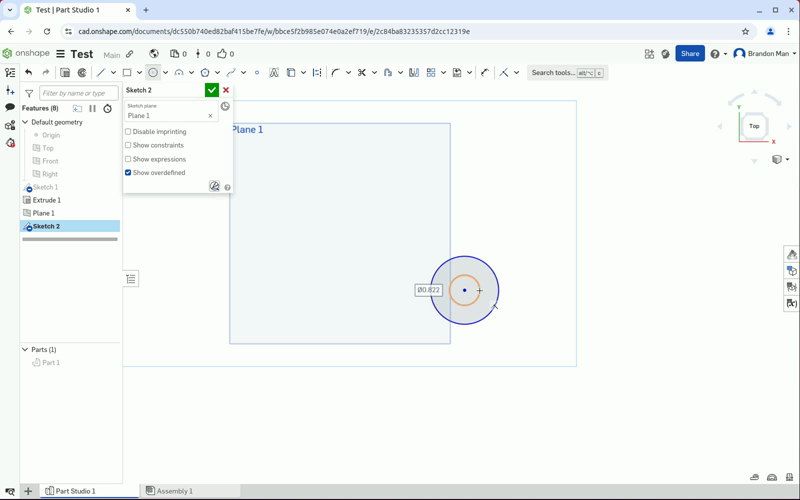
scroll(-6)
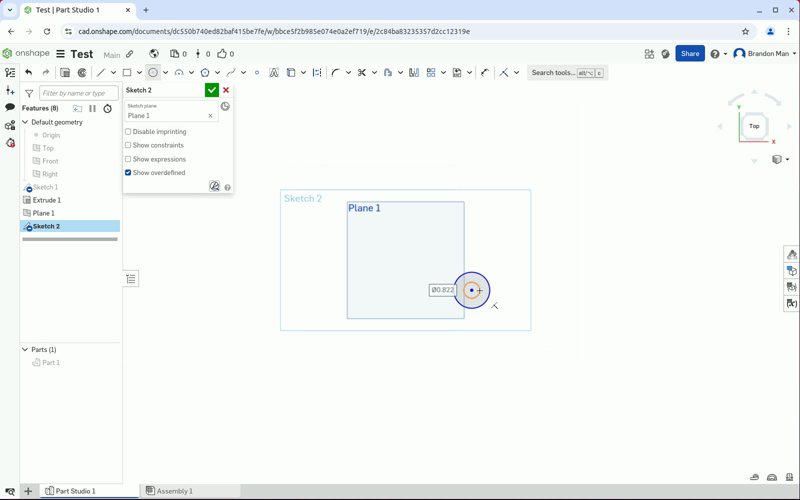
scroll(-6)
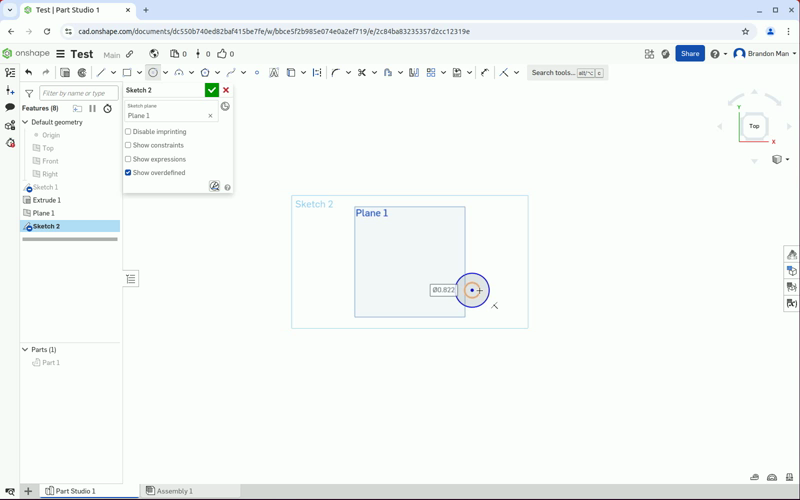
scroll(-6)
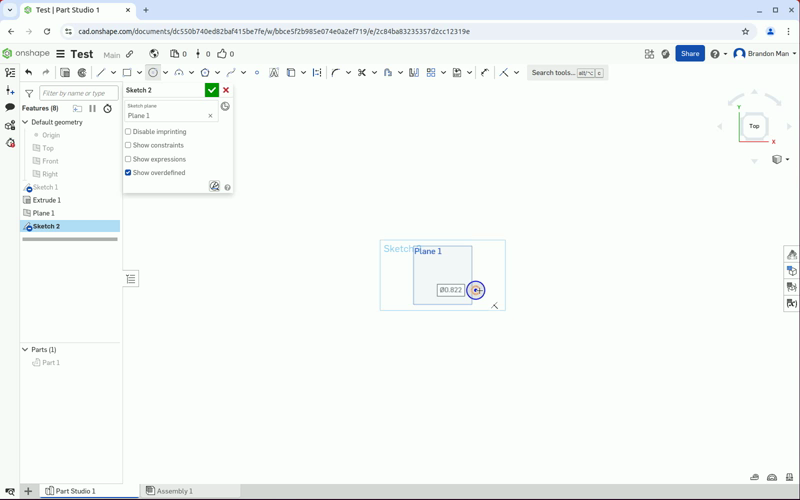
scroll(-6)
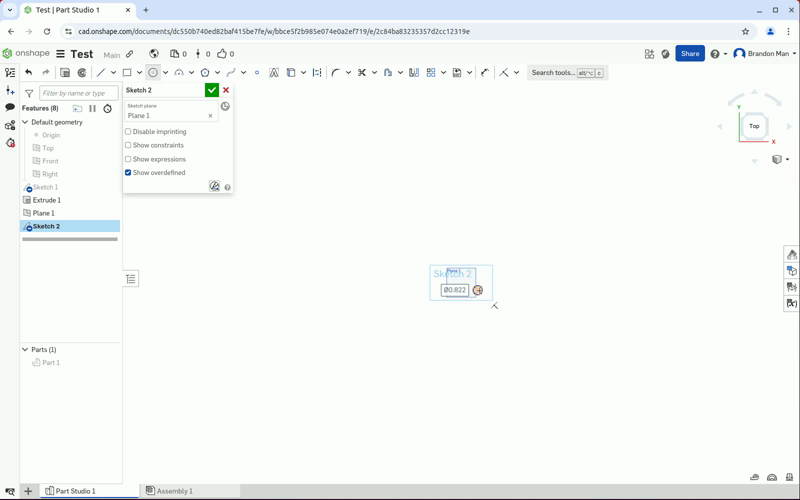
key(esc)
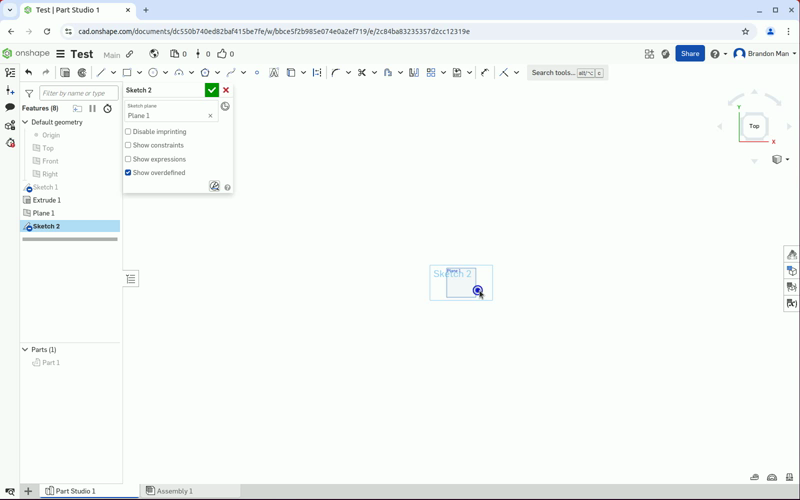
mouse_move(478, 294)
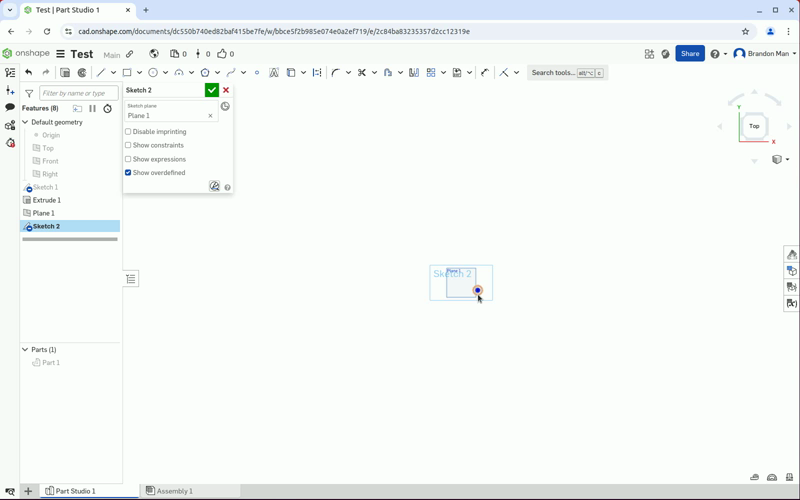
scroll(6)
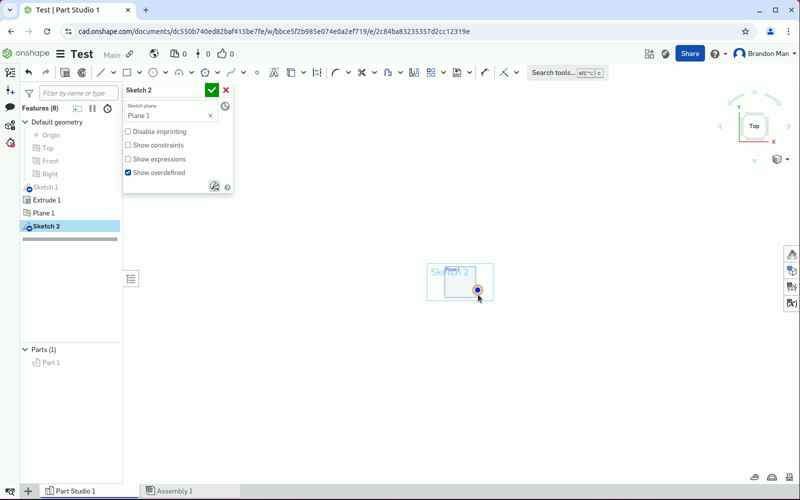
scroll(6)
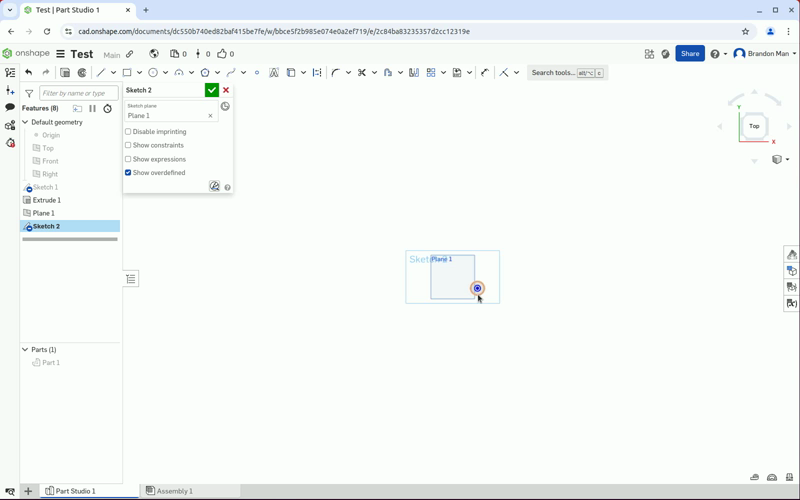
scroll(6)
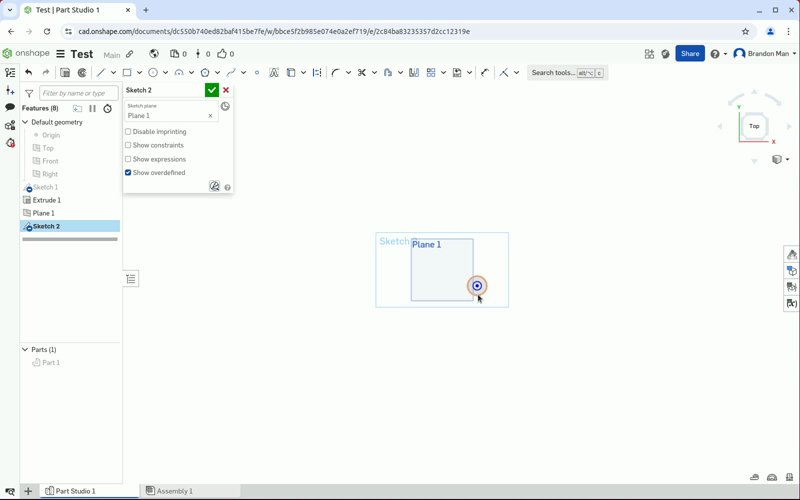
scroll(6)
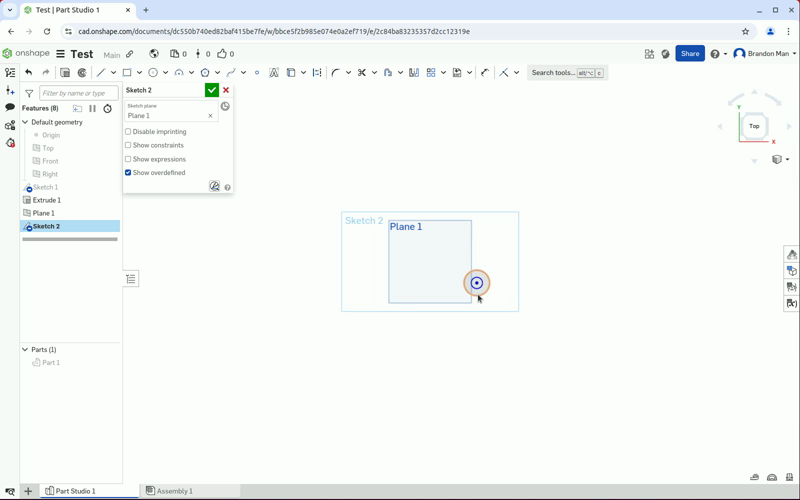
scroll(6)
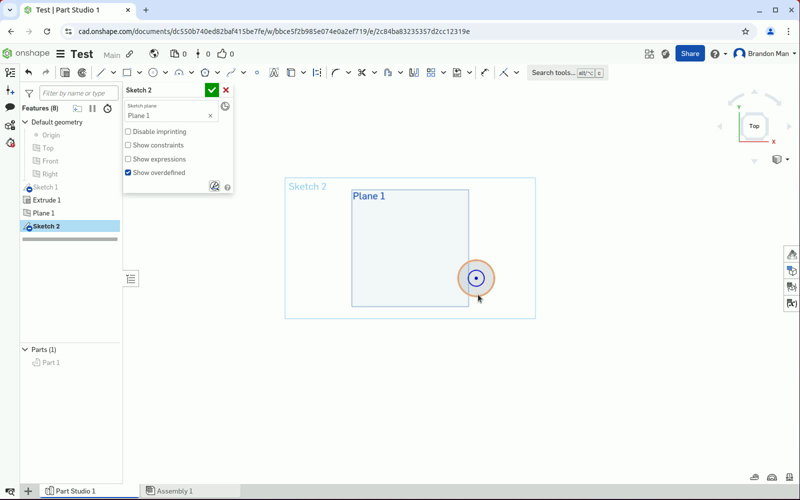
scroll(6)
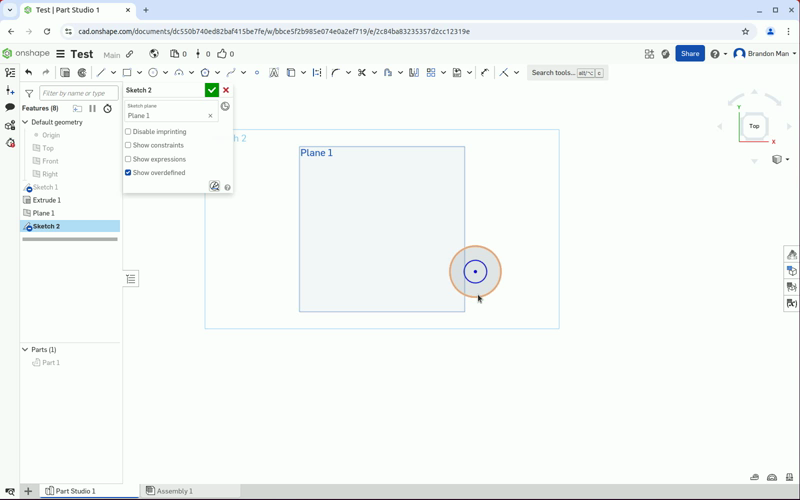
scroll(6)
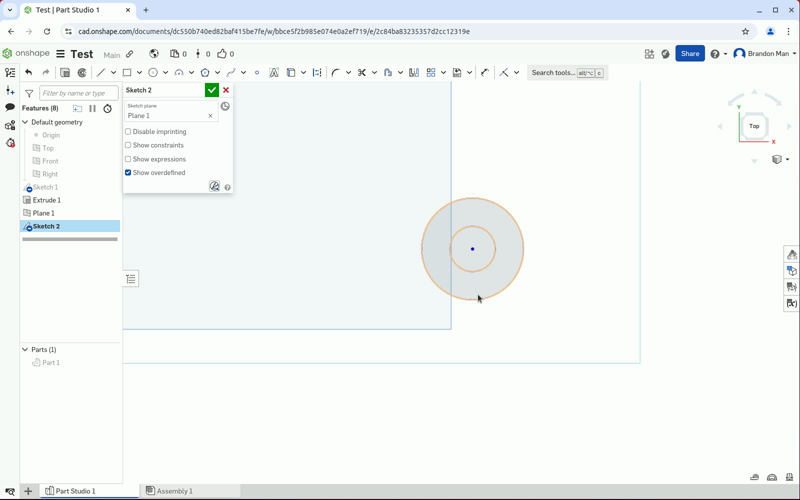
click(478, 294)
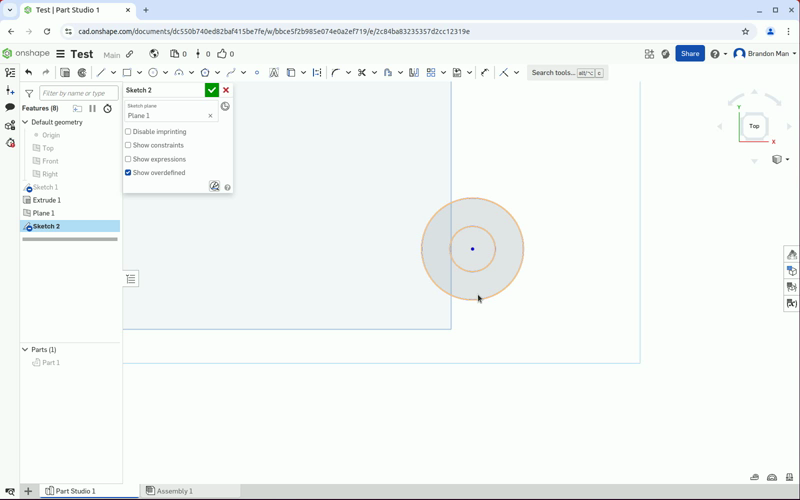
scroll(-6)
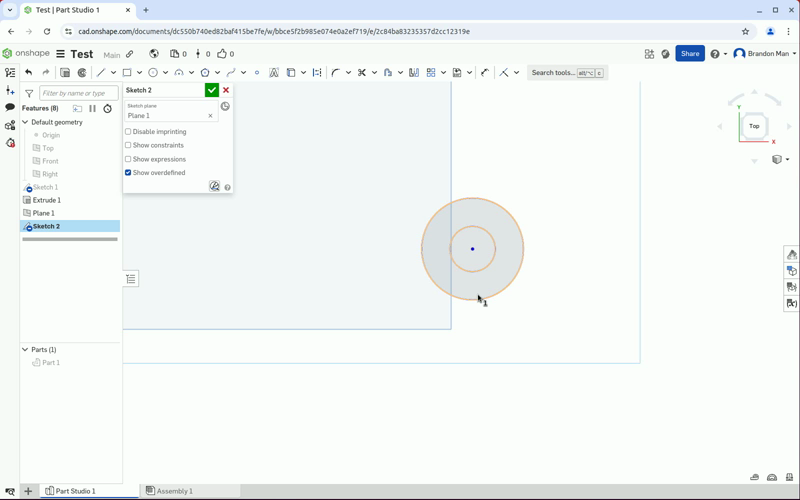
scroll(-6)
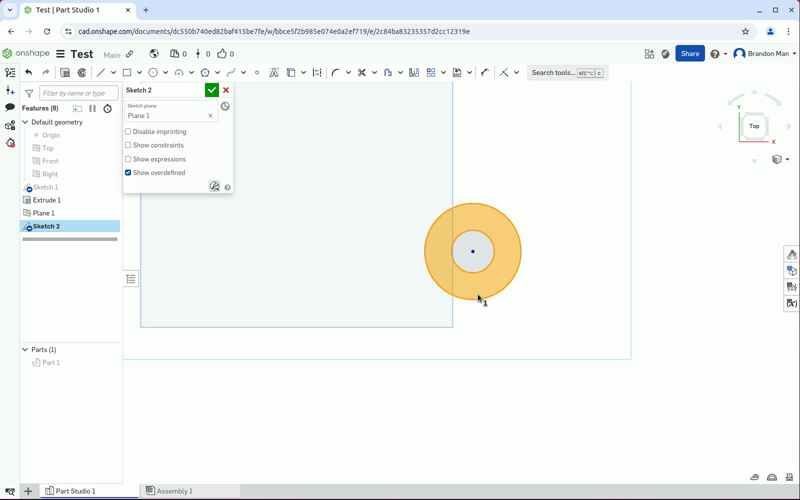
scroll(-6)
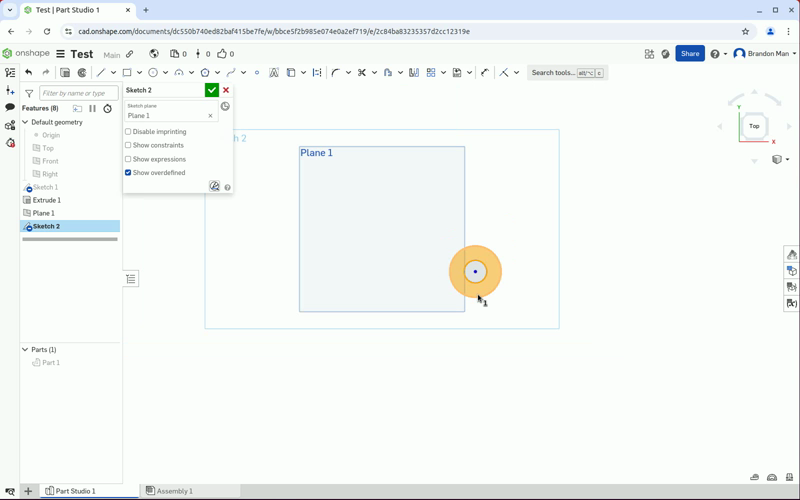
scroll(-6)
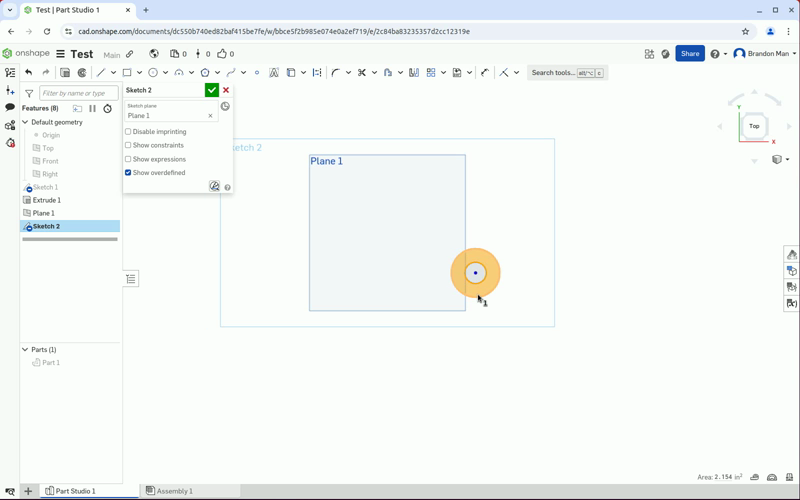
scroll(-6)
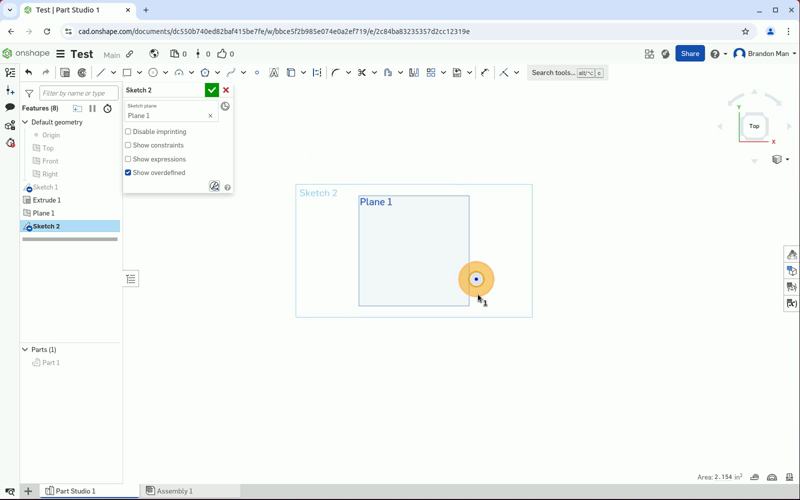
scroll(-6)
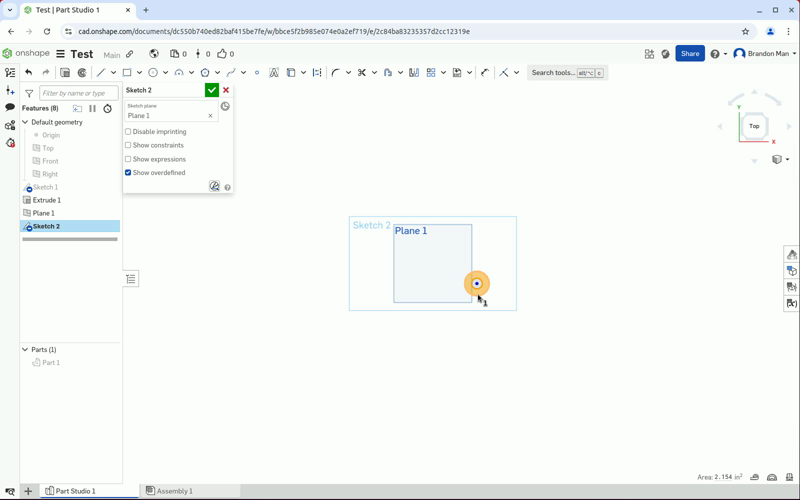
scroll(-6)
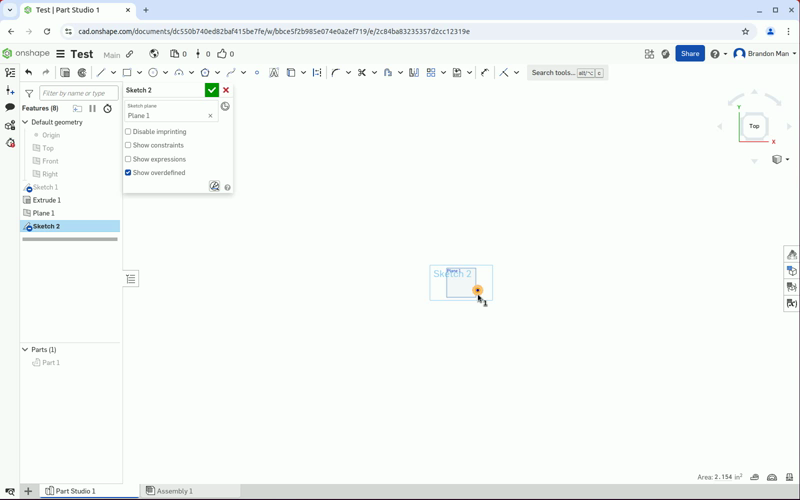
mouse_move(73, 352)
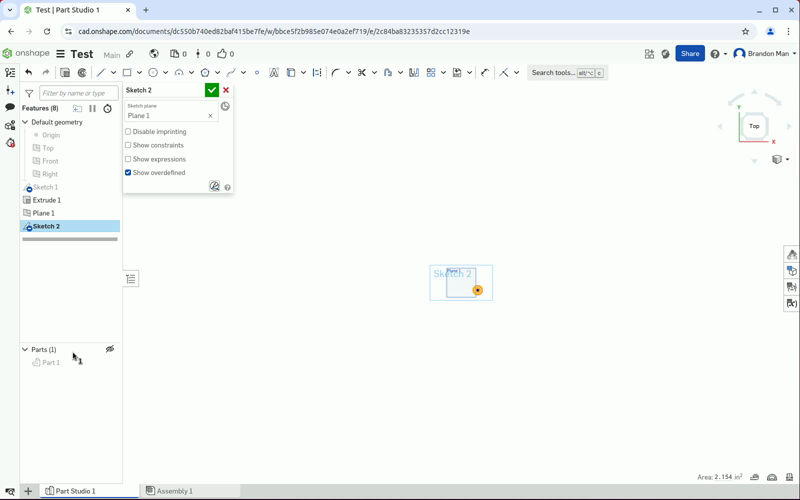
key(shift+y)
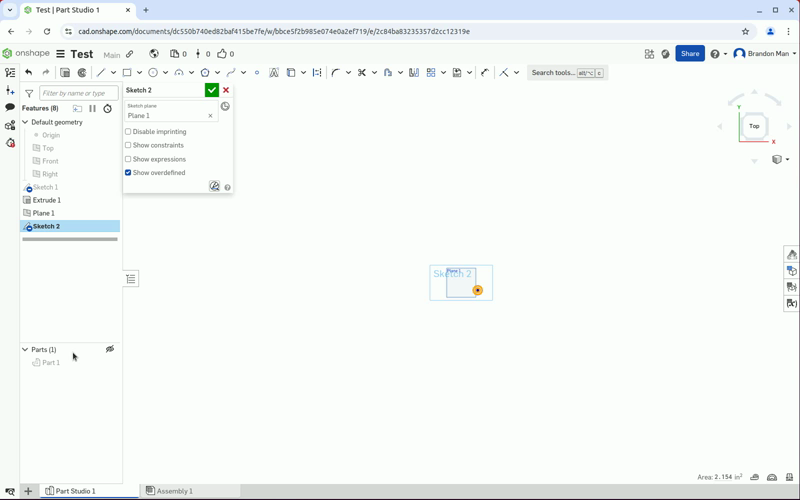
key(shift+e)
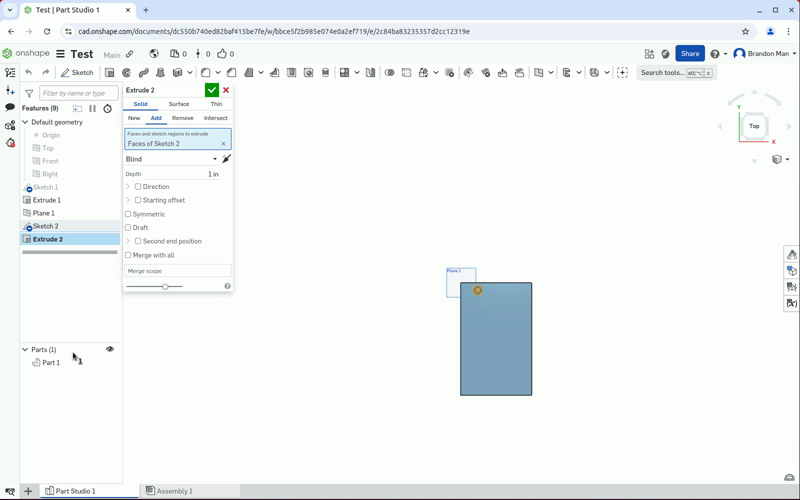
mouse_move(143, 106)
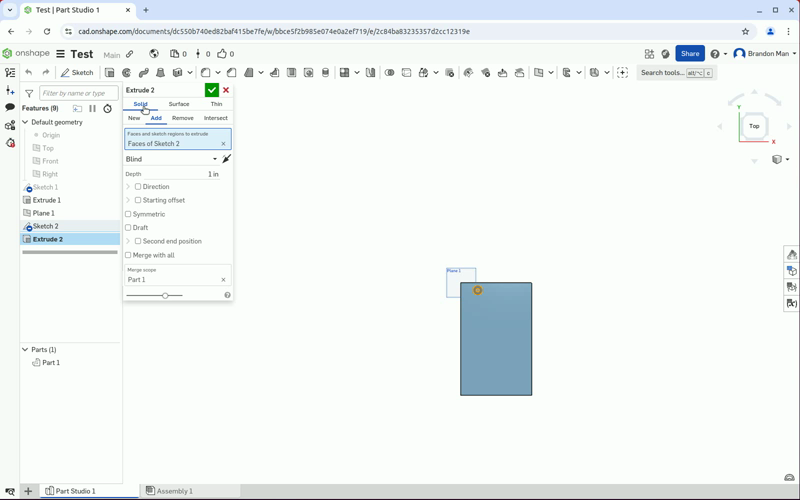
click(143, 106)
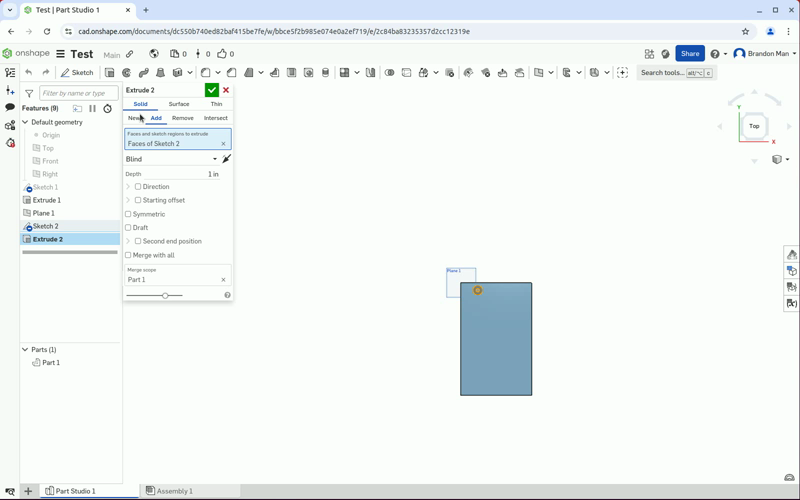
mouse_move(137, 120)
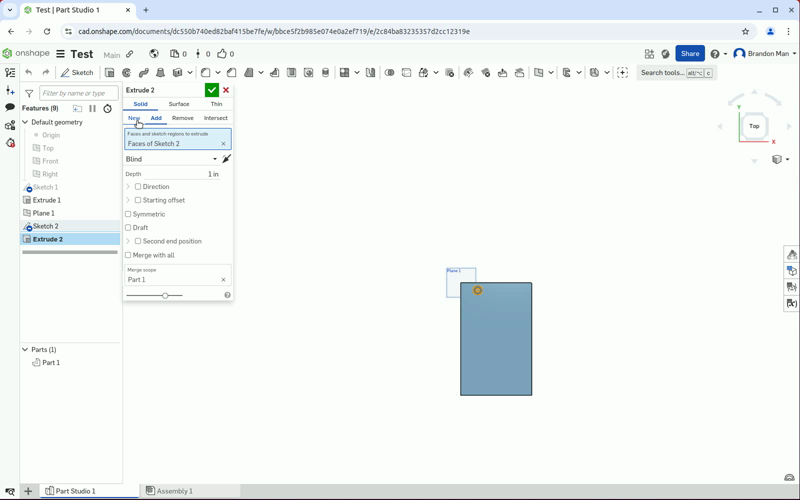
click(137, 120)
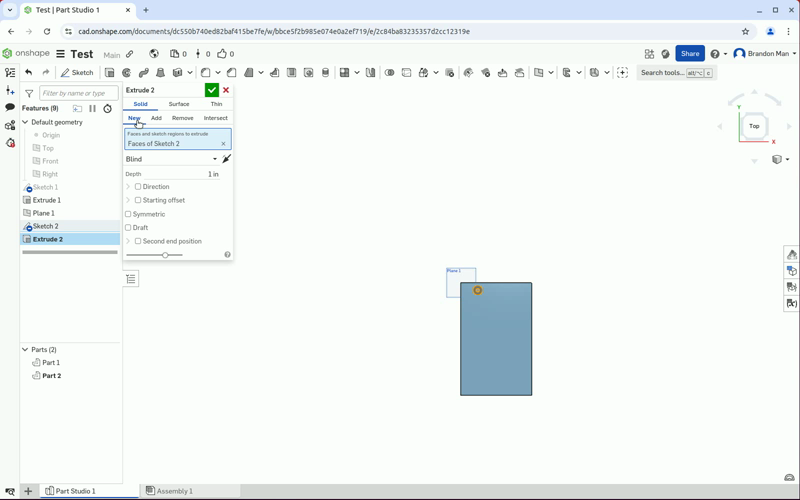
key(tab, 4)
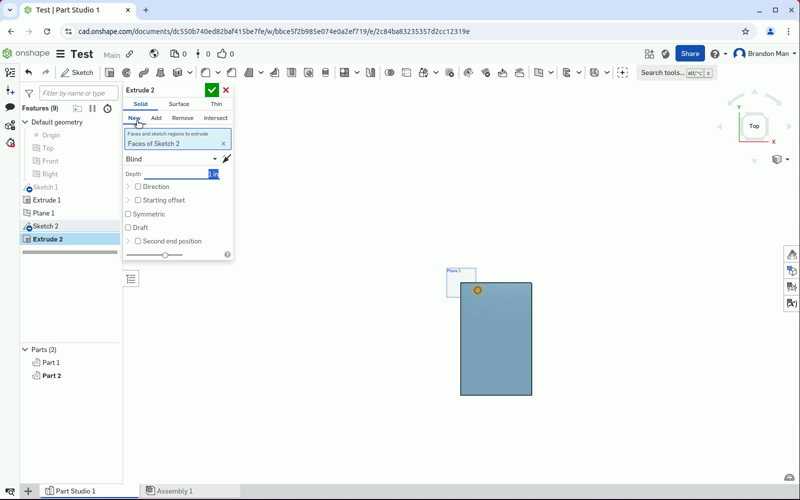
text(1.685)
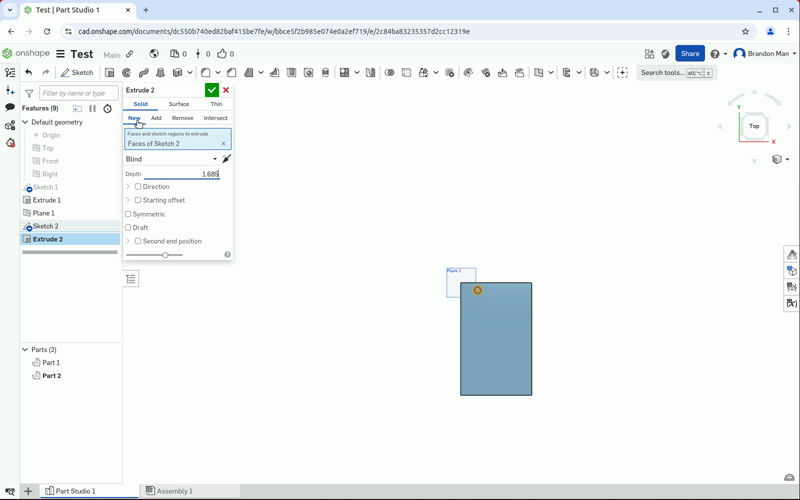
key(enter)
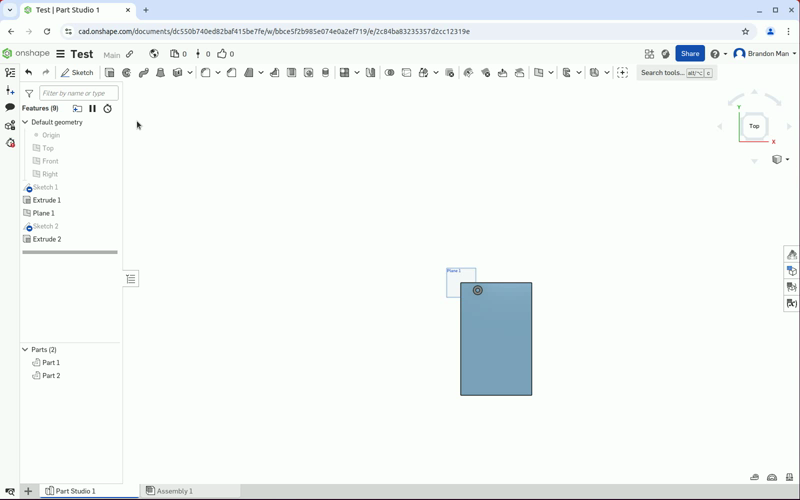
key(shift+h)
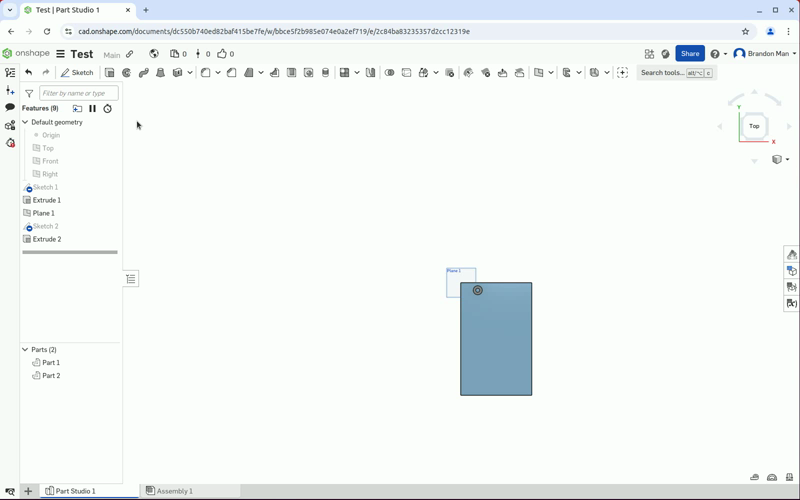
key(shift+h)
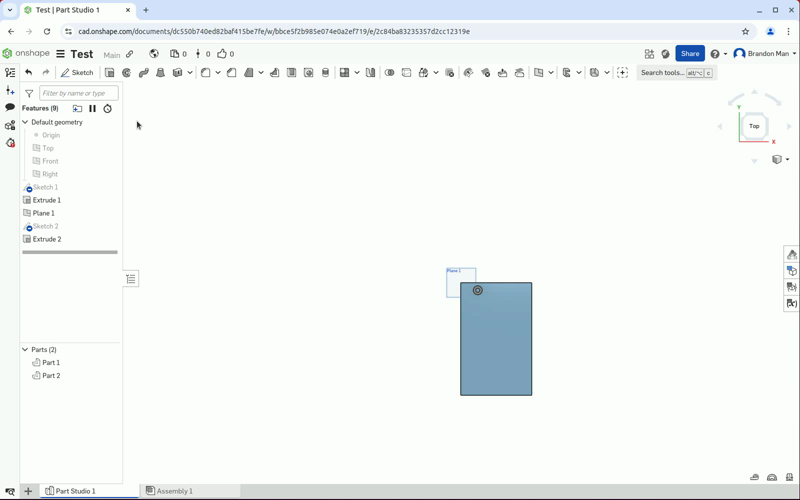
mouse_move(73, 189)
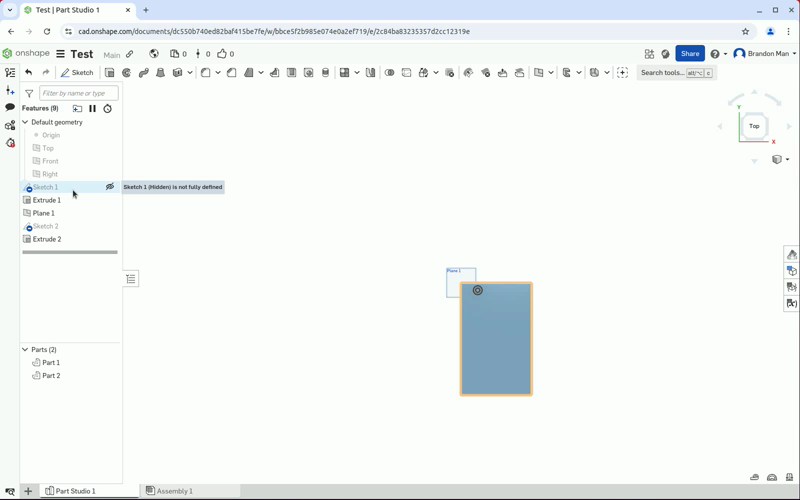
click(73, 189)
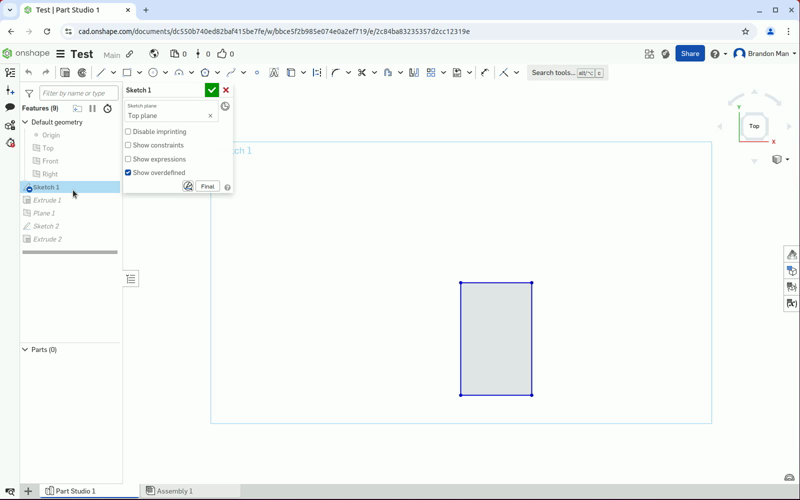
mouse_move(229, 92)
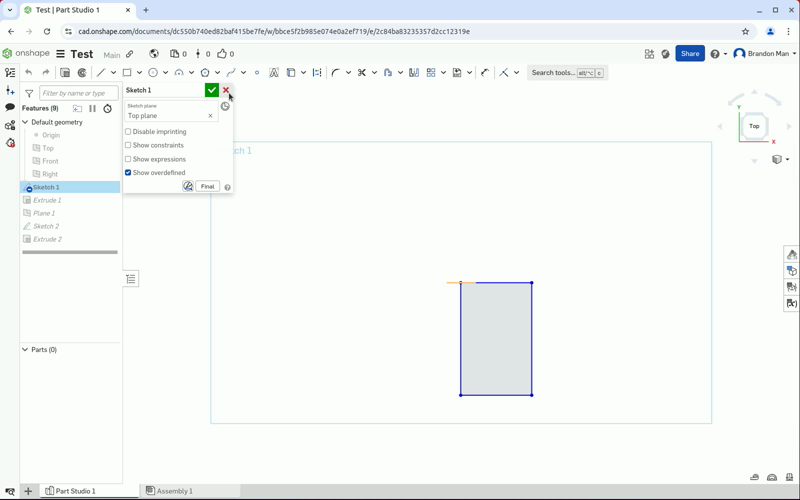
click(229, 92)
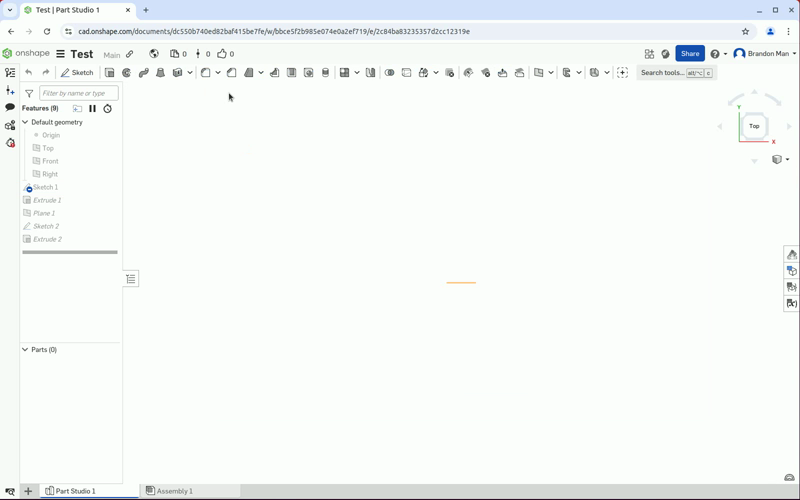
key(shift+s)
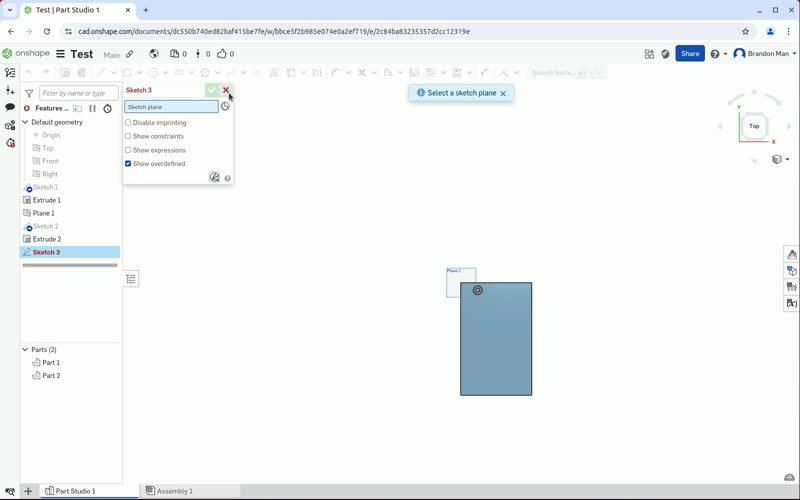
mouse_move(73, 215)
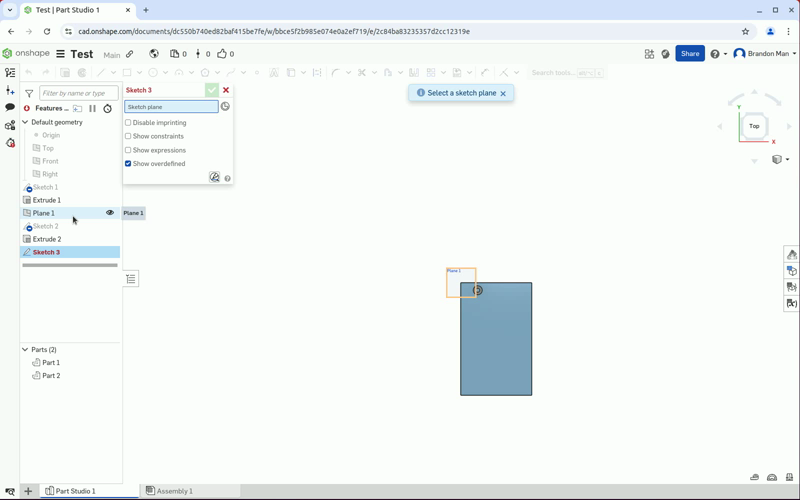
click(73, 215)
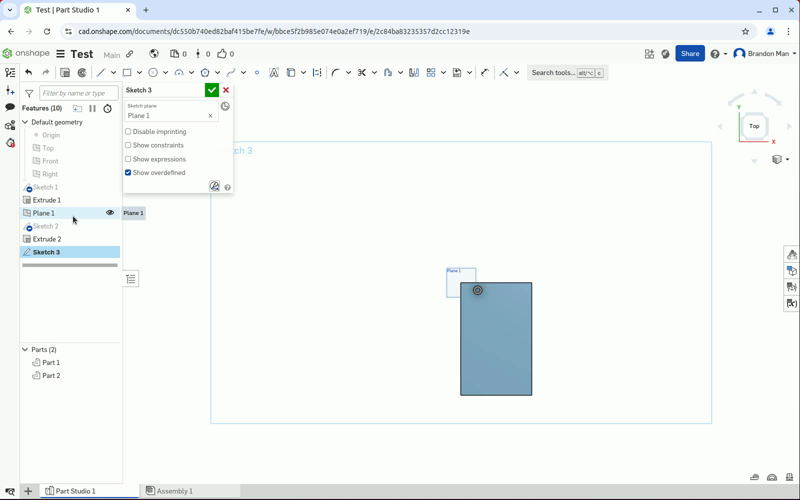
mouse_move(73, 352)
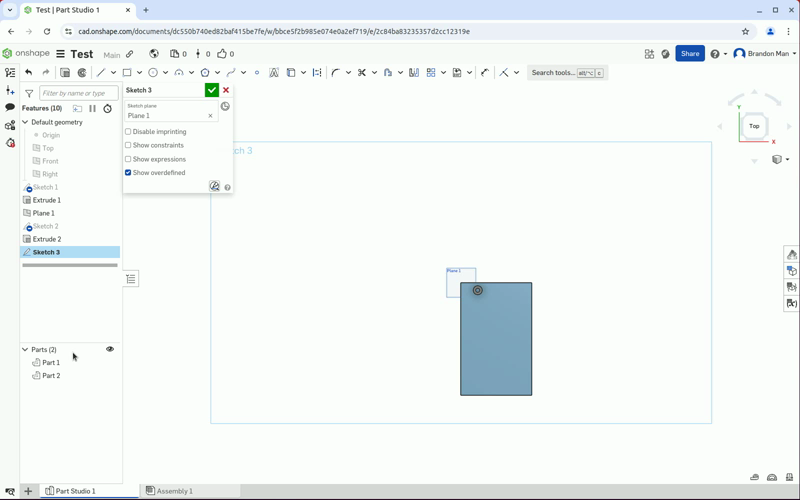
key(y)
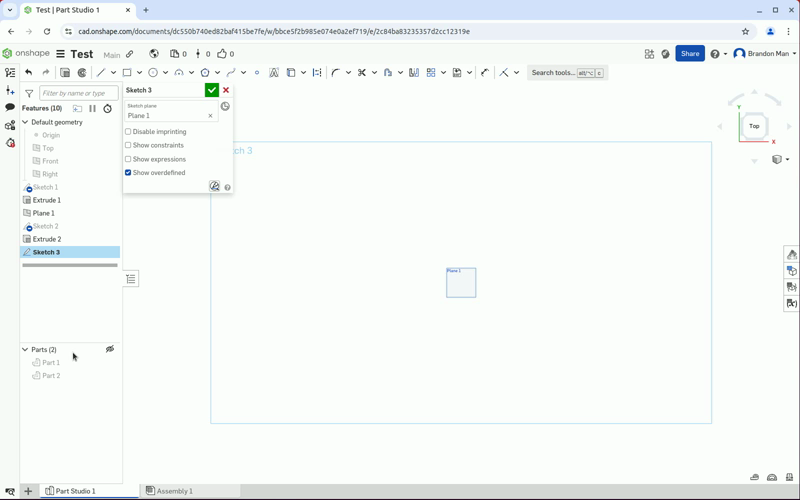
key(c)
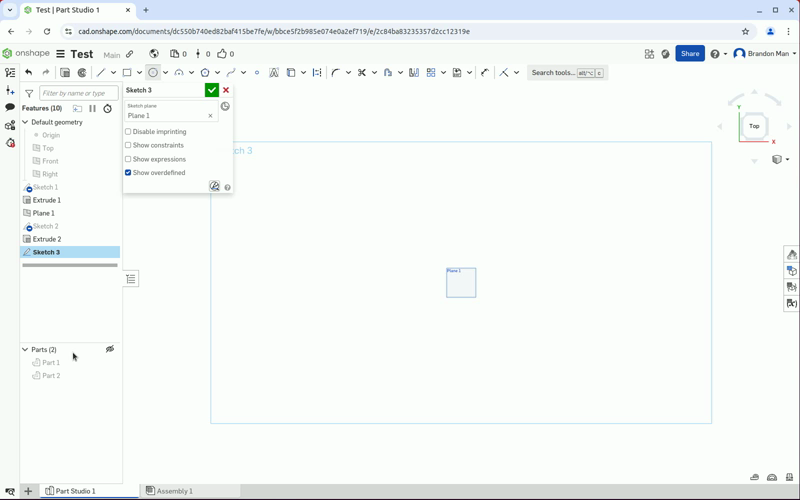
key_down(shift)
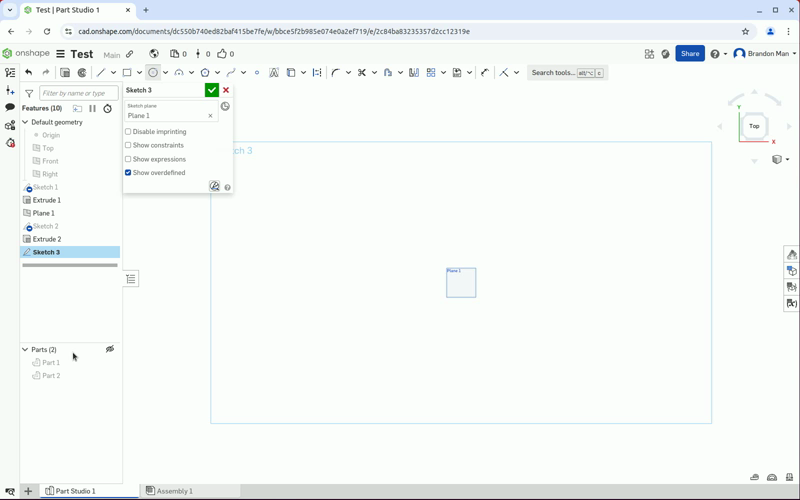
mouse_move(508, 363)
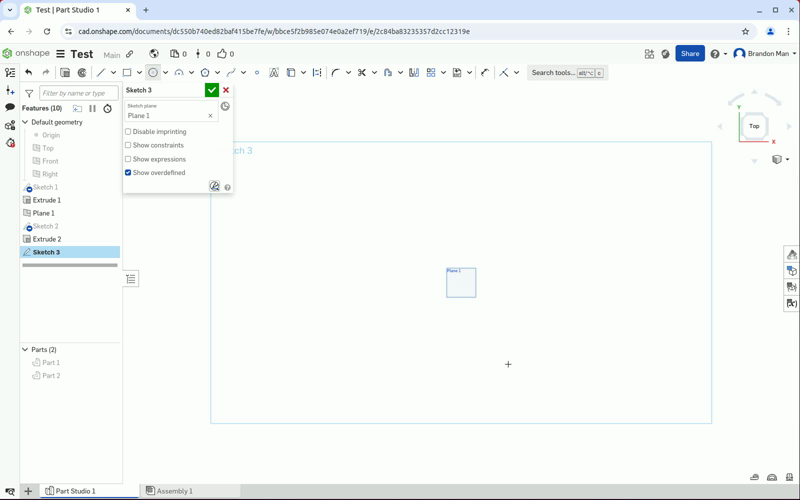
click(508, 363)
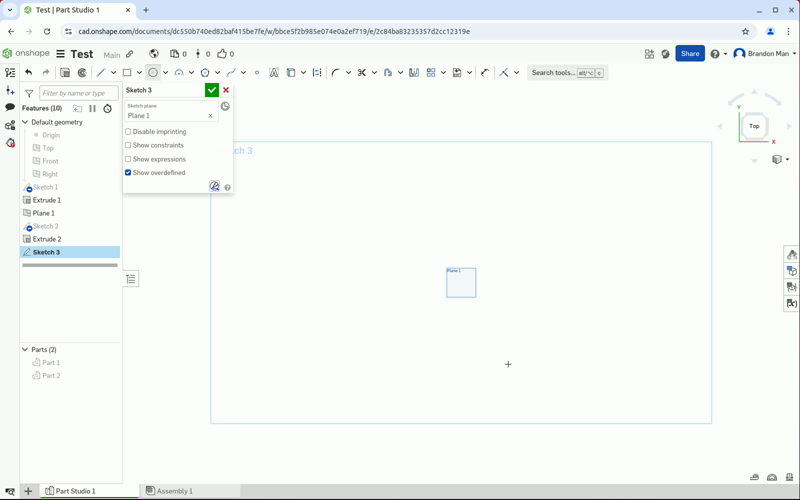
key_up(shift)
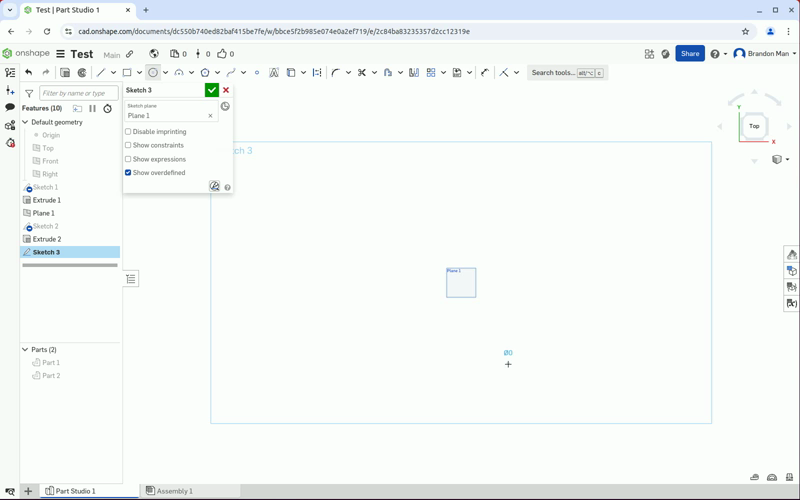
mouse_move(512, 363)
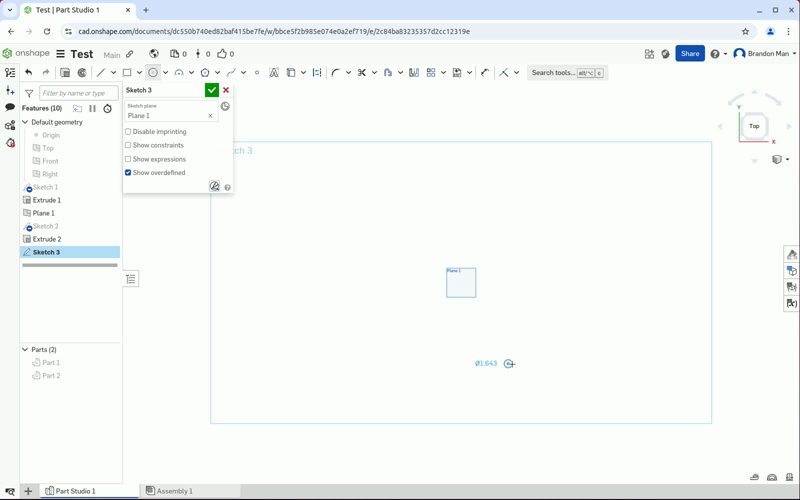
click(512, 363)
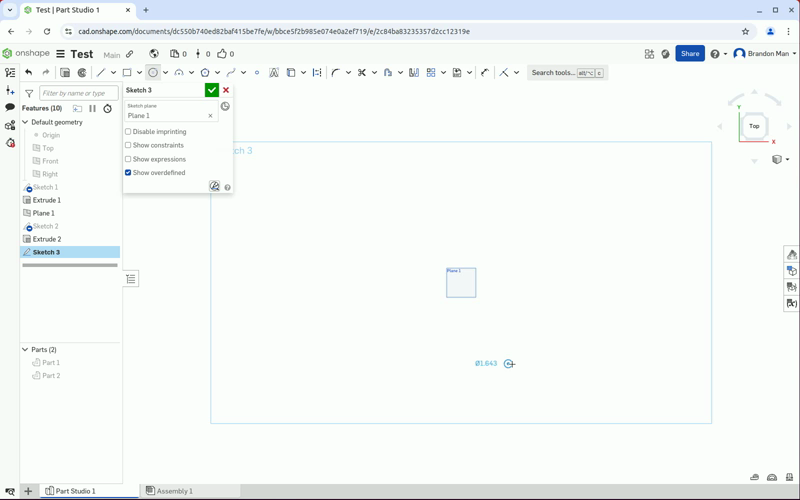
key(esc)
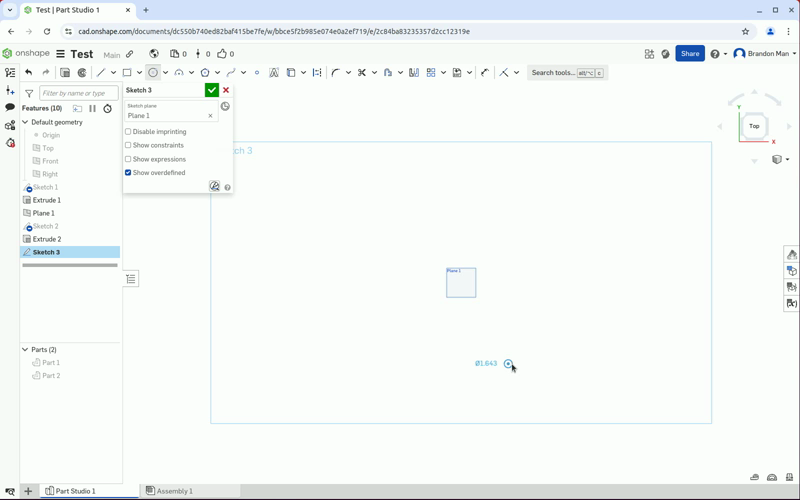
key(c)
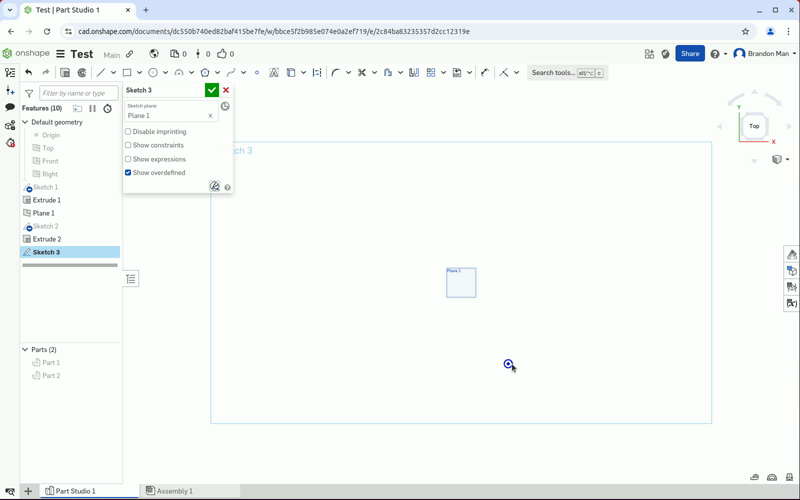
key_down(shift)
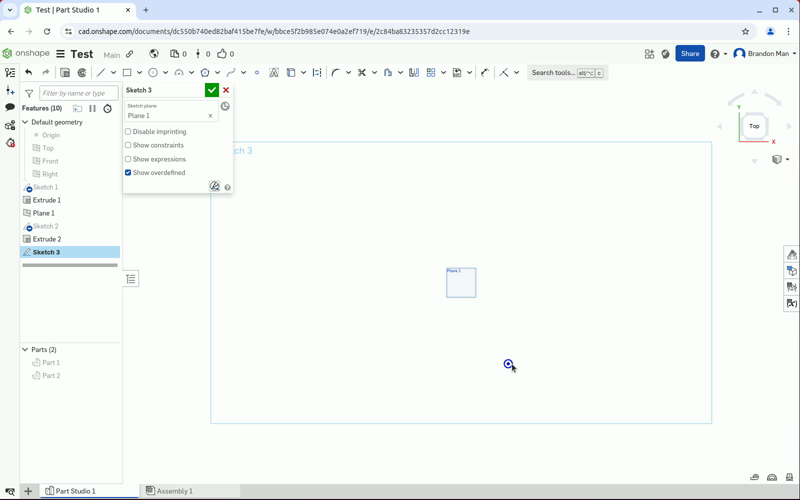
mouse_move(508, 363)
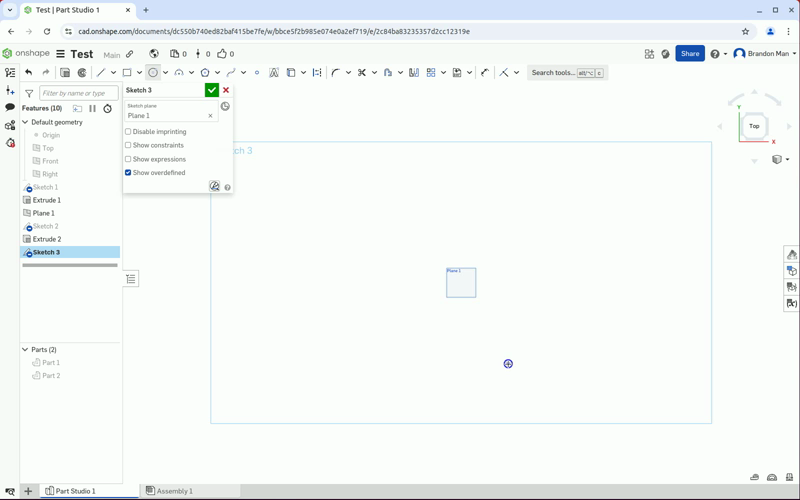
scroll(6)
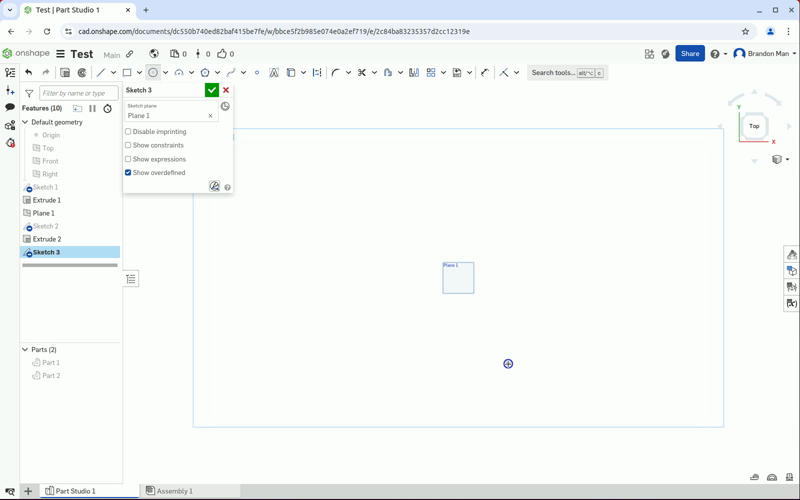
scroll(6)
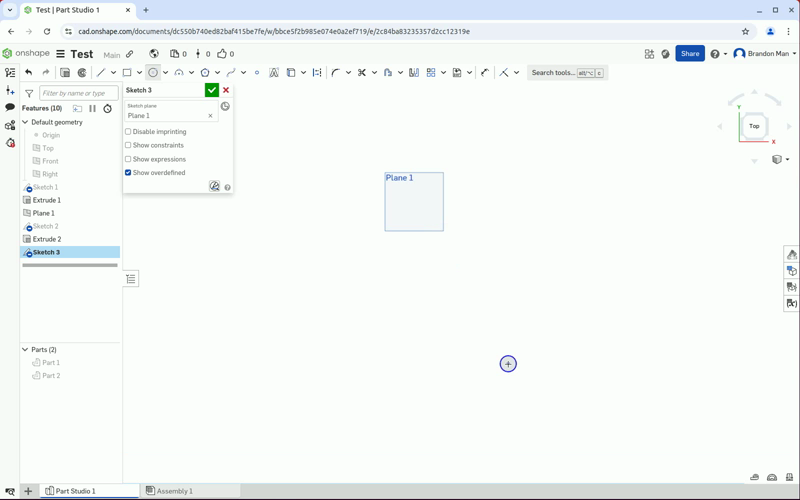
scroll(6)
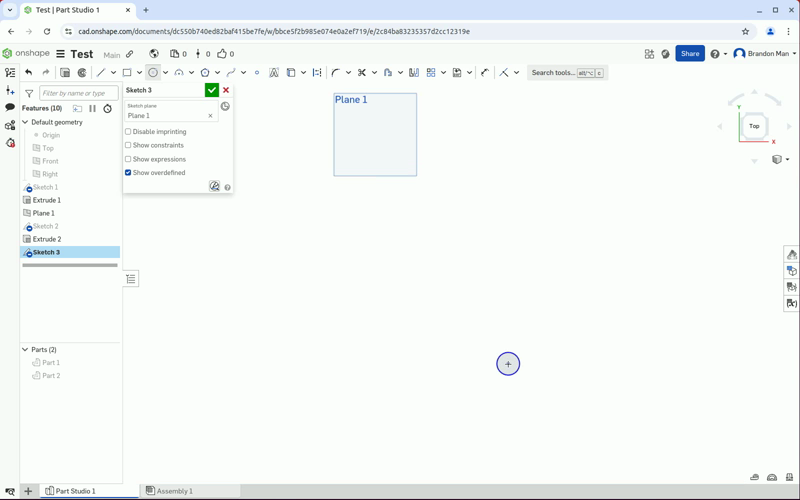
scroll(6)
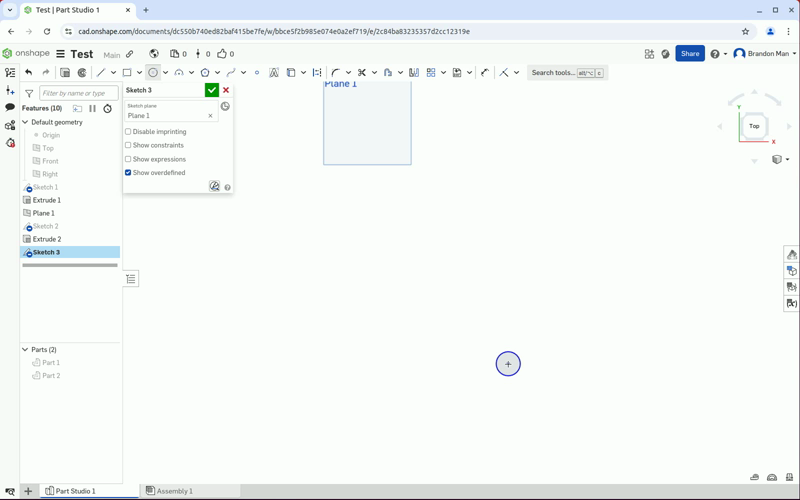
scroll(6)
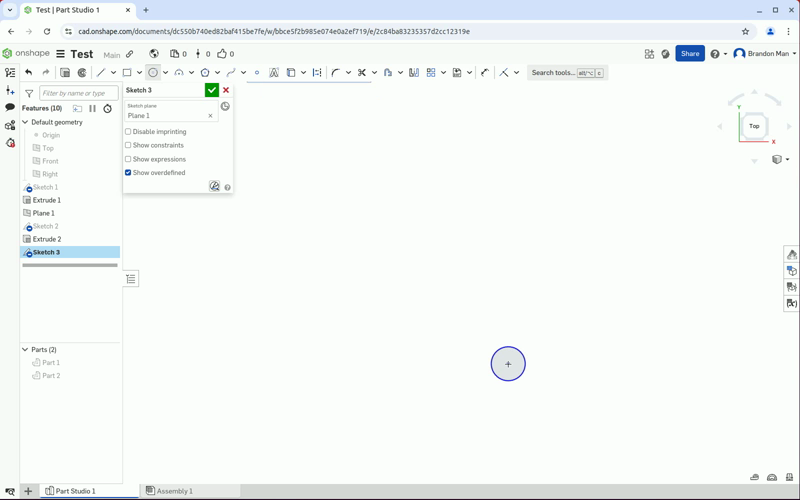
scroll(6)
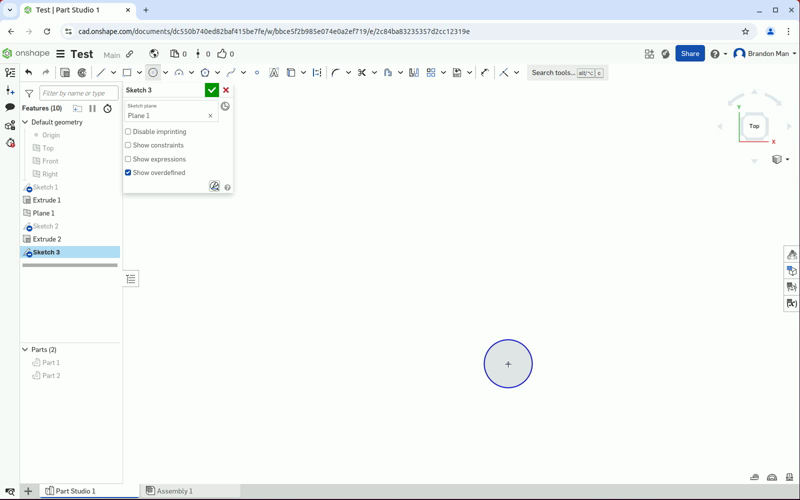
scroll(6)
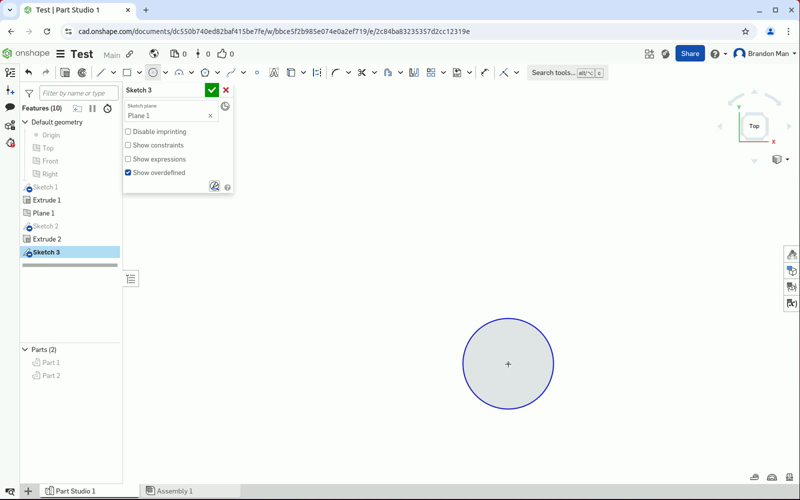
click(508, 363)
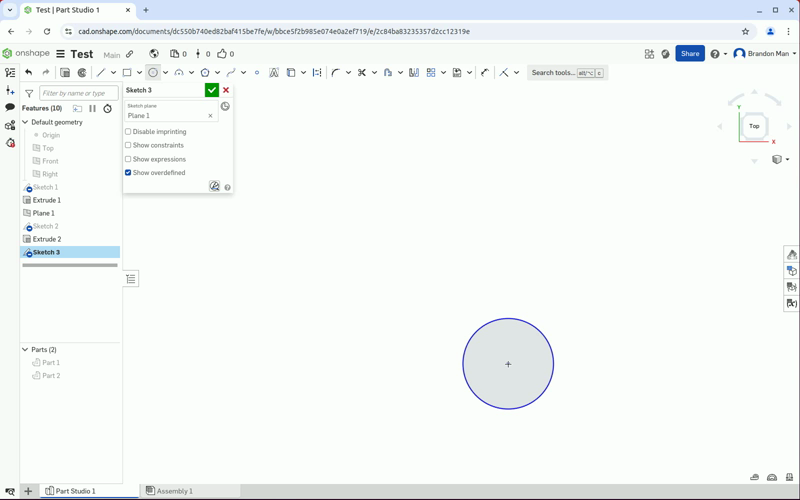
scroll(-6)
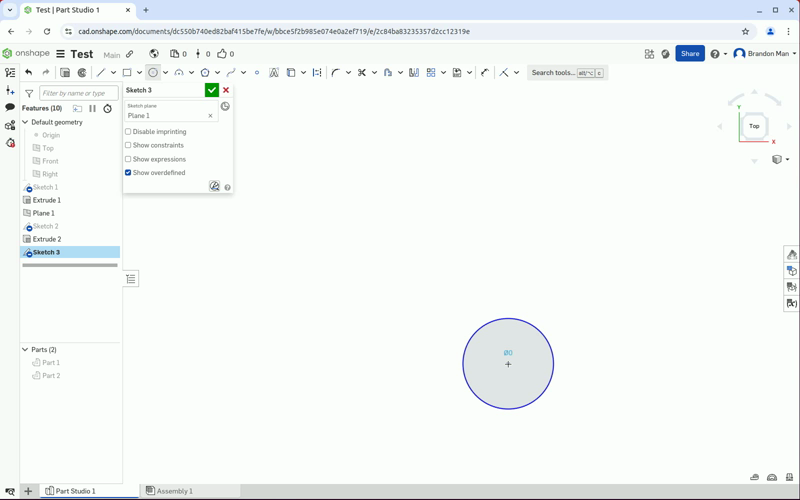
scroll(-6)
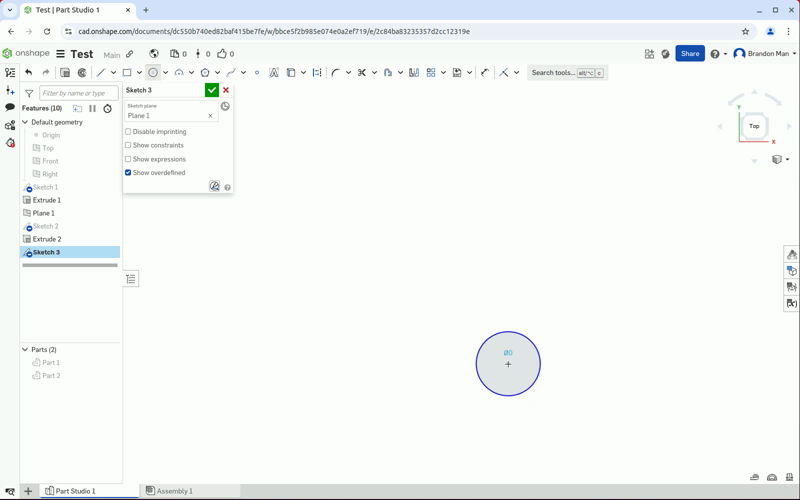
scroll(-6)
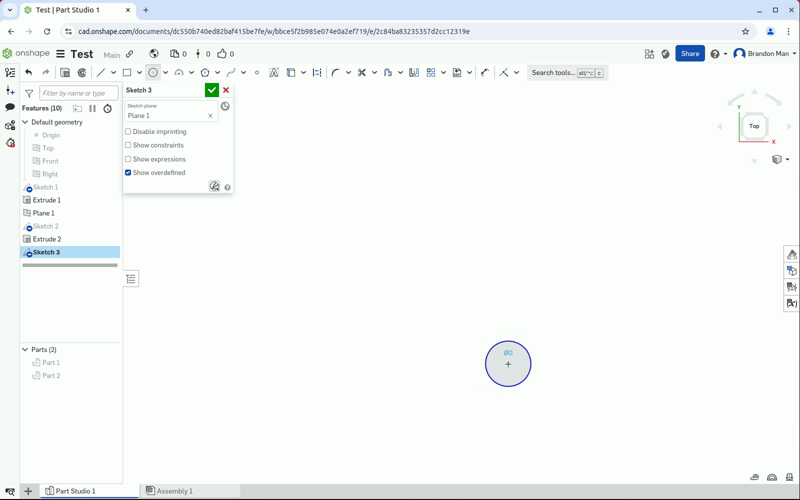
scroll(-6)
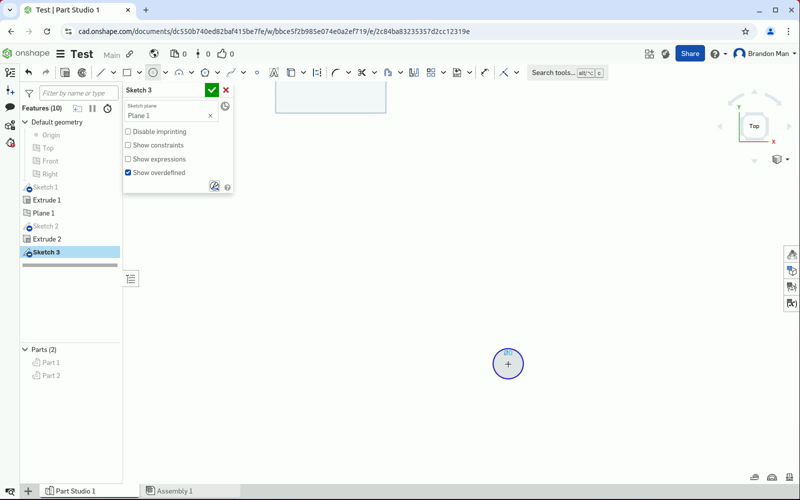
scroll(-6)
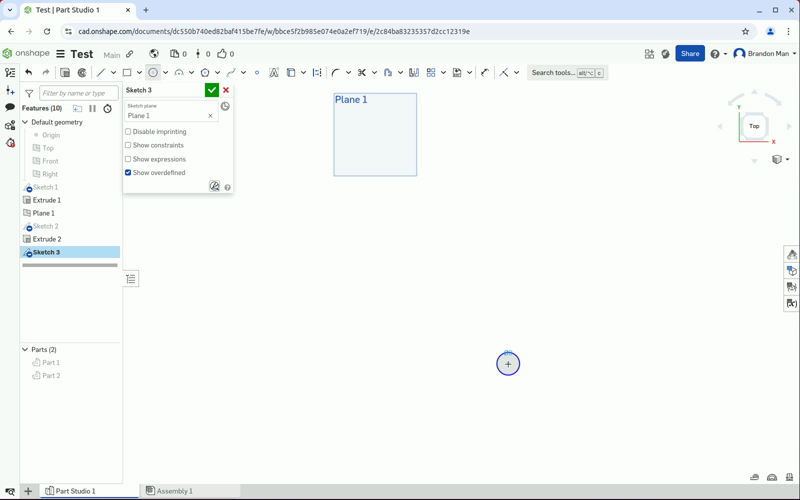
scroll(-6)
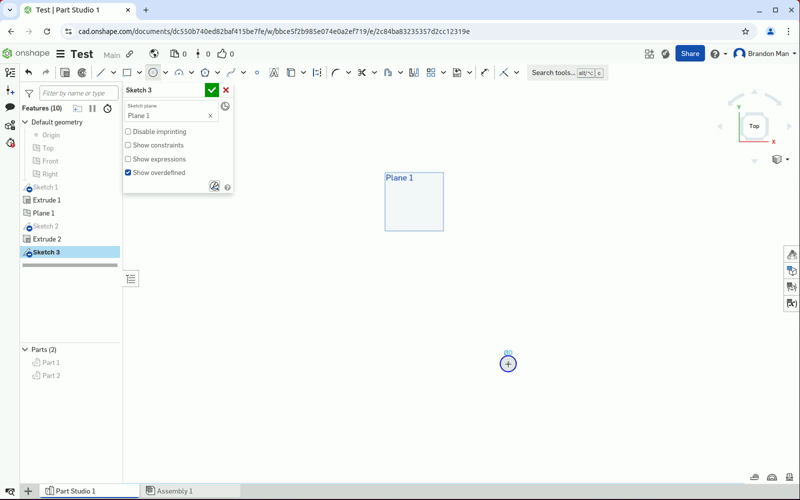
scroll(-6)
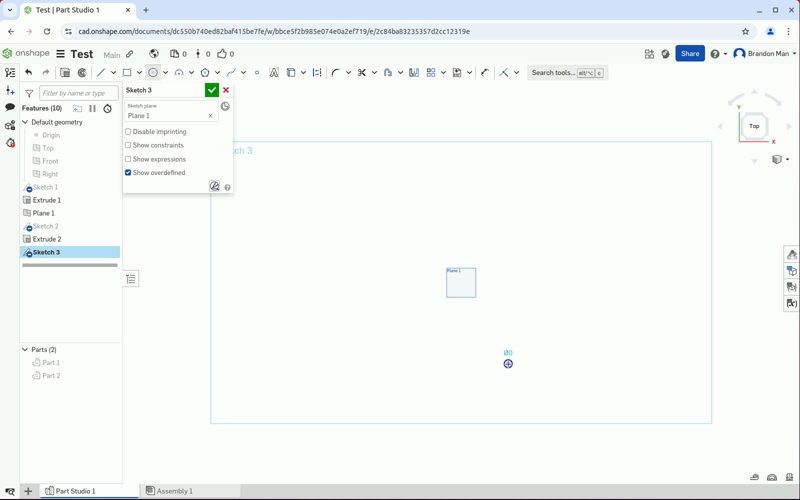
key_up(shift)
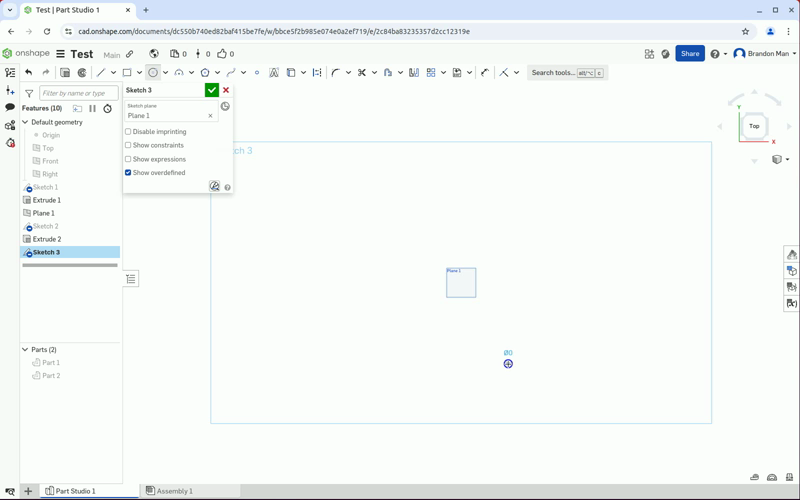
mouse_move(510, 363)
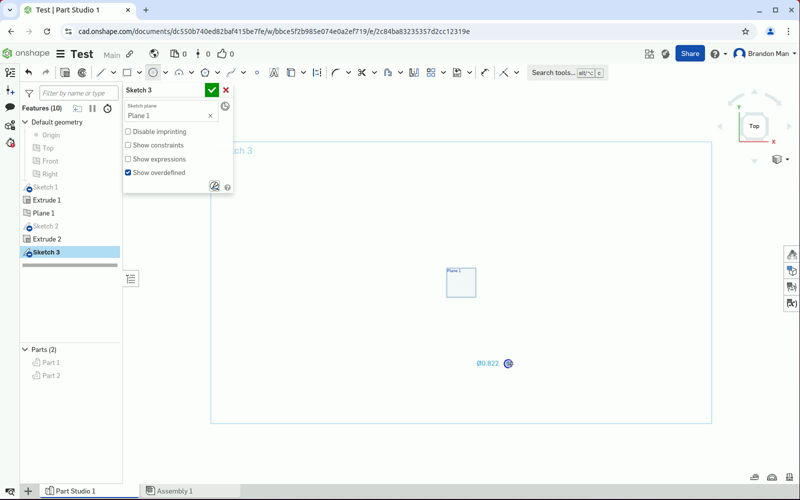
scroll(6)
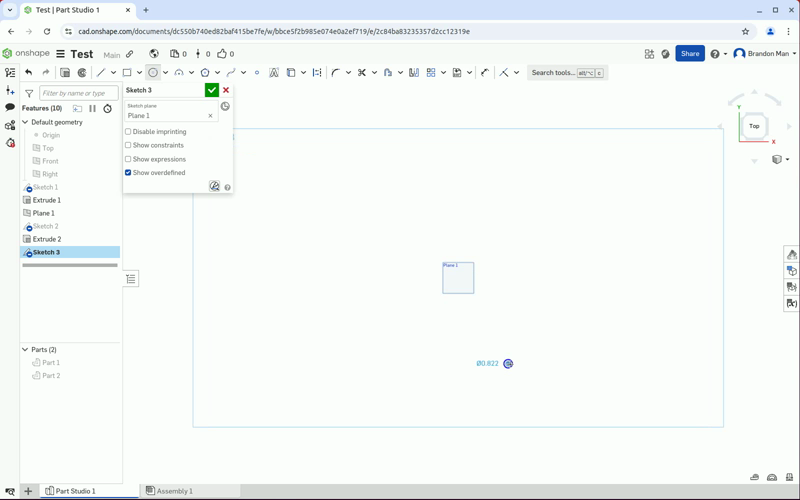
scroll(6)
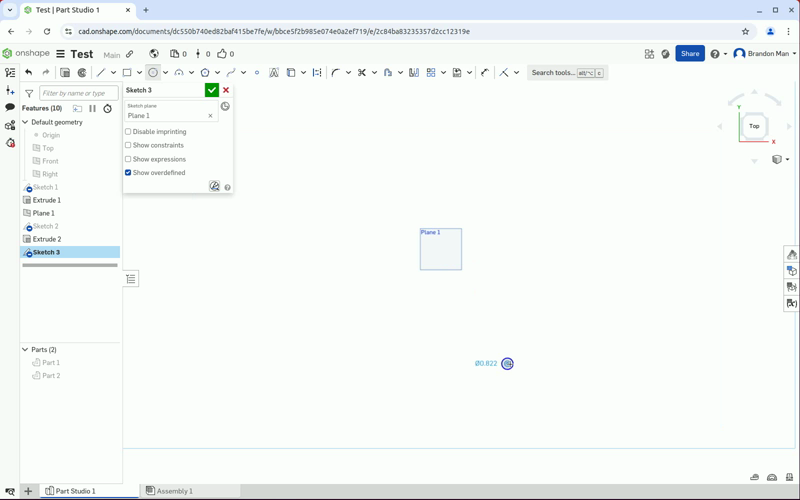
scroll(6)
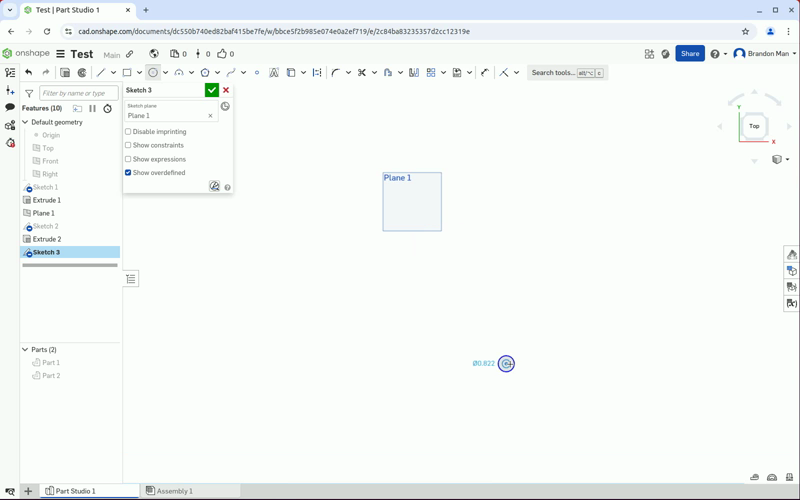
scroll(6)
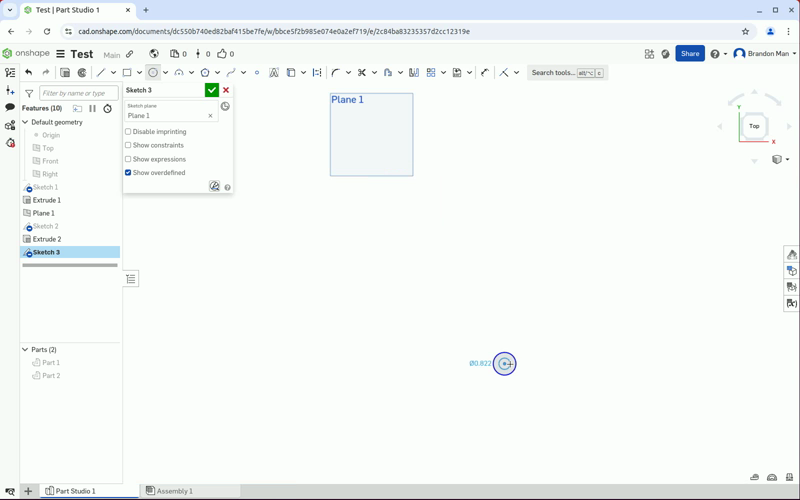
scroll(6)
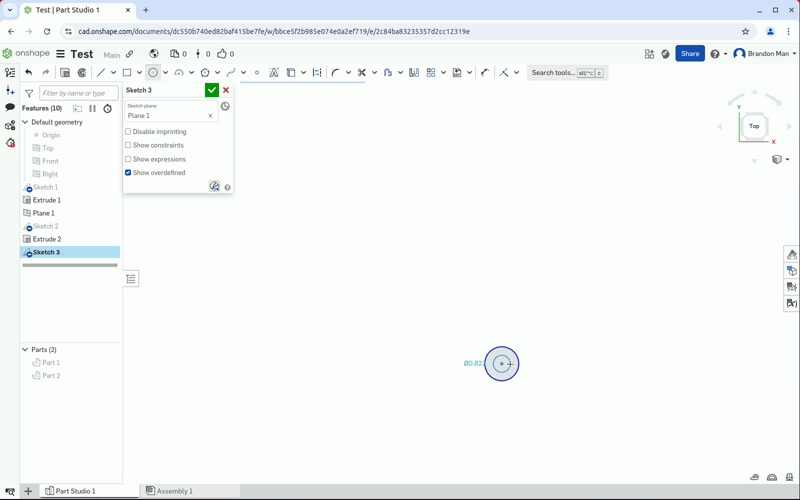
scroll(6)
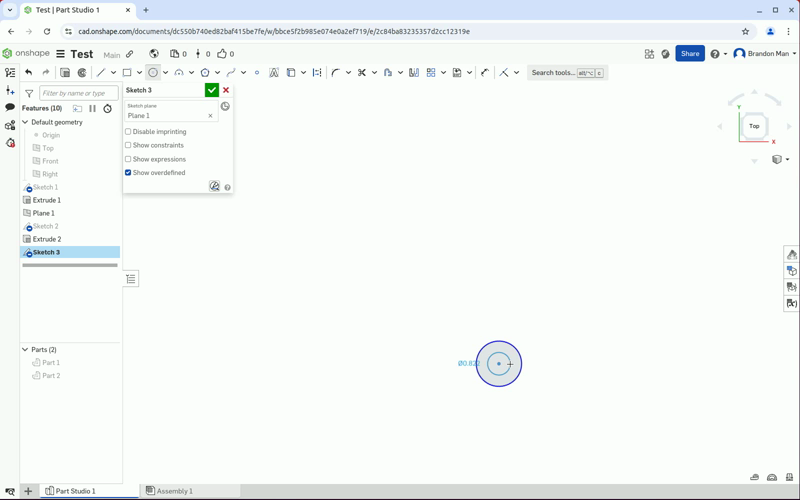
scroll(6)
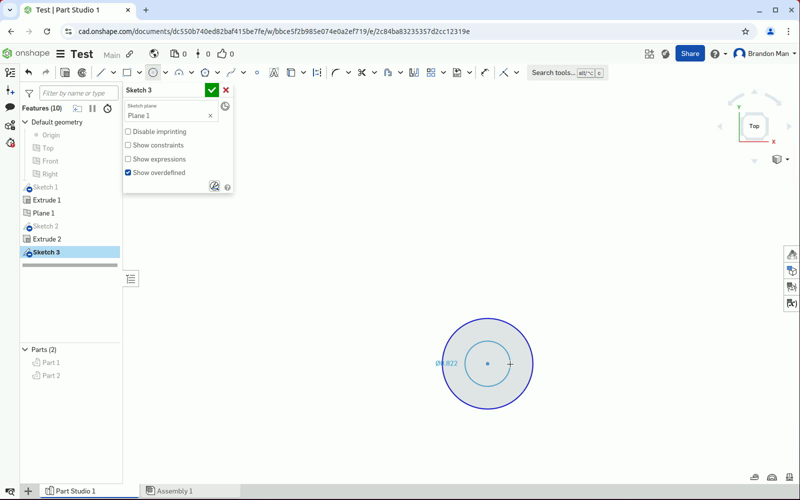
click(510, 363)
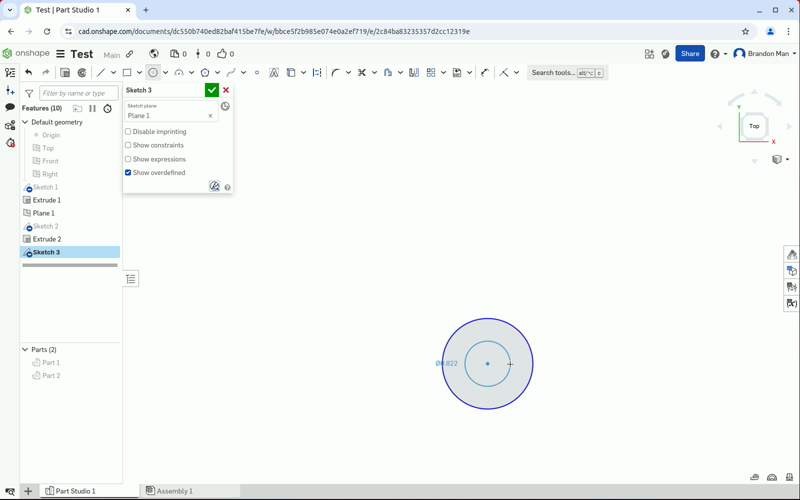
scroll(-6)
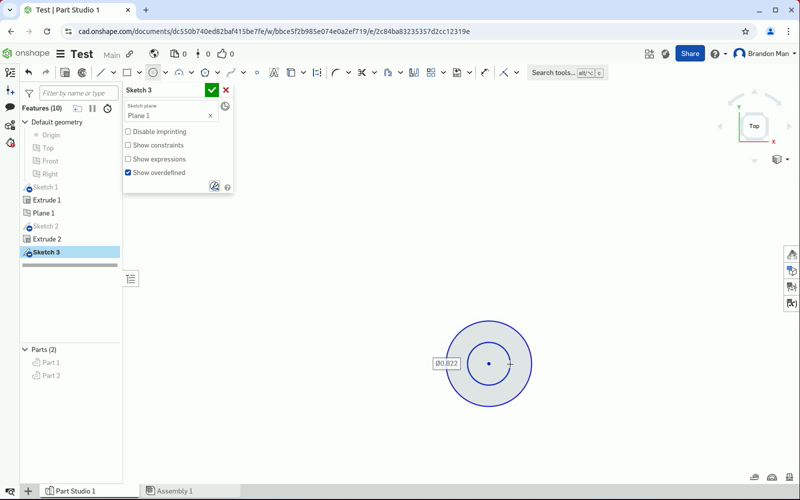
scroll(-6)
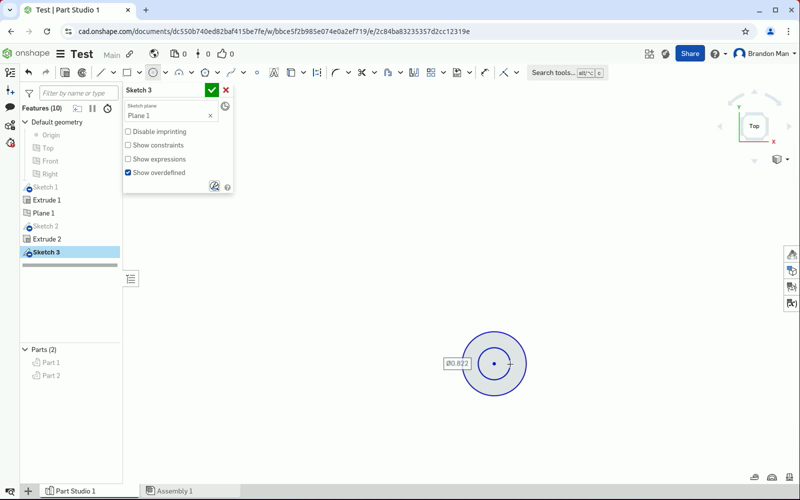
scroll(-6)
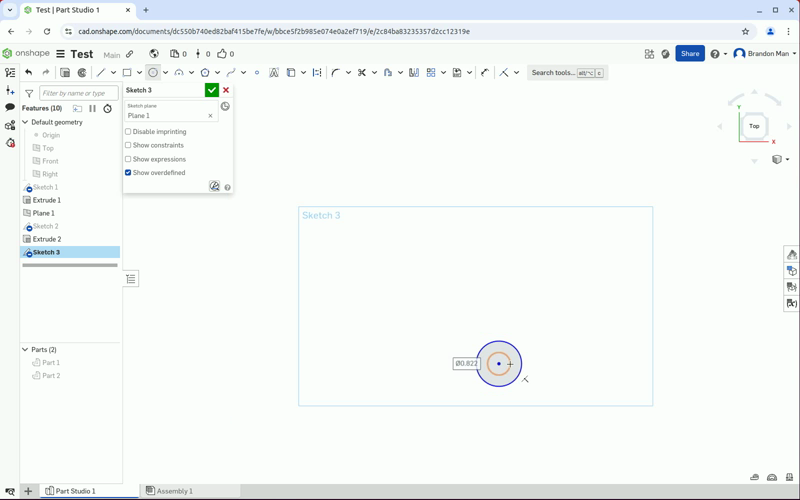
scroll(-6)
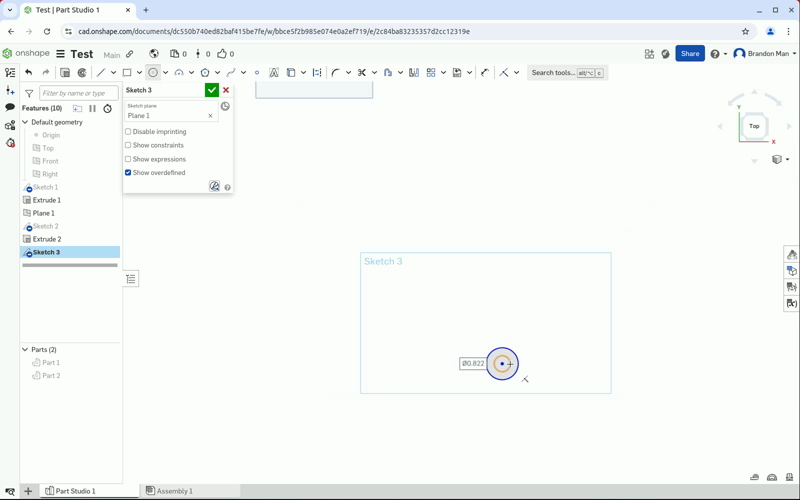
scroll(-6)
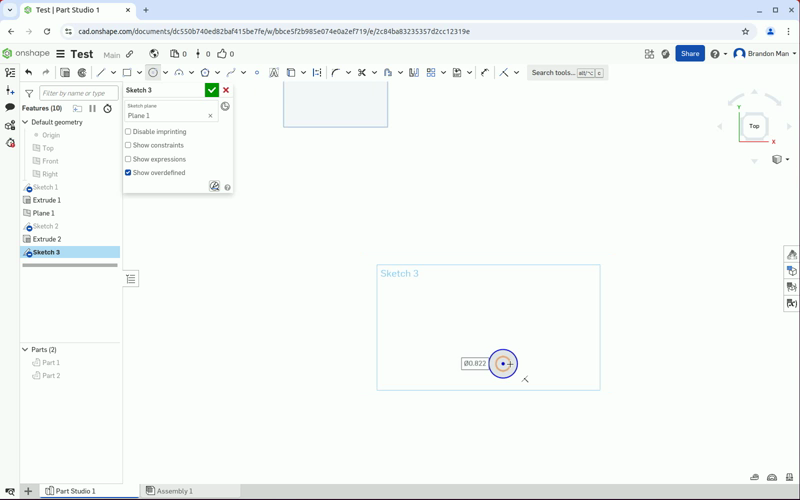
scroll(-6)
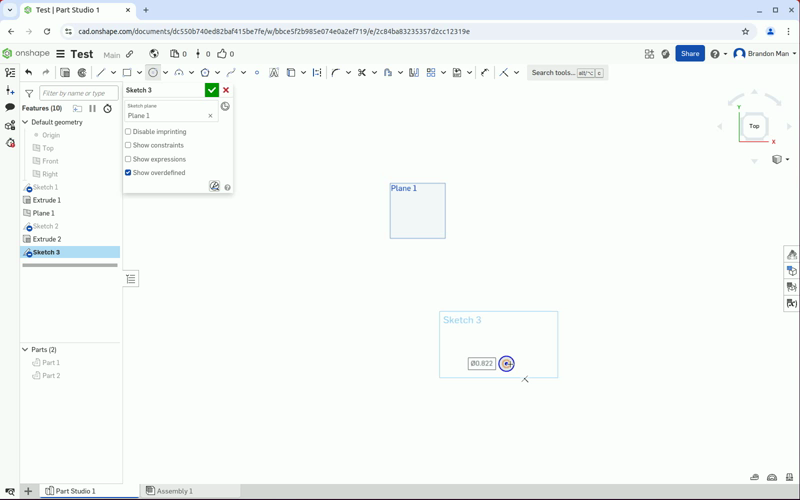
scroll(-6)
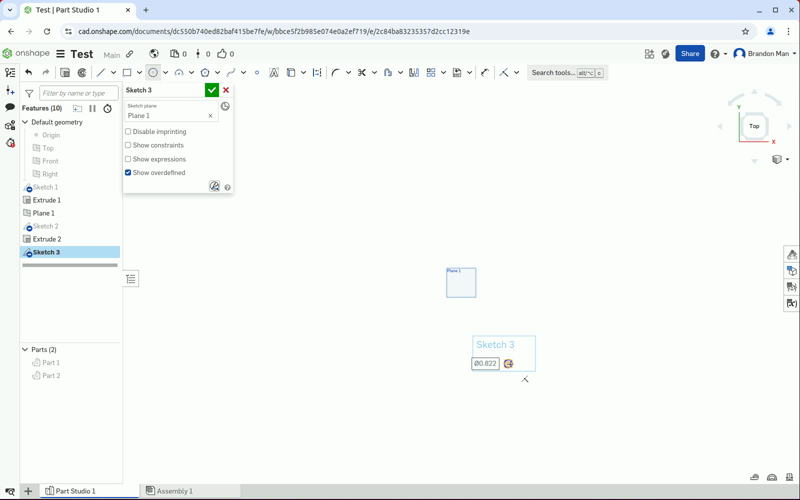
key(esc)
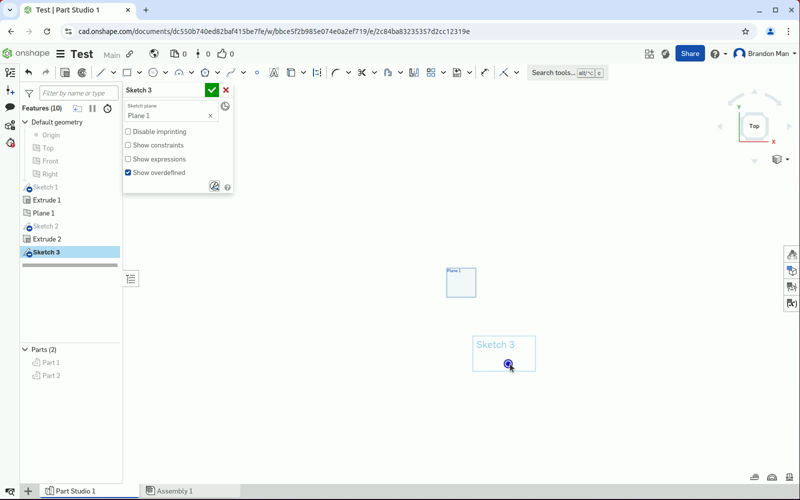
mouse_move(507, 367)
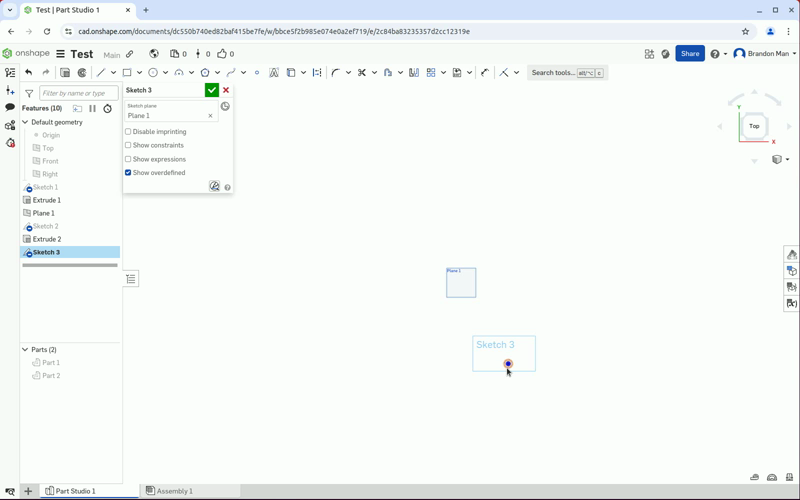
scroll(6)
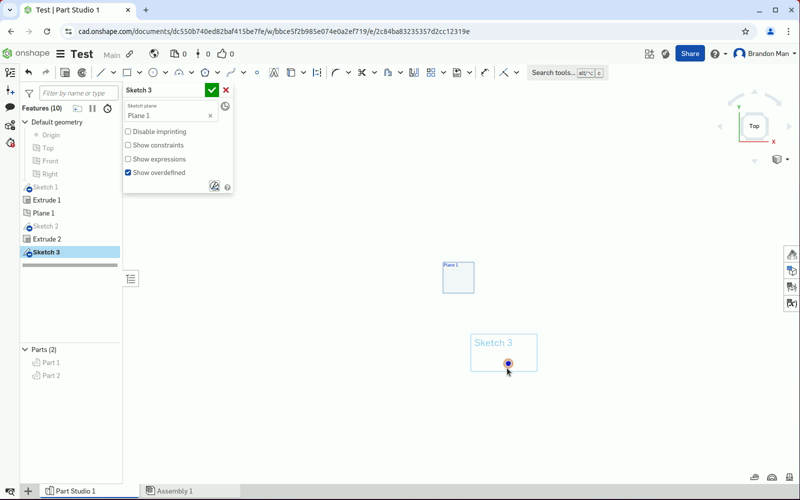
scroll(6)
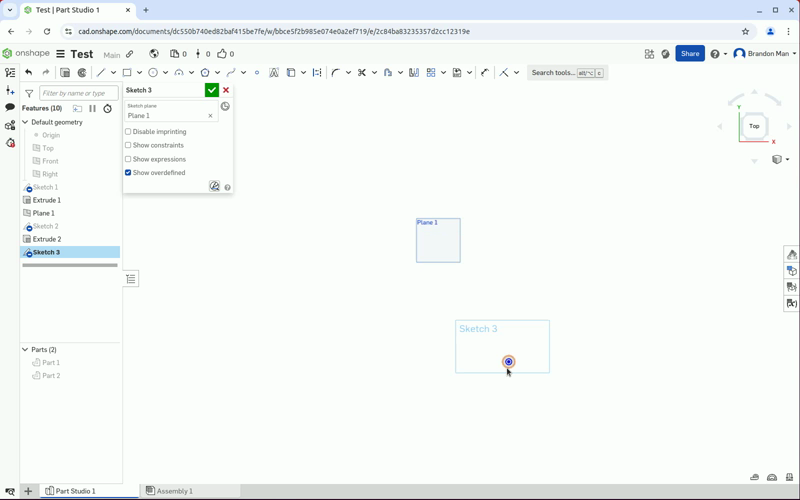
scroll(6)
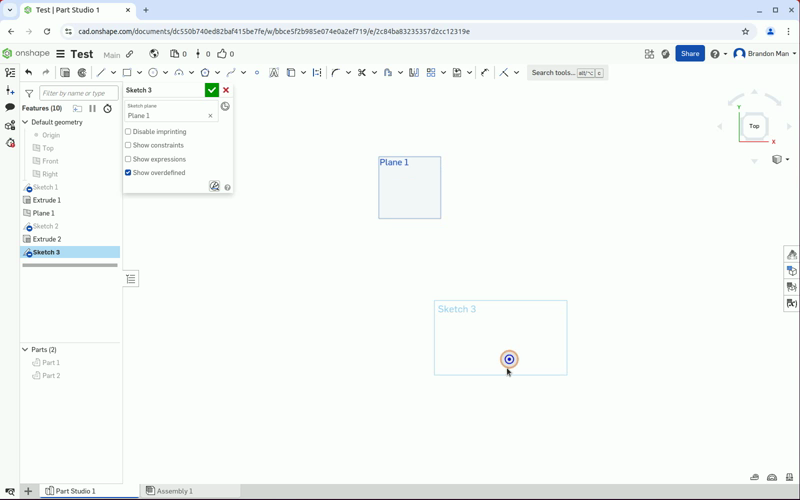
scroll(6)
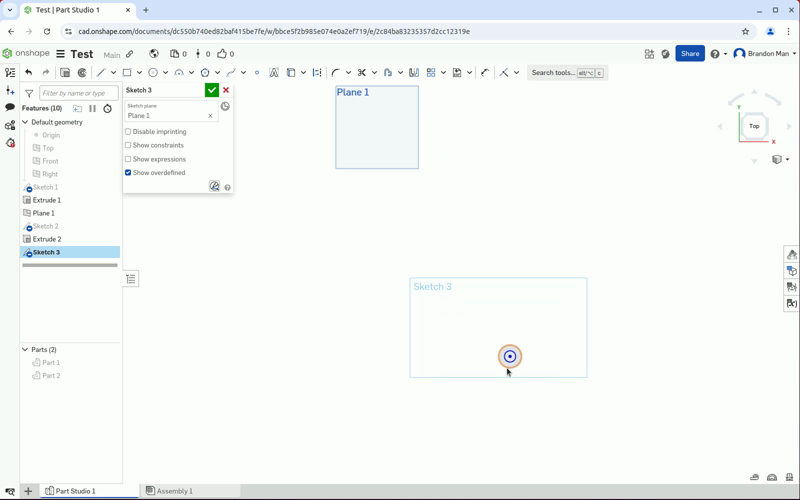
scroll(6)
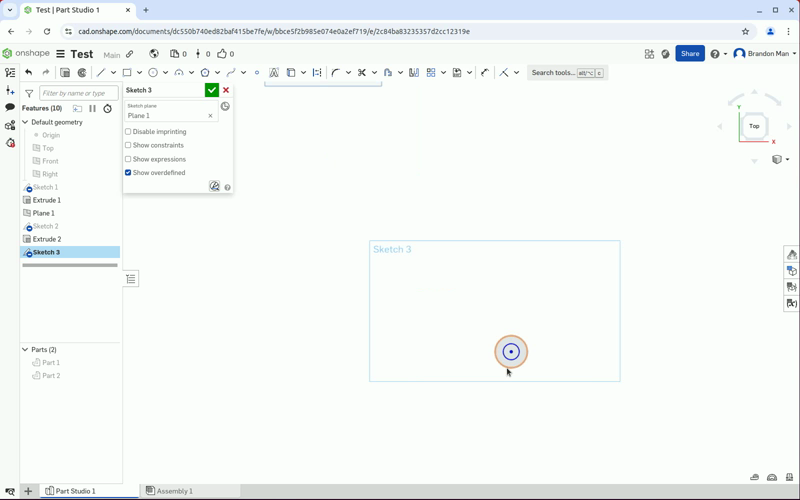
scroll(6)
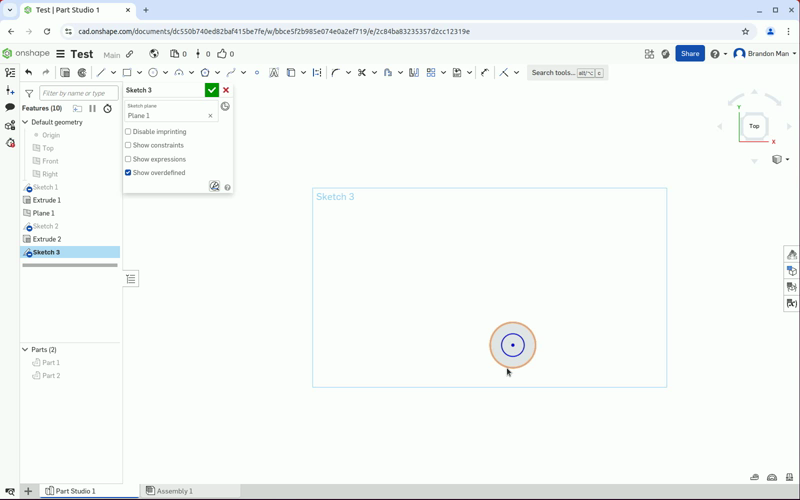
scroll(6)
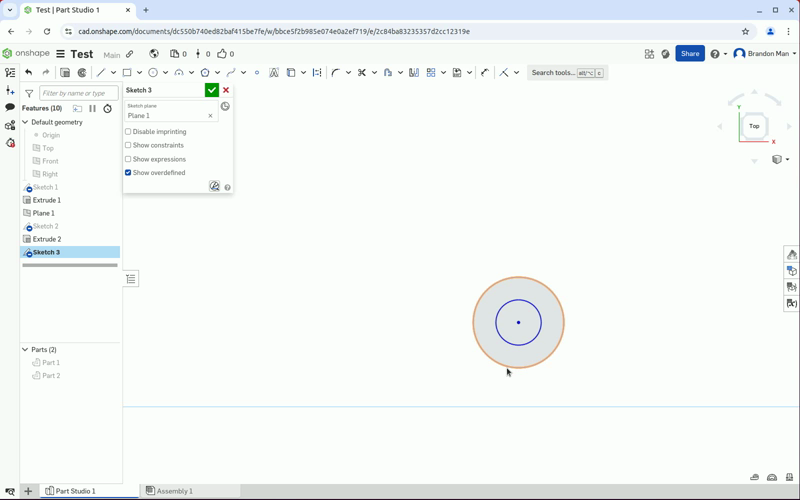
click(507, 367)
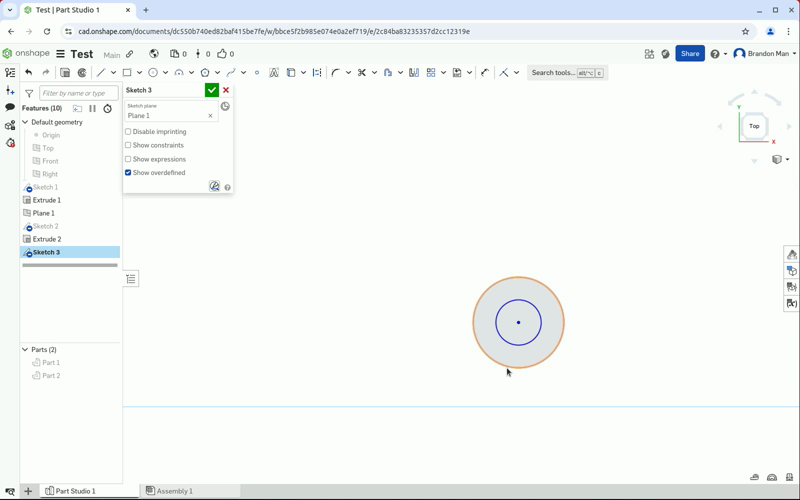
scroll(-6)
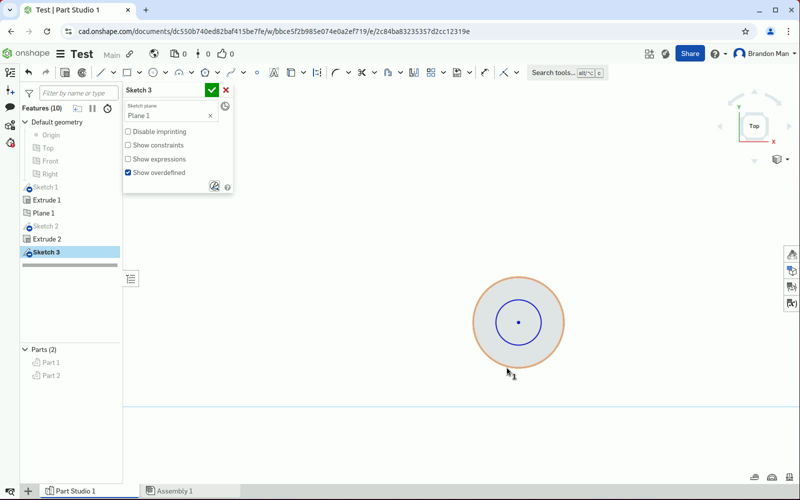
scroll(-6)
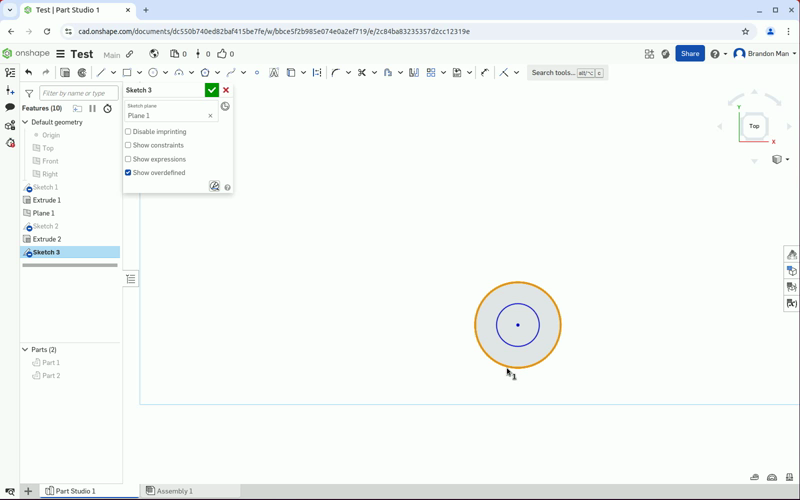
scroll(-6)
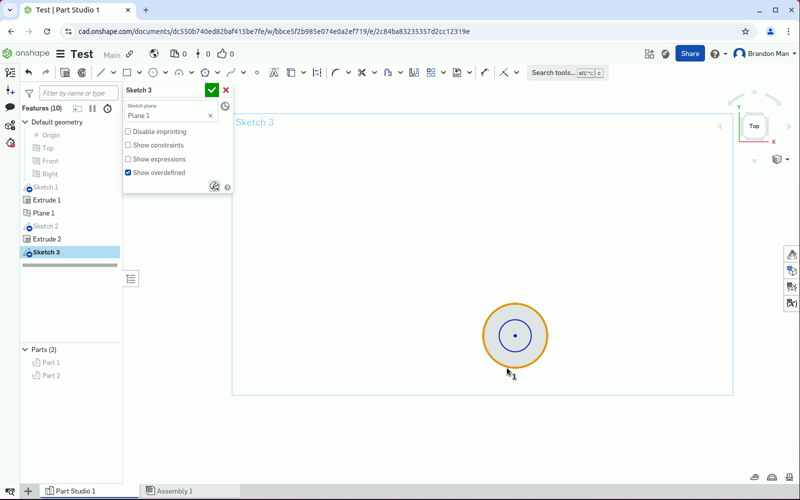
scroll(-6)
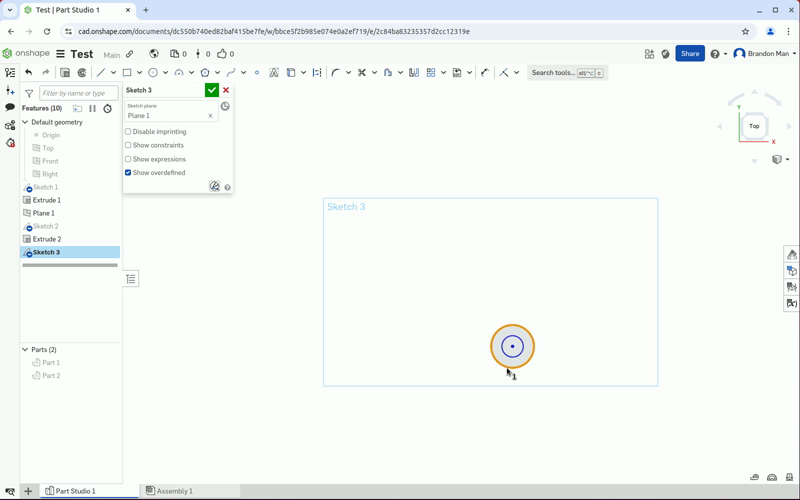
scroll(-6)
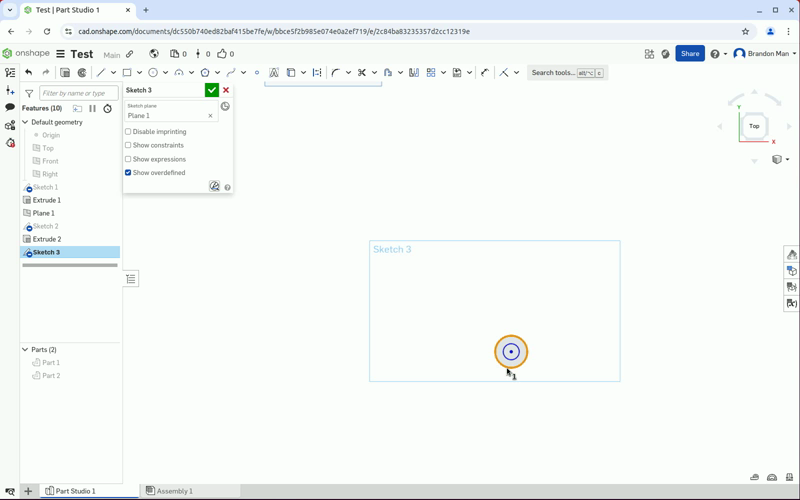
scroll(-6)
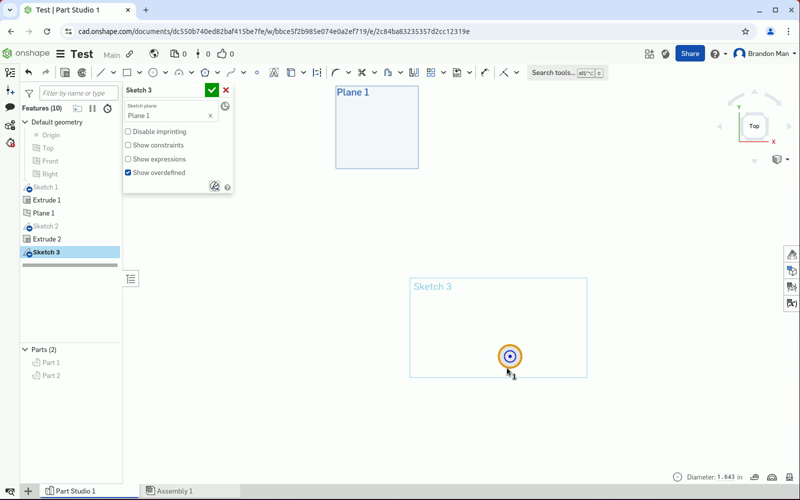
scroll(-6)
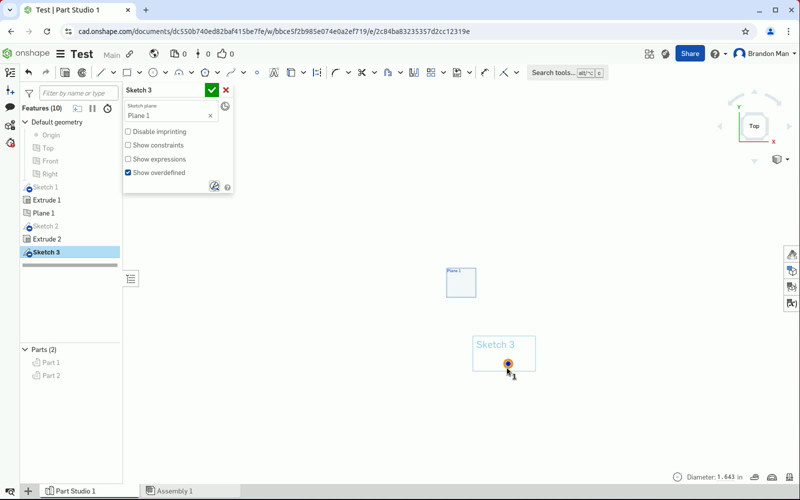
mouse_move(73, 352)
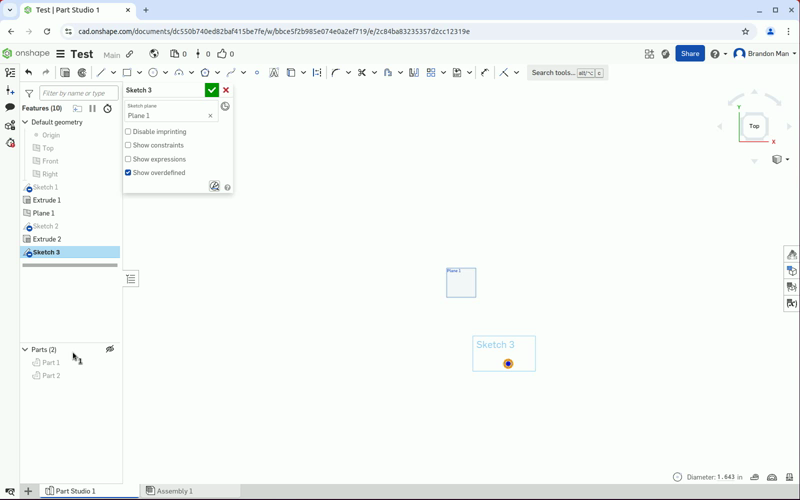
key(shift+y)
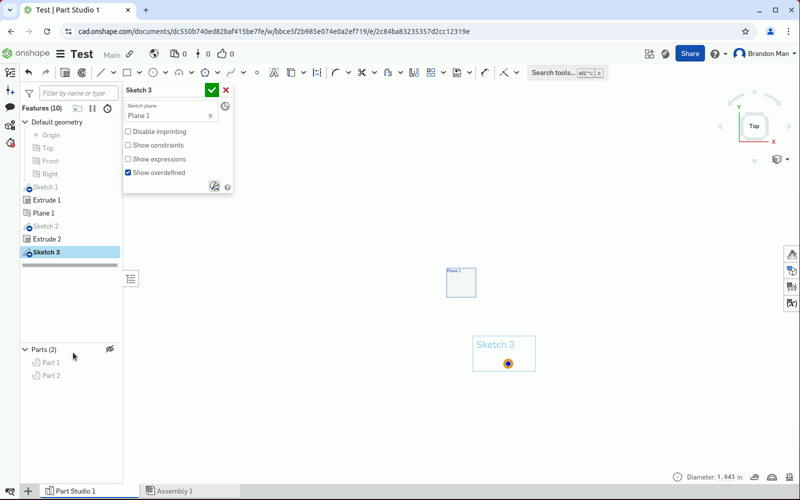
key(shift+e)
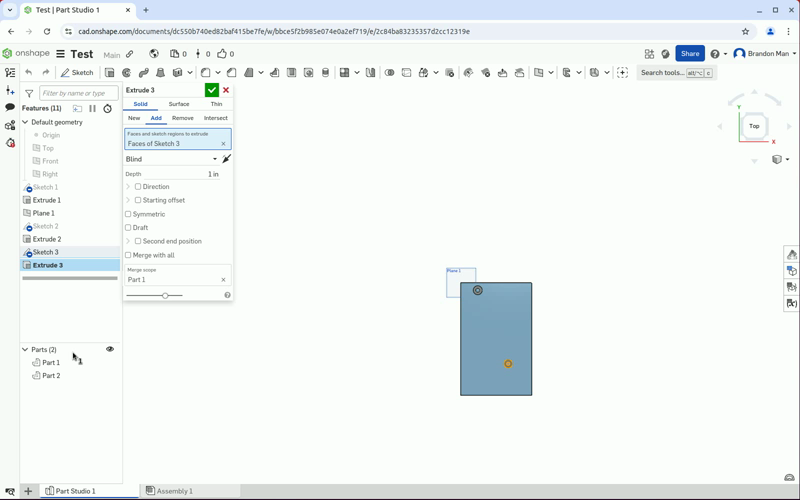
mouse_move(143, 106)
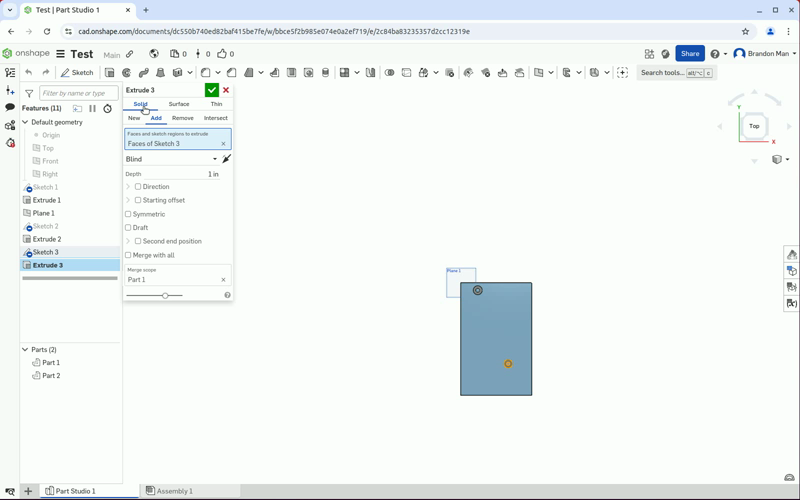
click(143, 106)
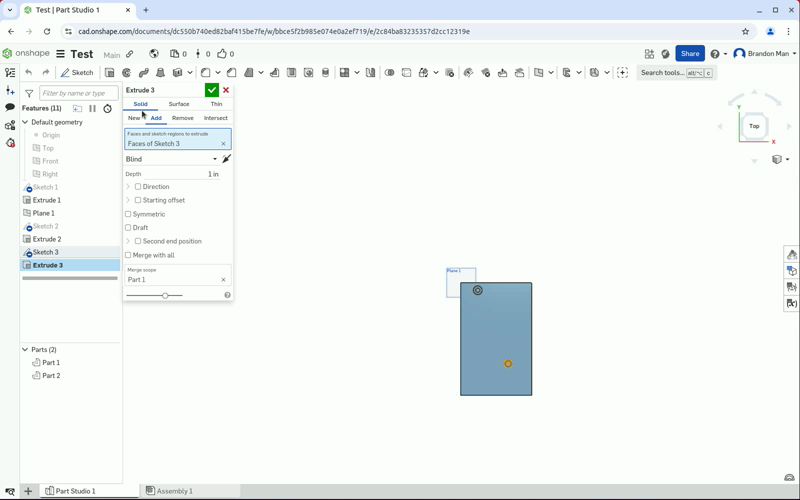
mouse_move(137, 120)
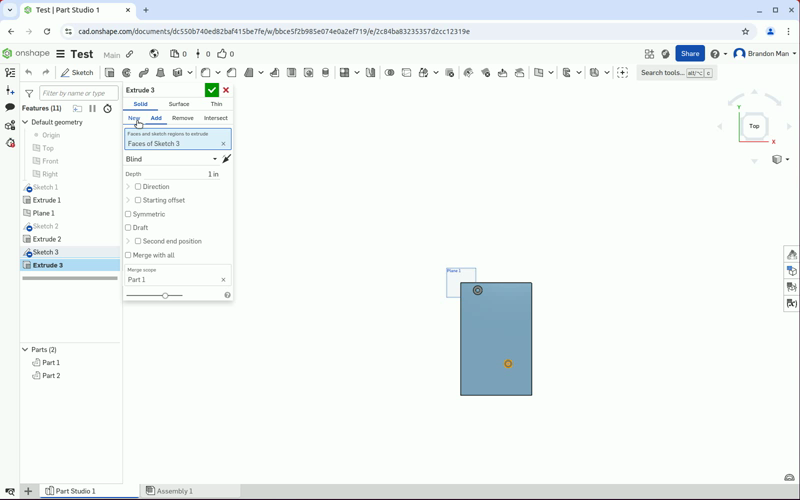
click(137, 120)
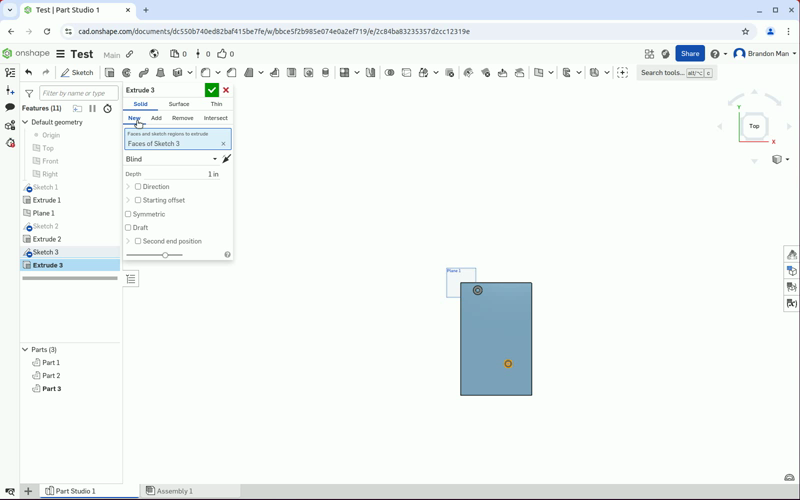
key(tab, 4)
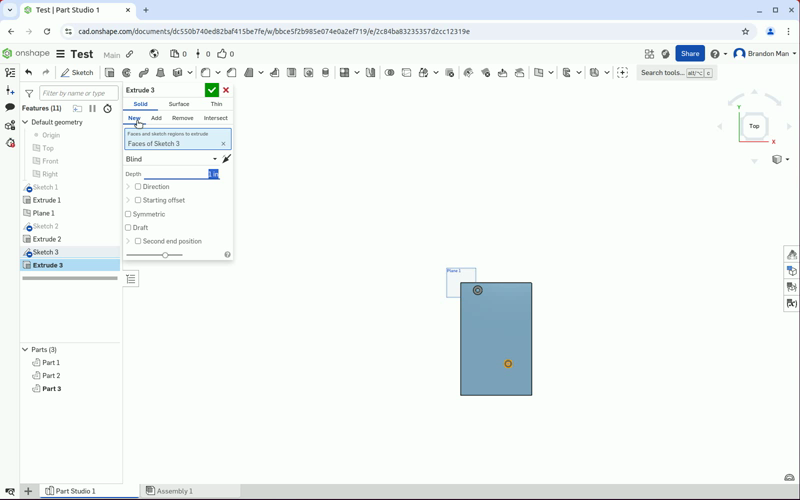
text(1.685)
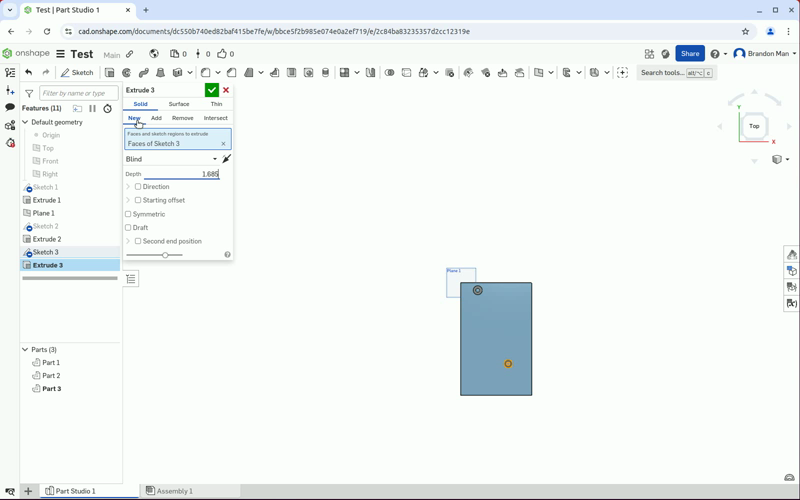
key(enter)
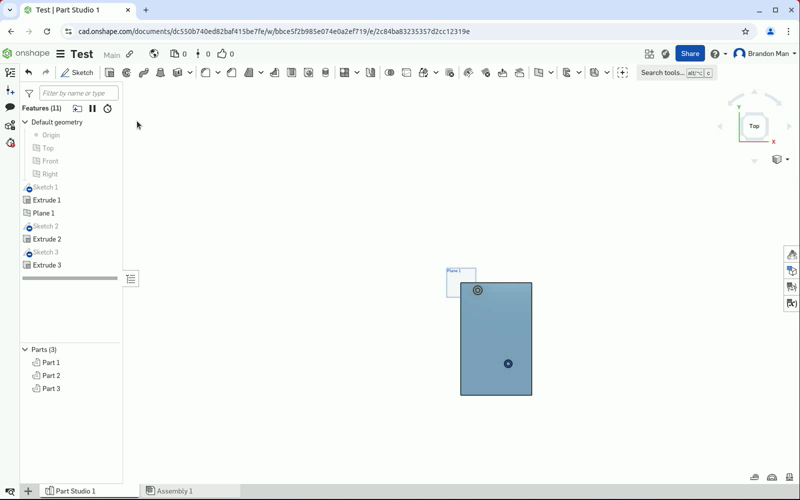
key(shift+h)
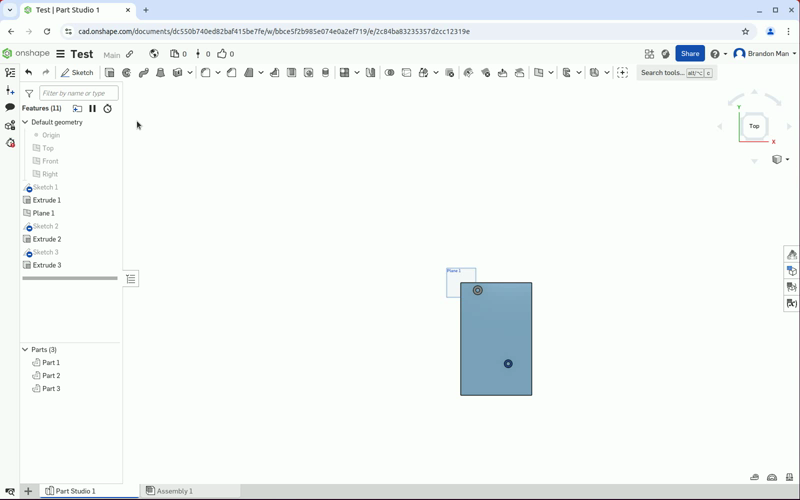
key(shift+h)
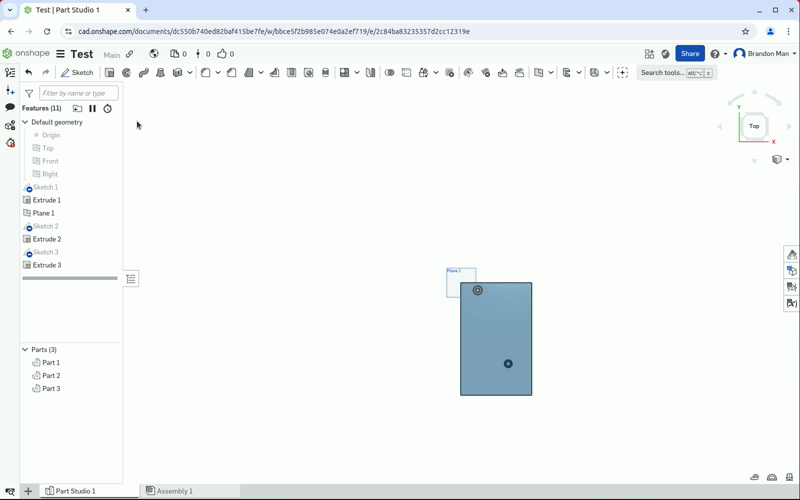
mouse_move(73, 189)
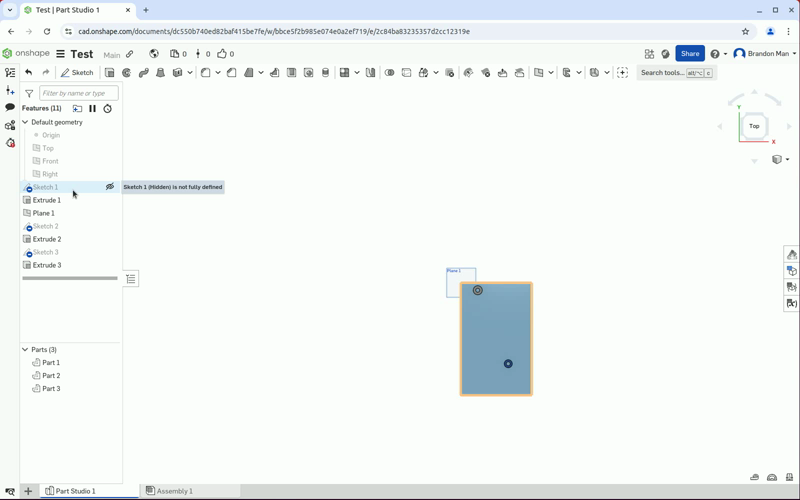
click(73, 189)
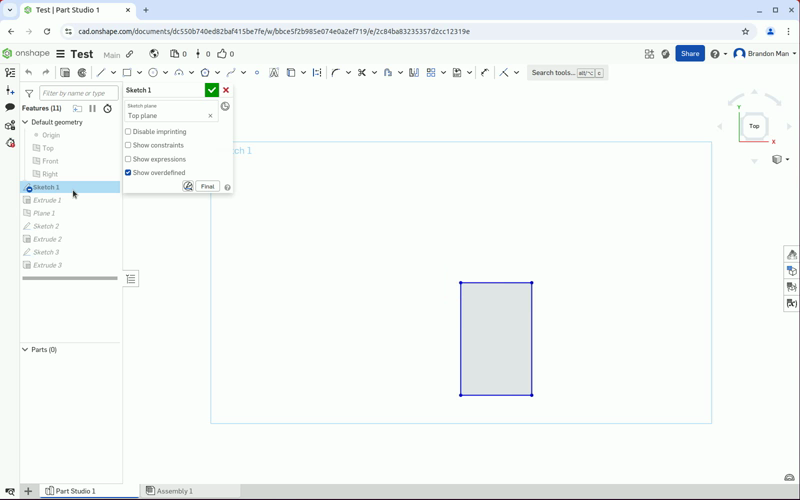
mouse_move(229, 92)
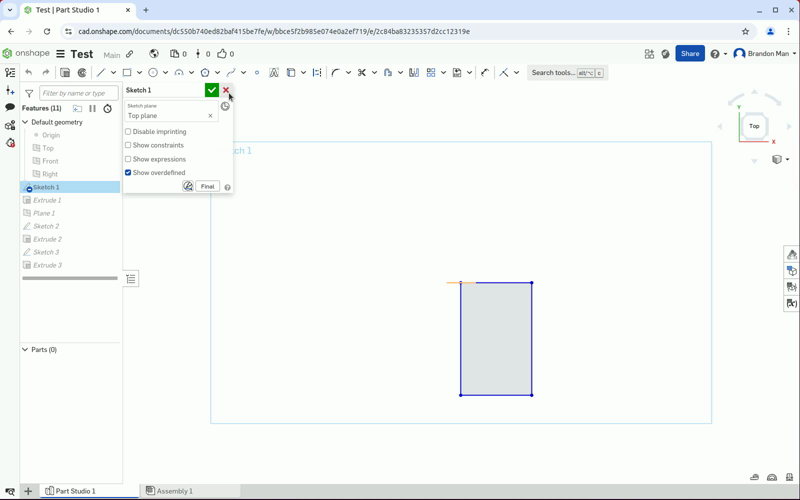
click(229, 92)
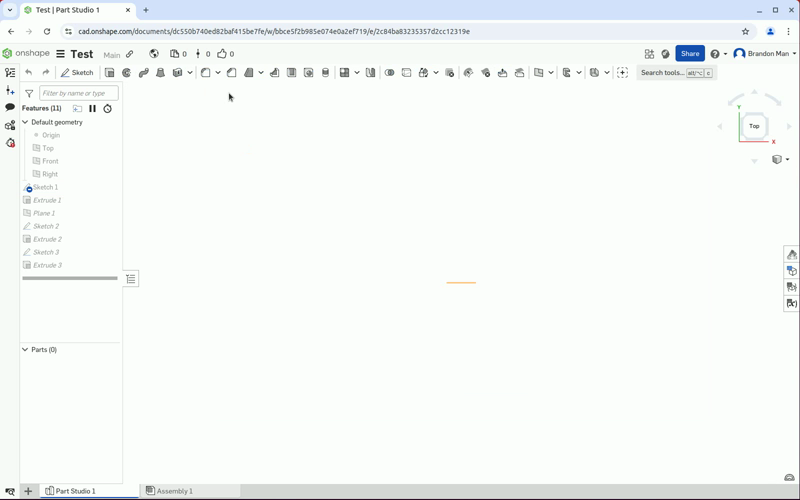
key(shift+s)
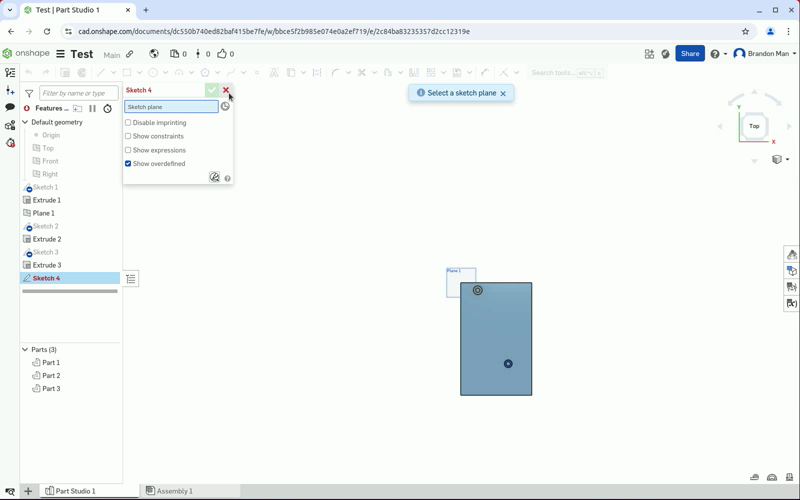
mouse_move(73, 215)
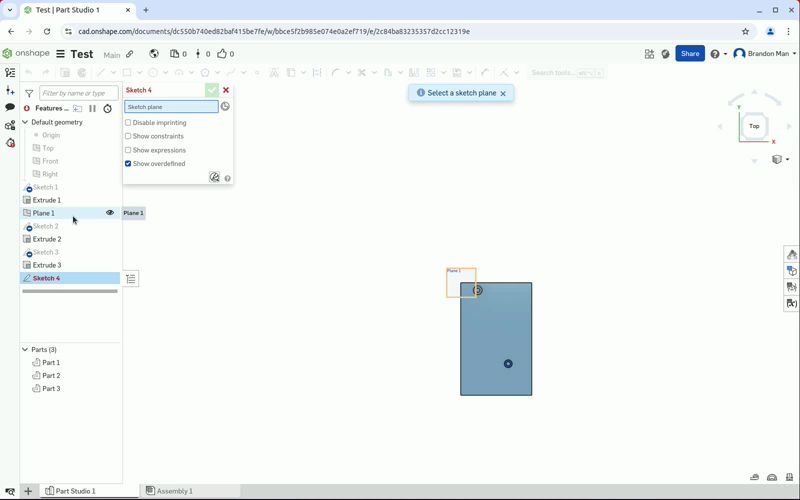
click(73, 215)
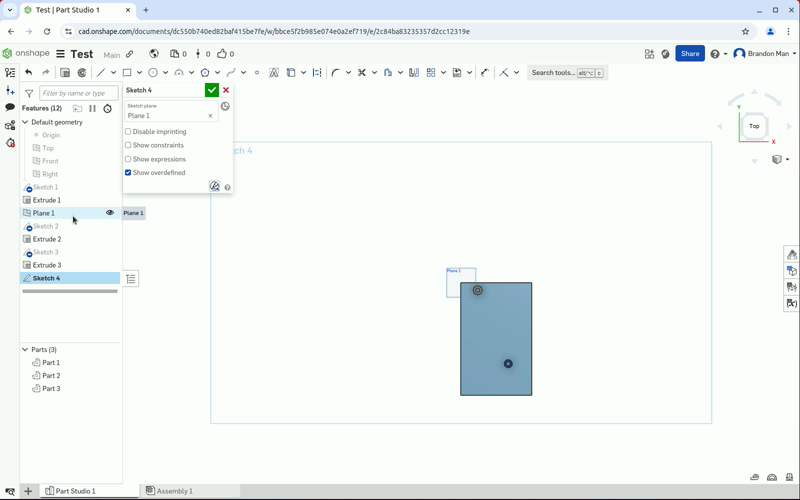
mouse_move(73, 352)
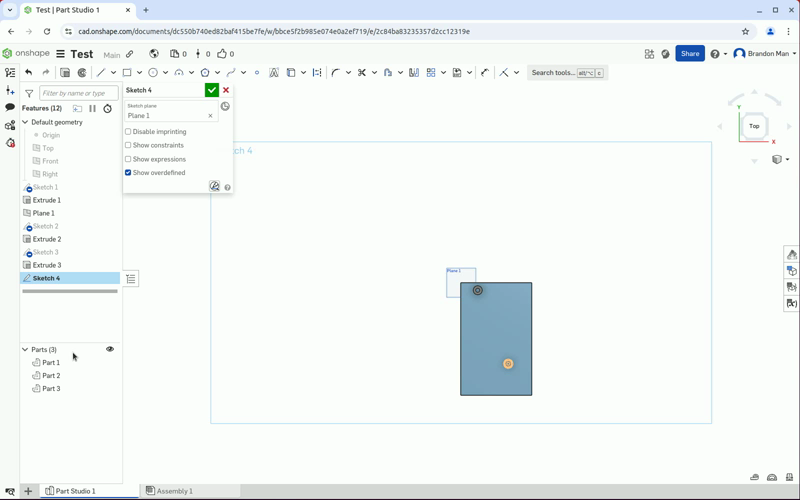
key(y)
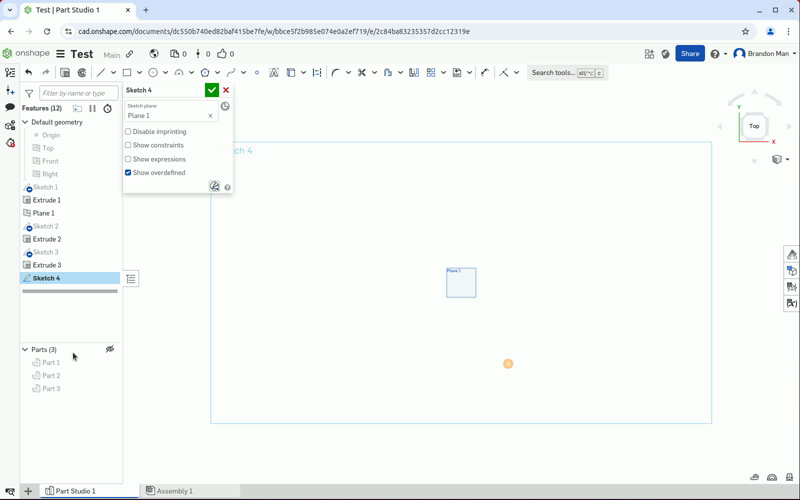
key(c)
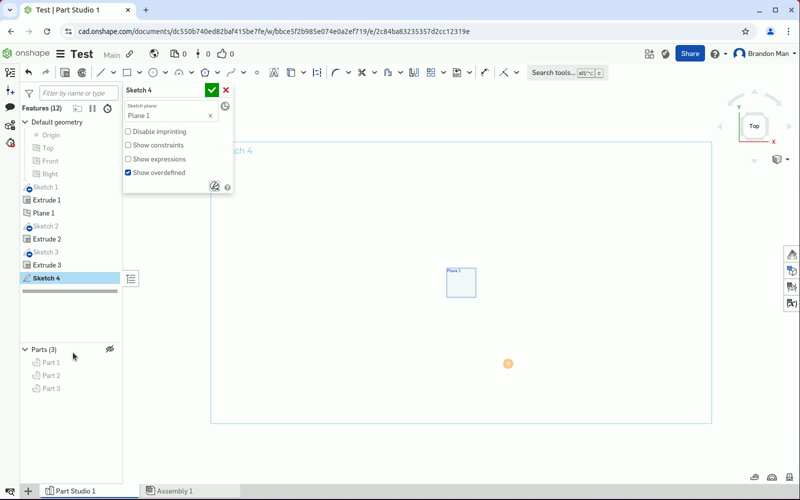
key_down(shift)
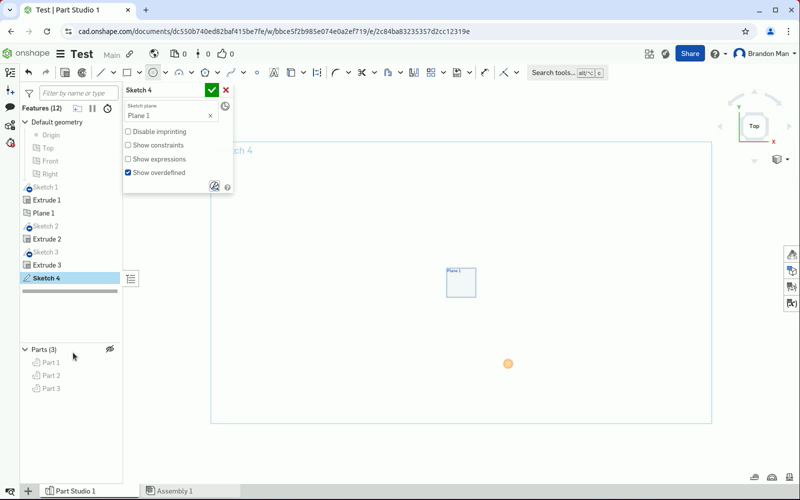
mouse_move(478, 290)
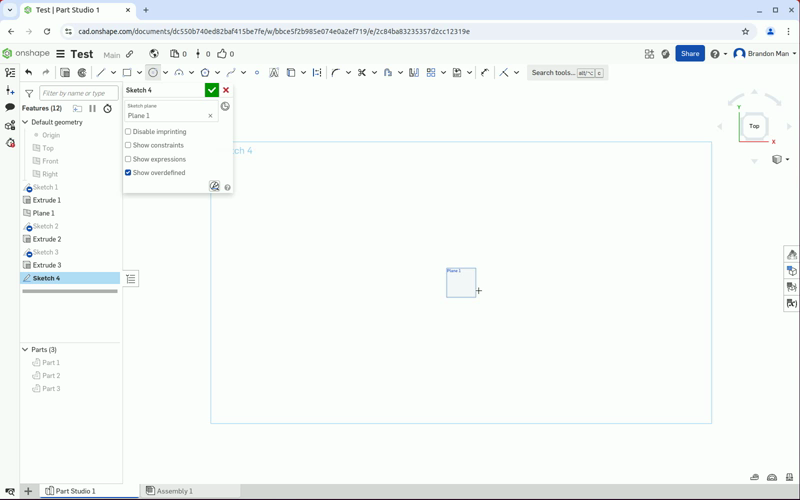
click(478, 290)
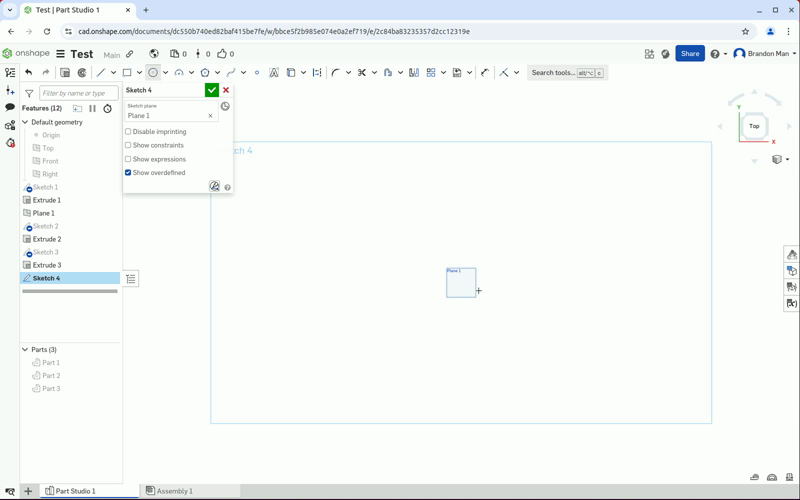
key_up(shift)
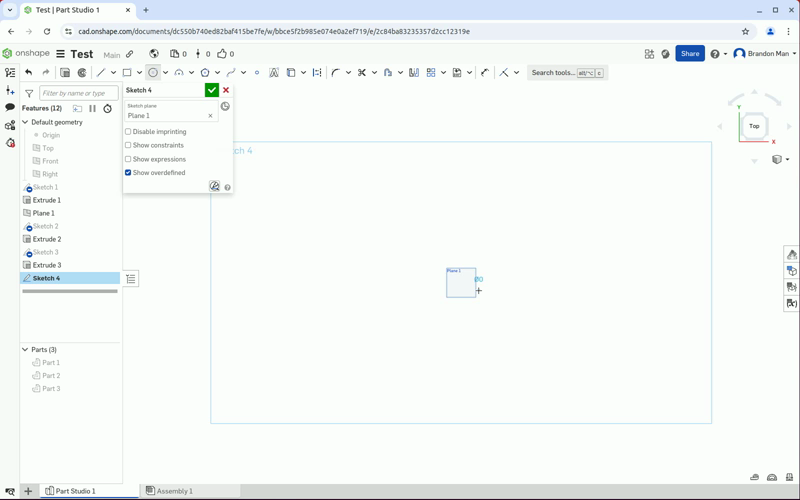
mouse_move(480, 290)
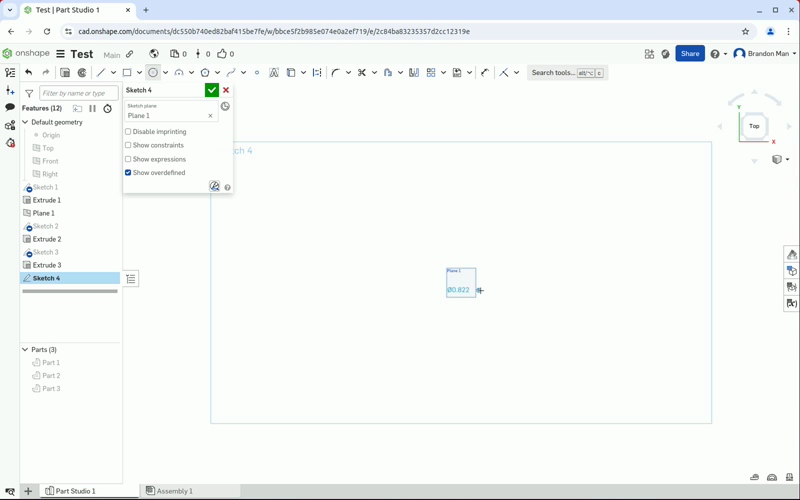
scroll(6)
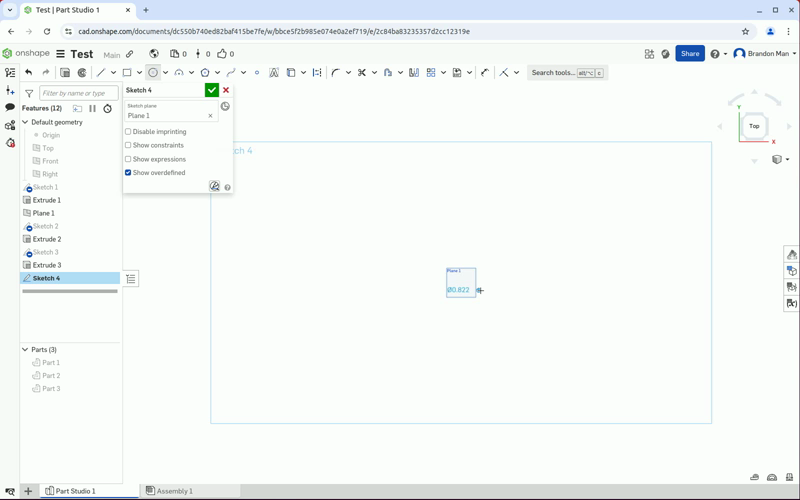
scroll(6)
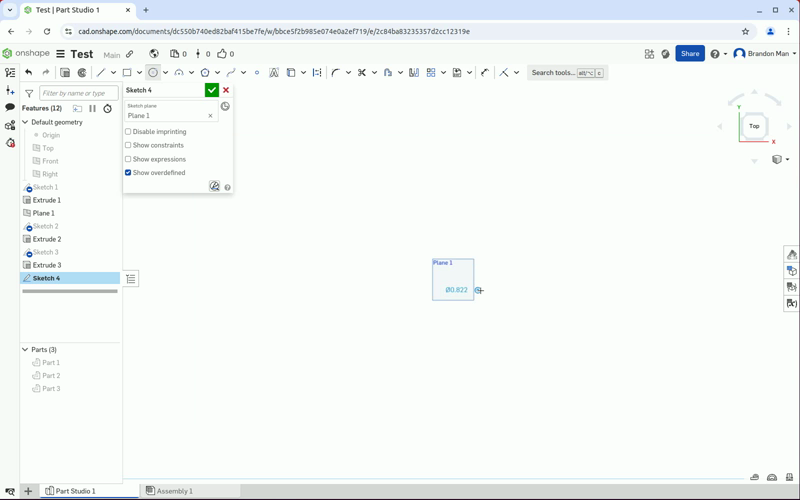
scroll(6)
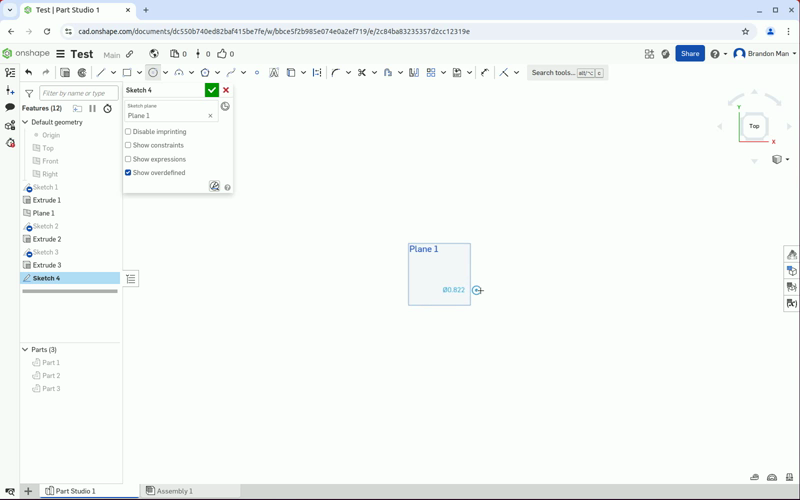
scroll(6)
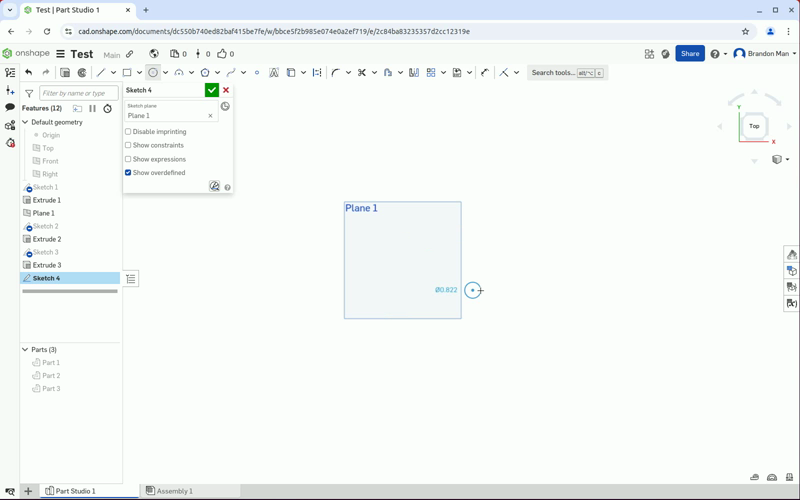
scroll(6)
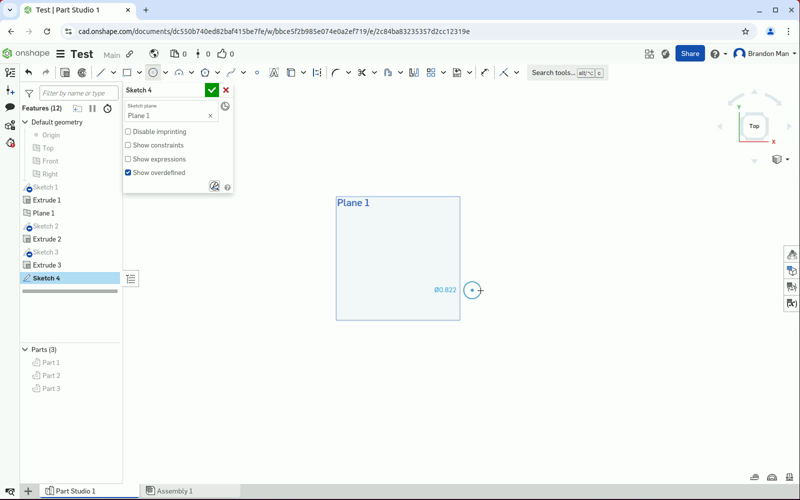
scroll(6)
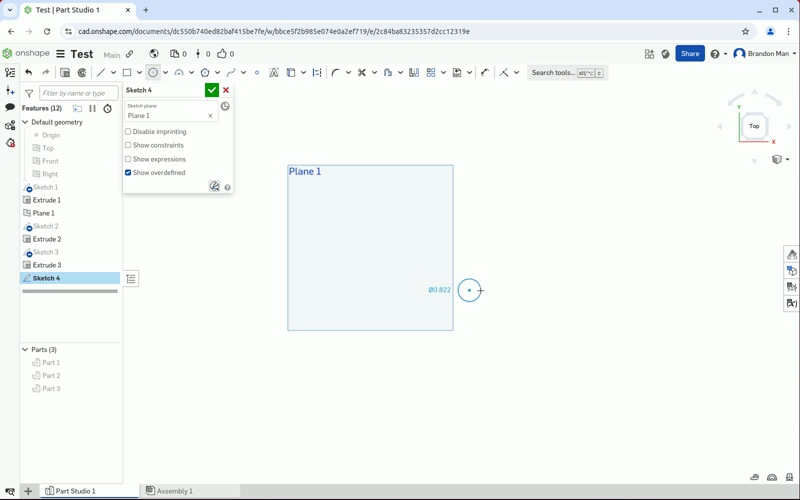
scroll(6)
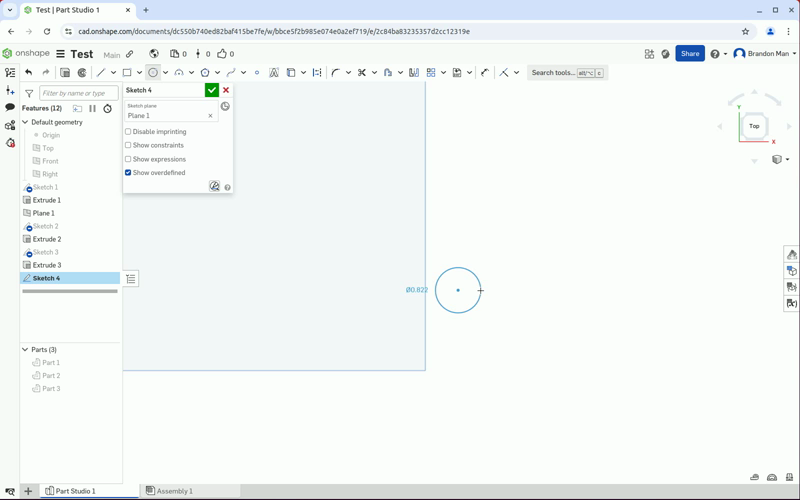
click(480, 290)
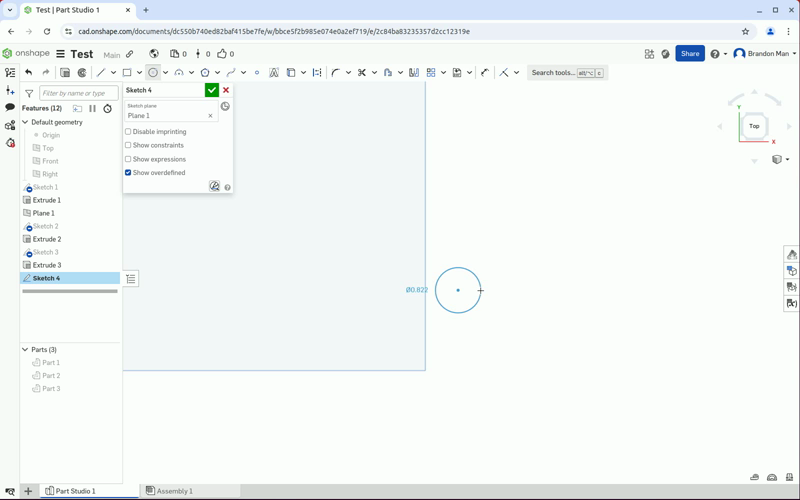
scroll(-6)
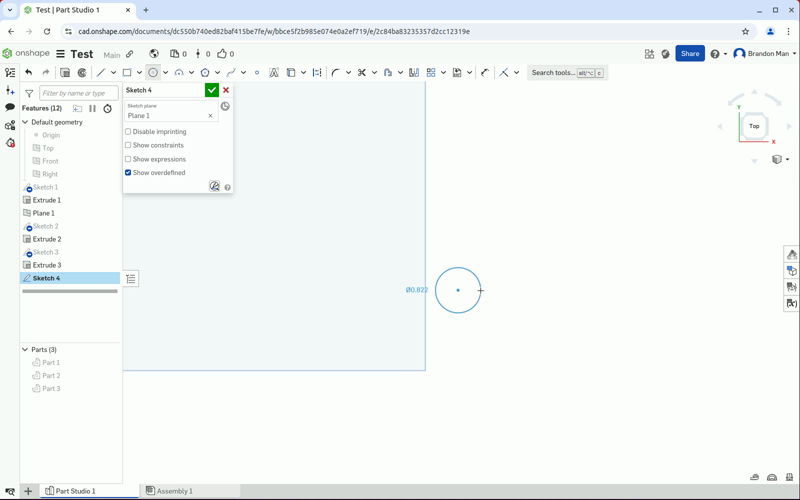
scroll(-6)
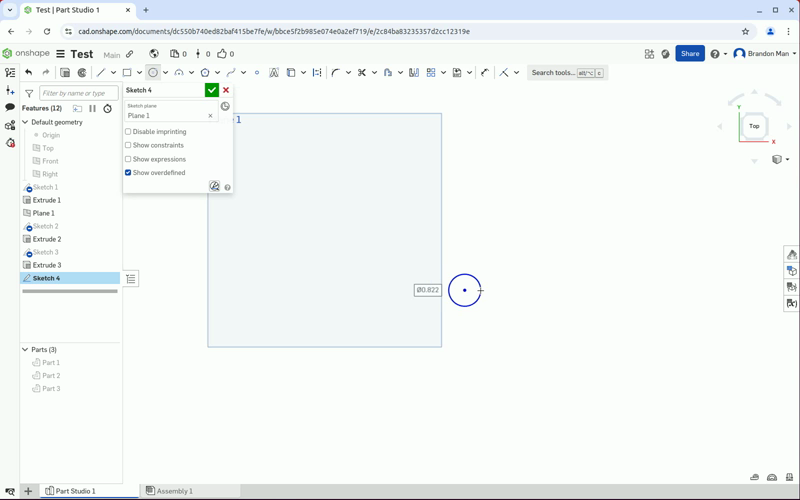
scroll(-6)
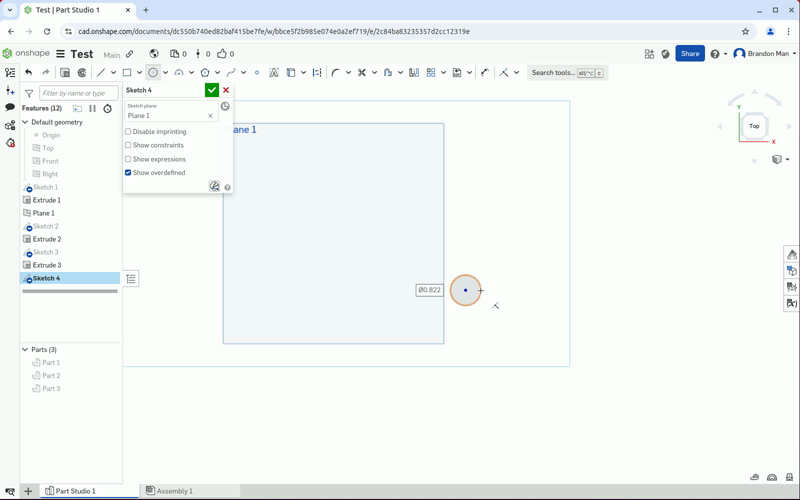
scroll(-6)
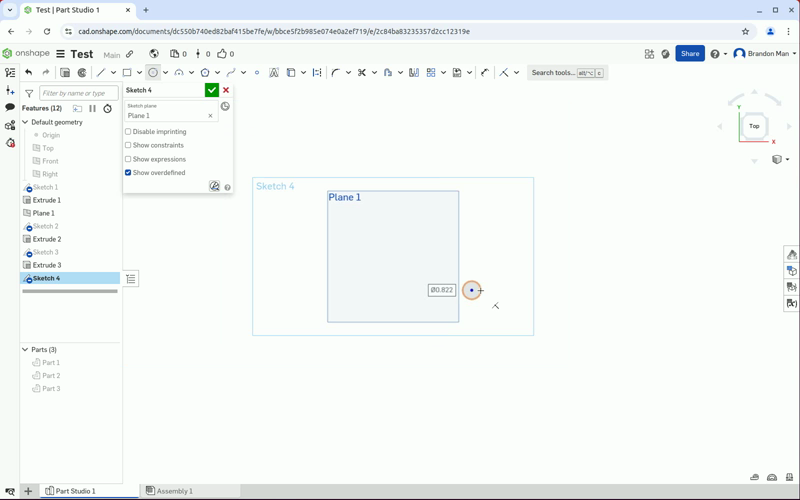
scroll(-6)
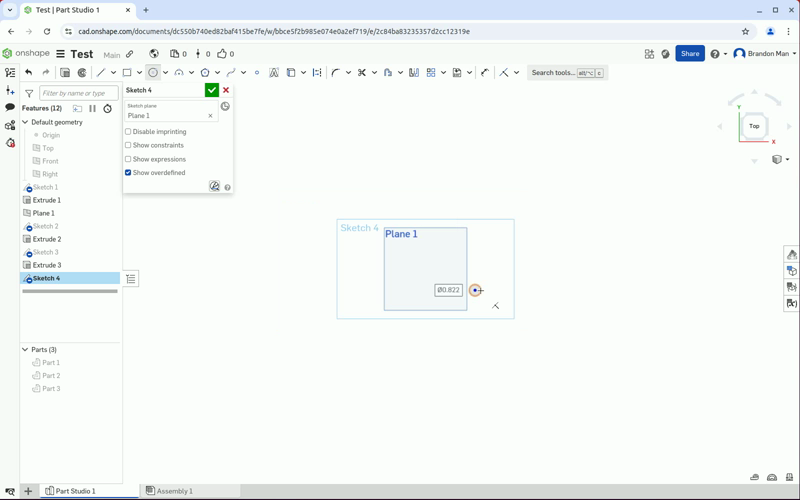
scroll(-6)
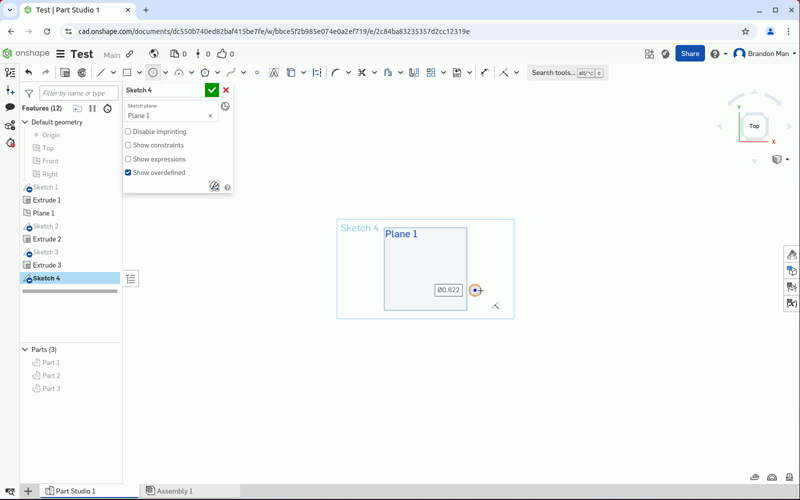
scroll(-6)
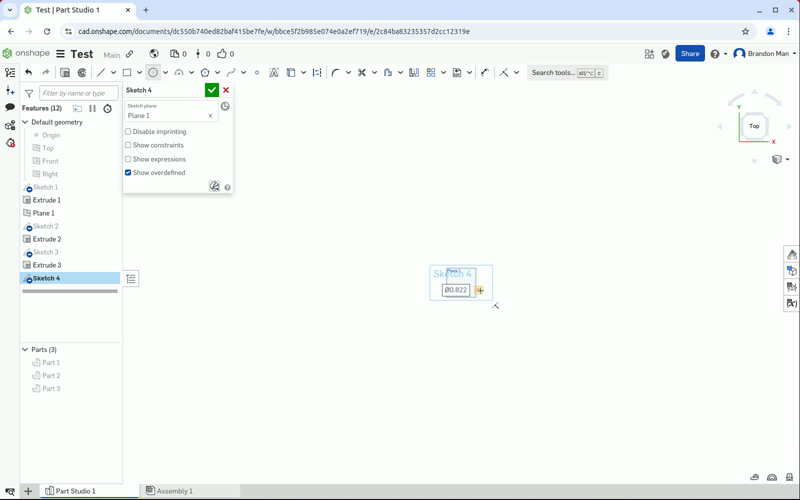
key(esc)
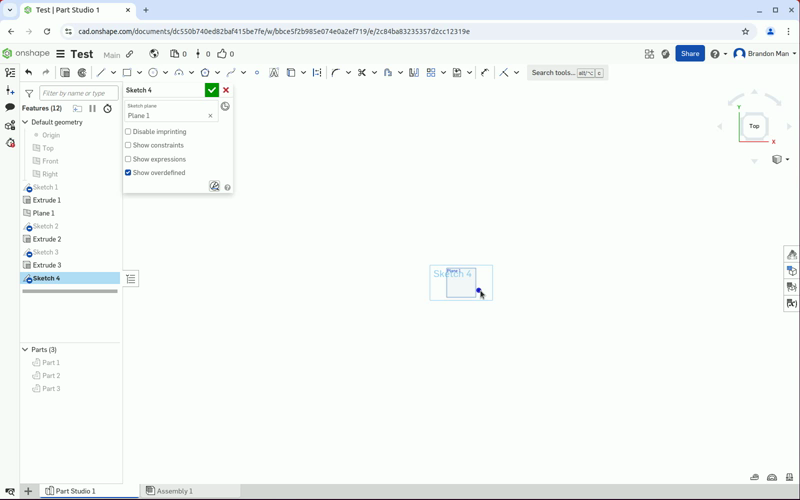
mouse_move(480, 291)
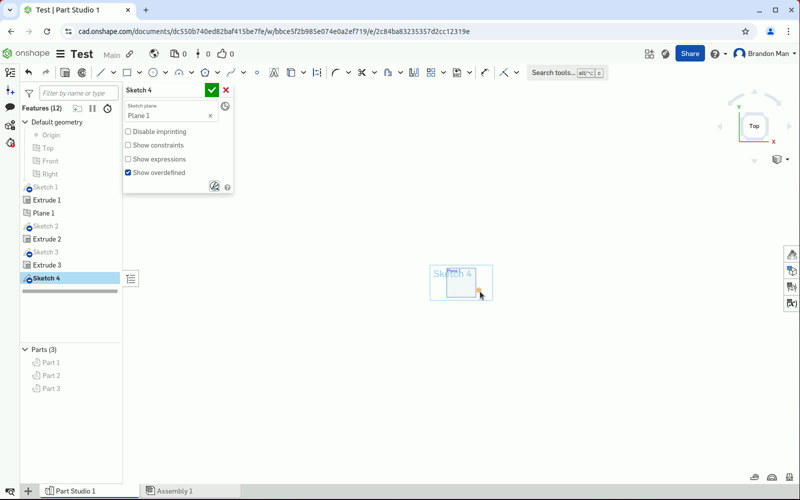
scroll(6)
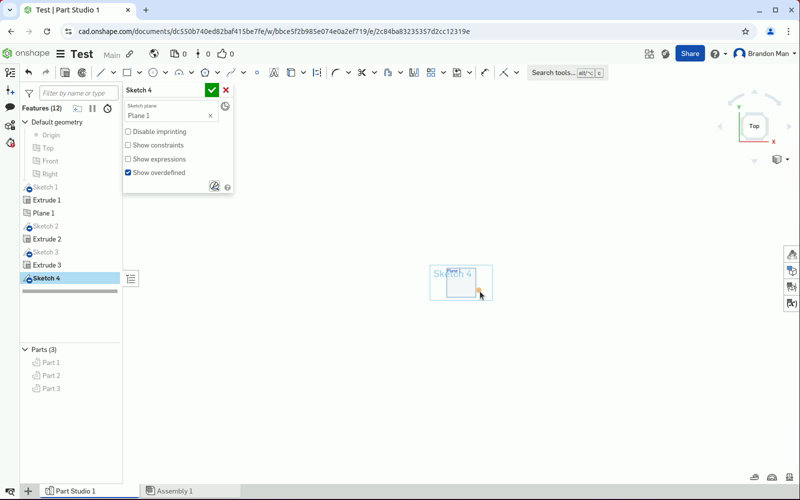
scroll(6)
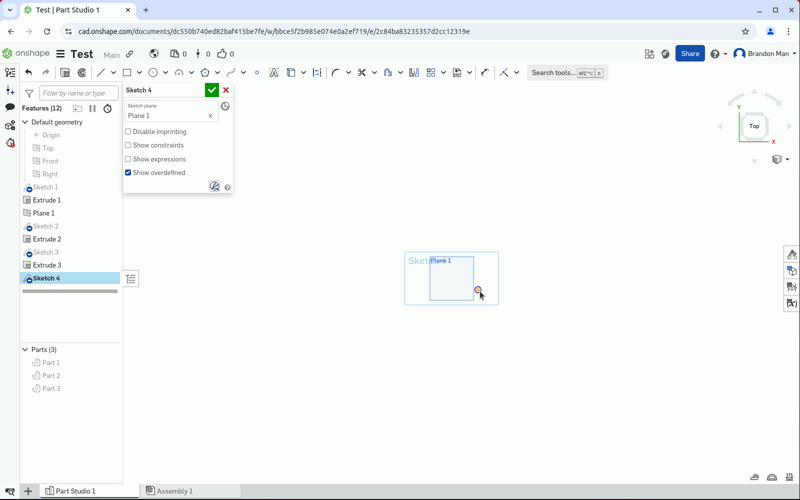
scroll(6)
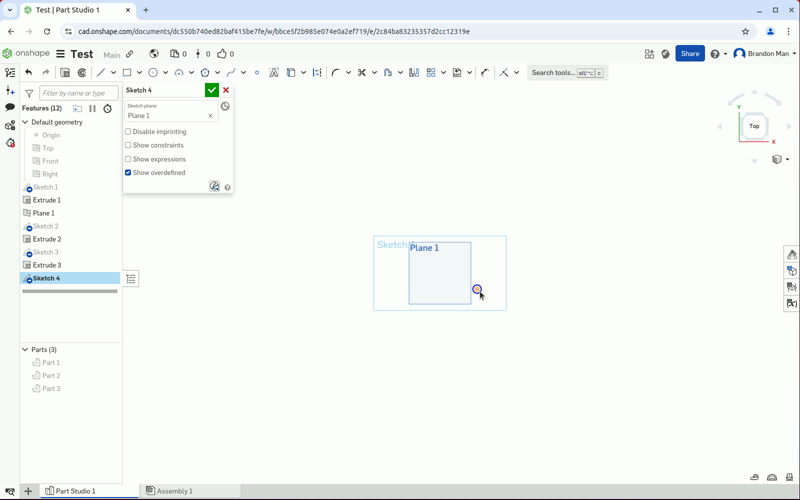
scroll(6)
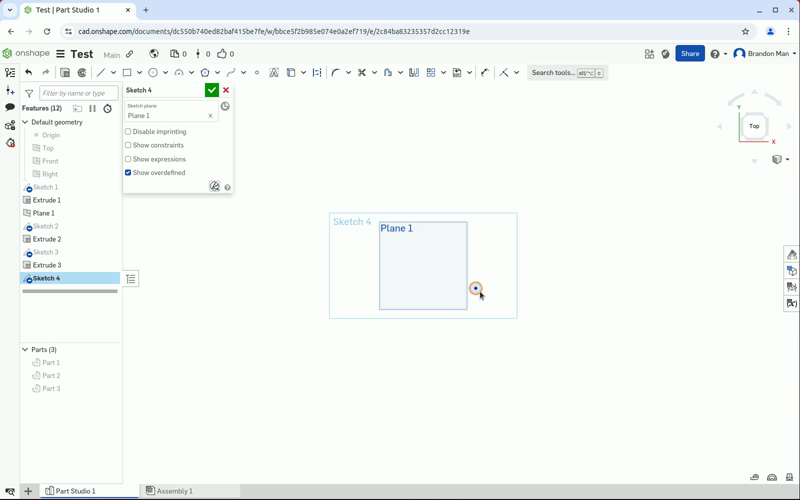
scroll(6)
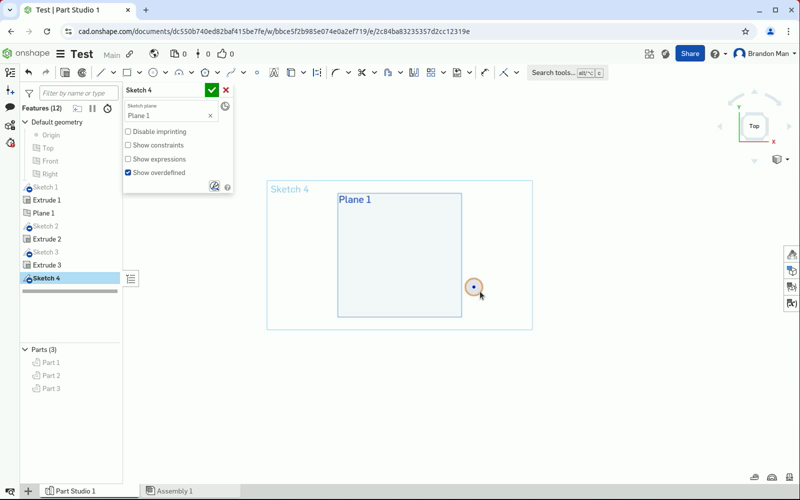
scroll(6)
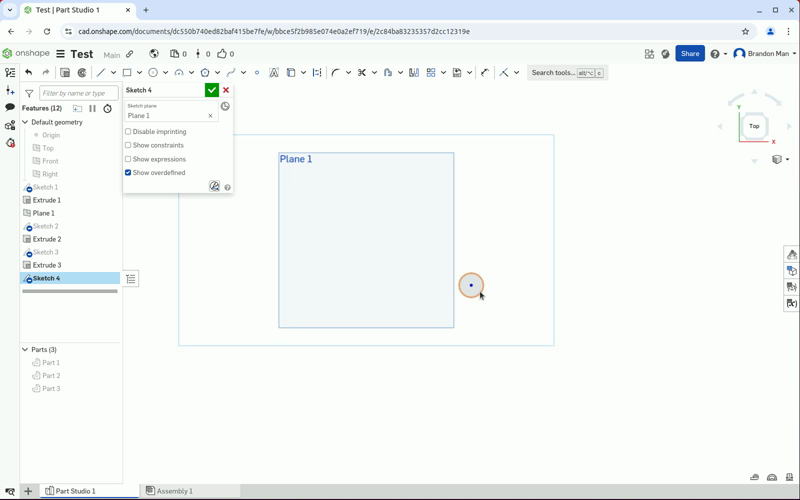
scroll(6)
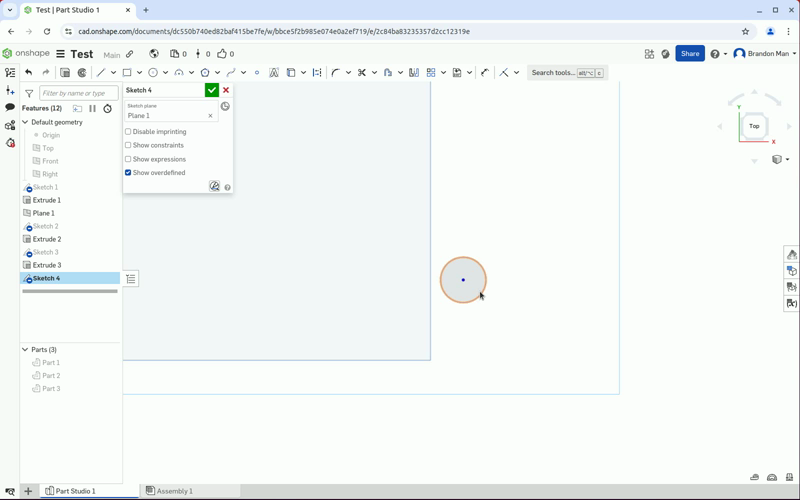
click(480, 291)
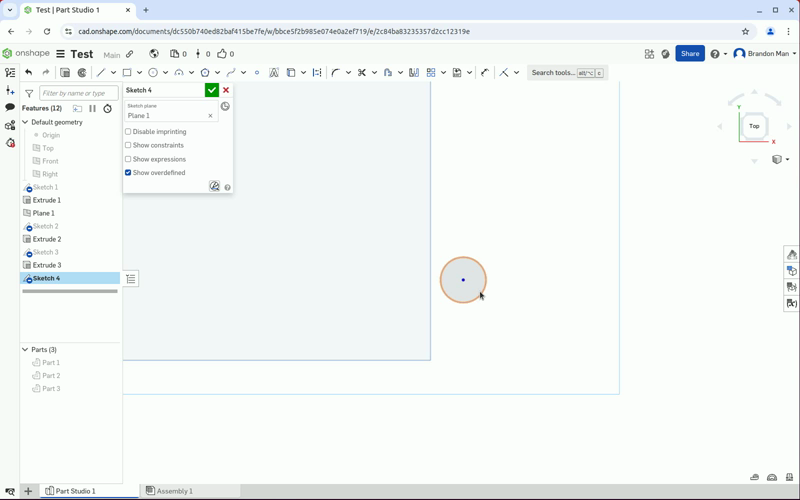
scroll(-6)
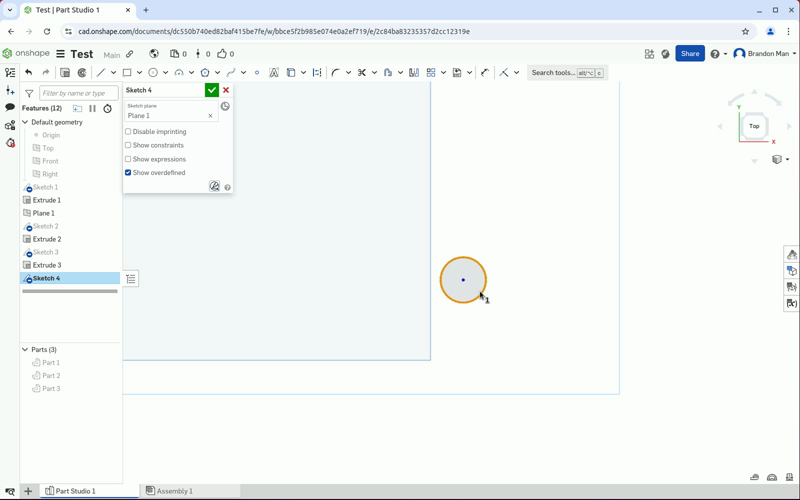
scroll(-6)
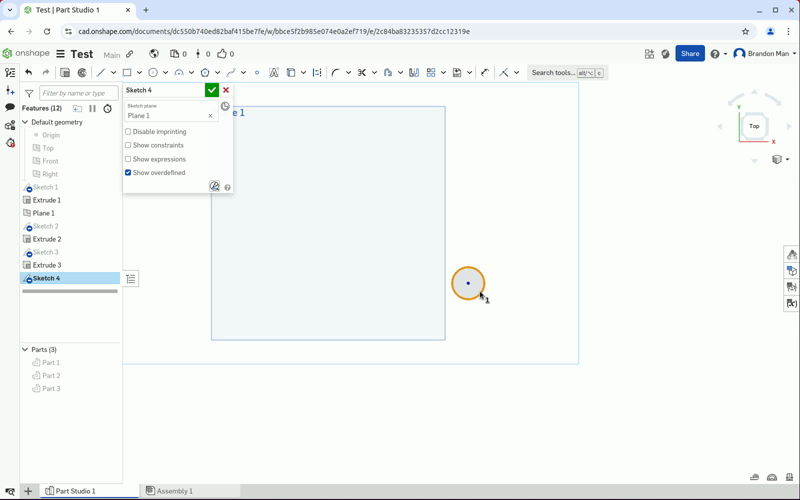
scroll(-6)
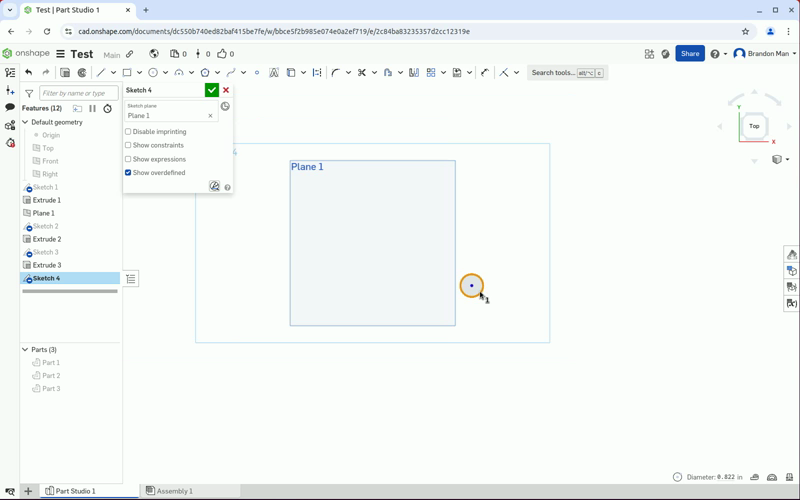
scroll(-6)
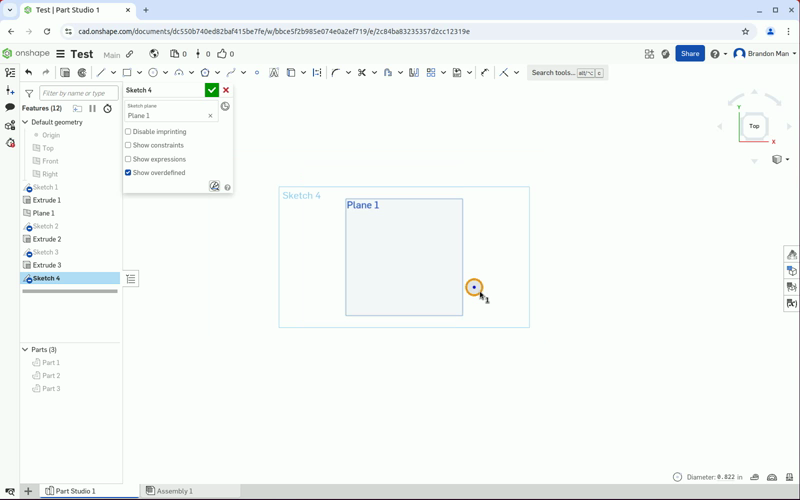
scroll(-6)
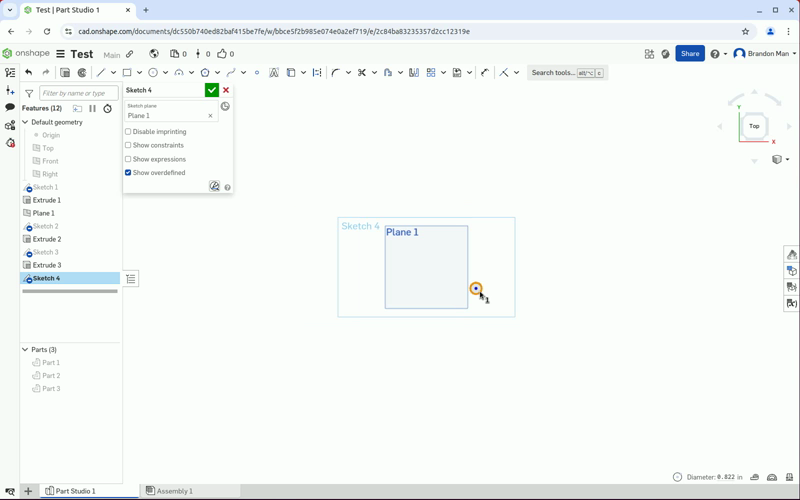
scroll(-6)
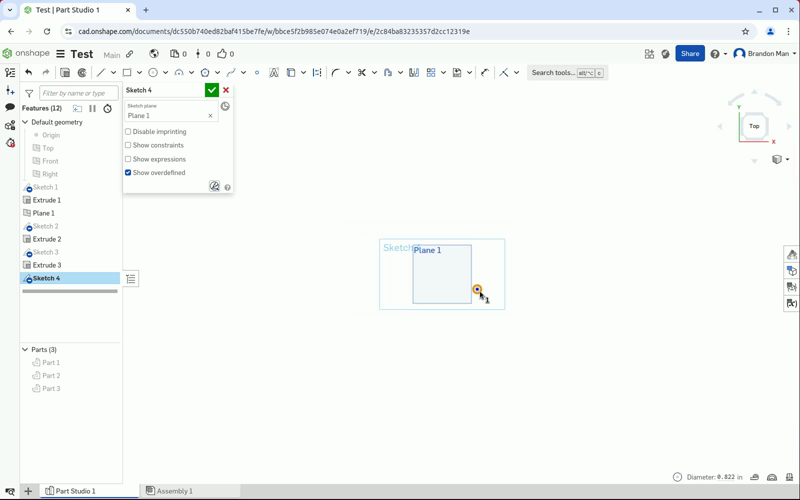
scroll(-6)
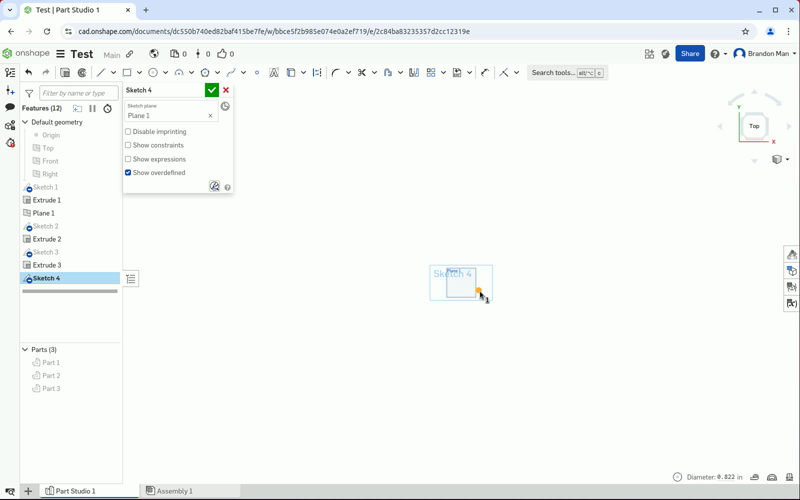
mouse_move(73, 352)
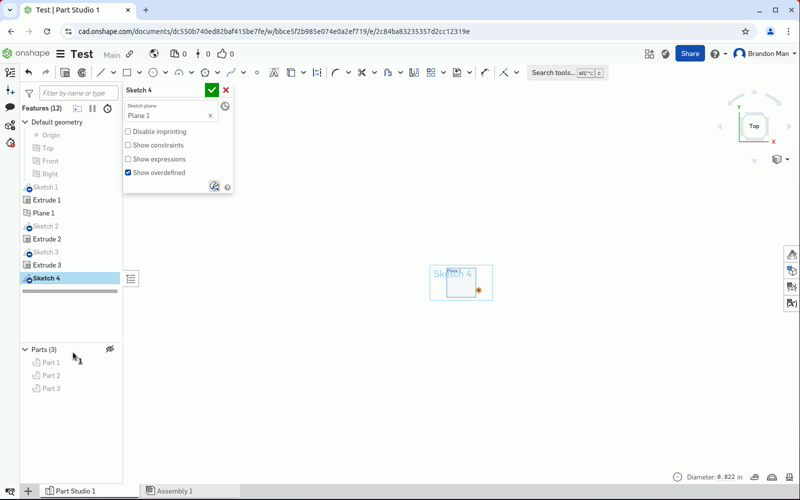
key(shift+y)
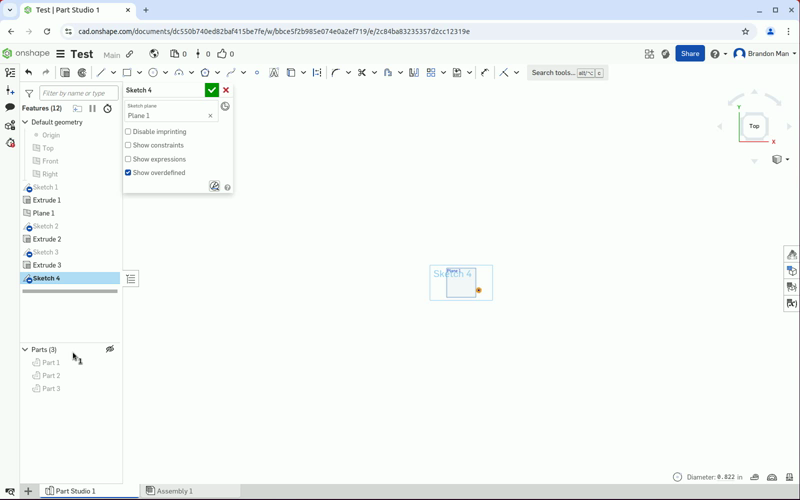
key(shift+e)
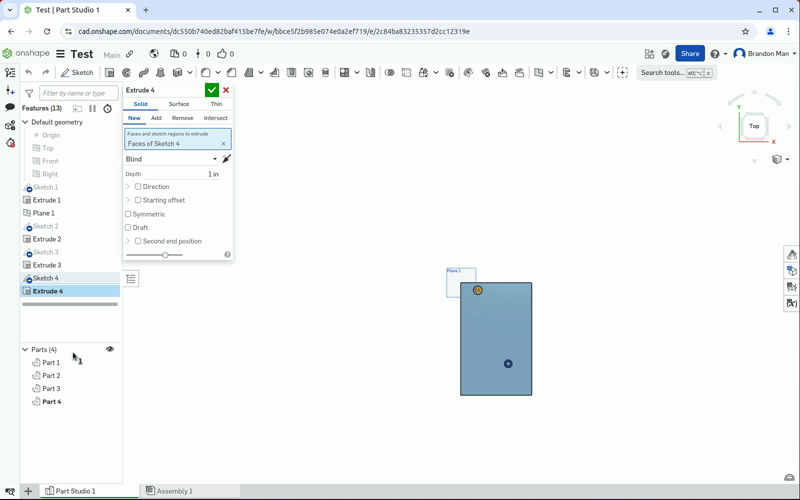
mouse_move(143, 106)
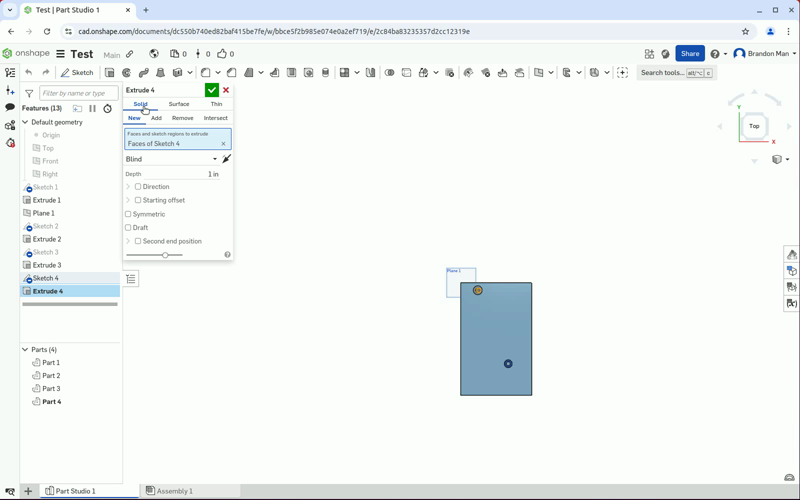
click(143, 106)
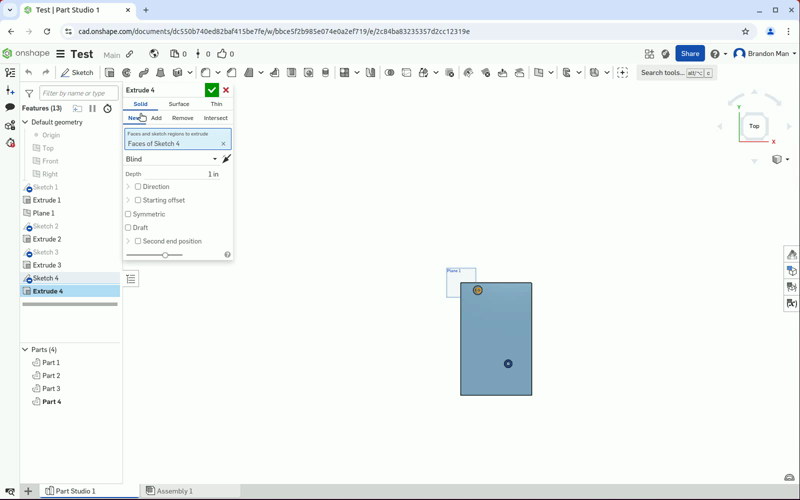
mouse_move(137, 120)
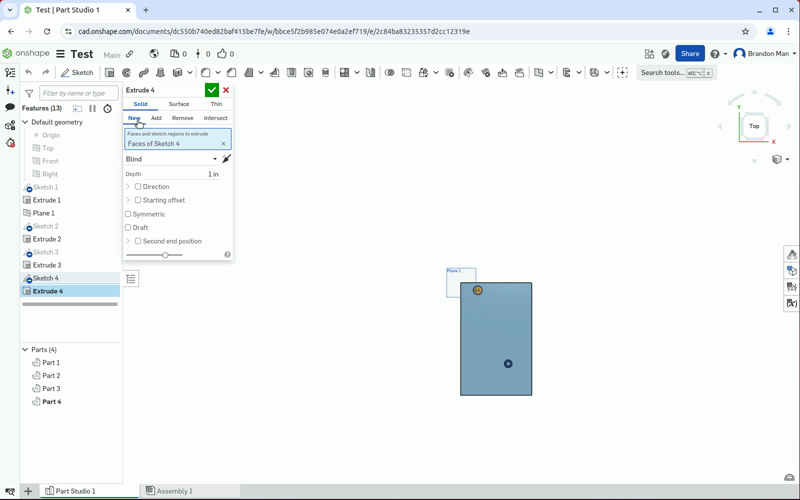
click(137, 120)
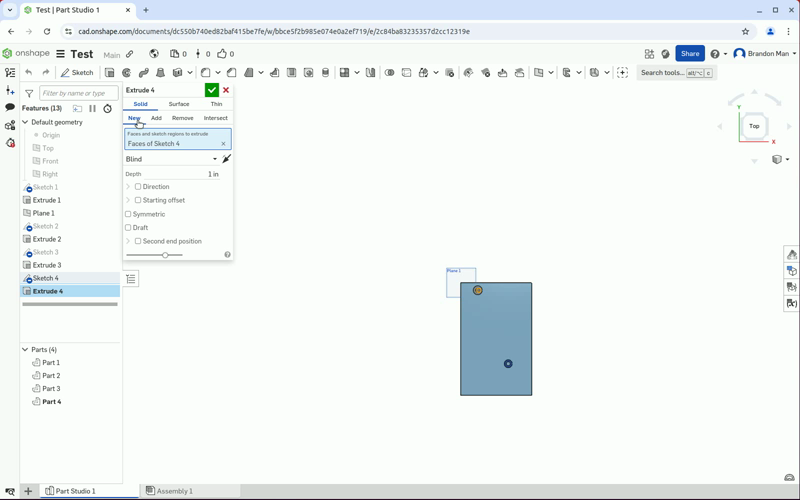
key(tab, 4)
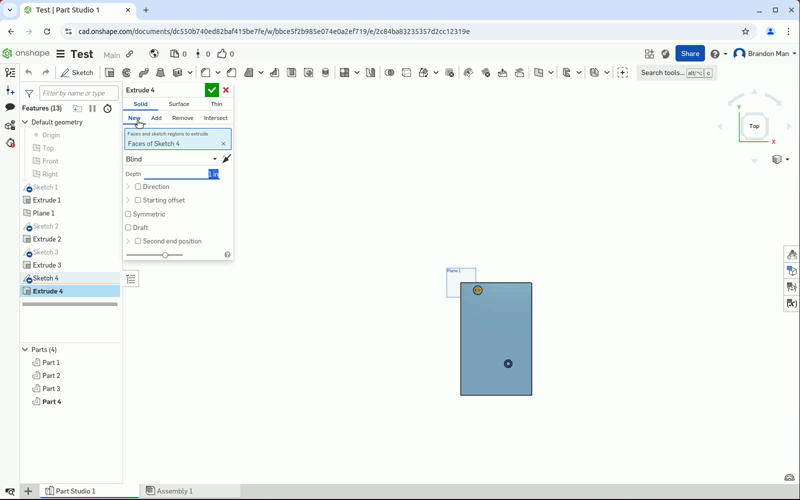
text(3.37)
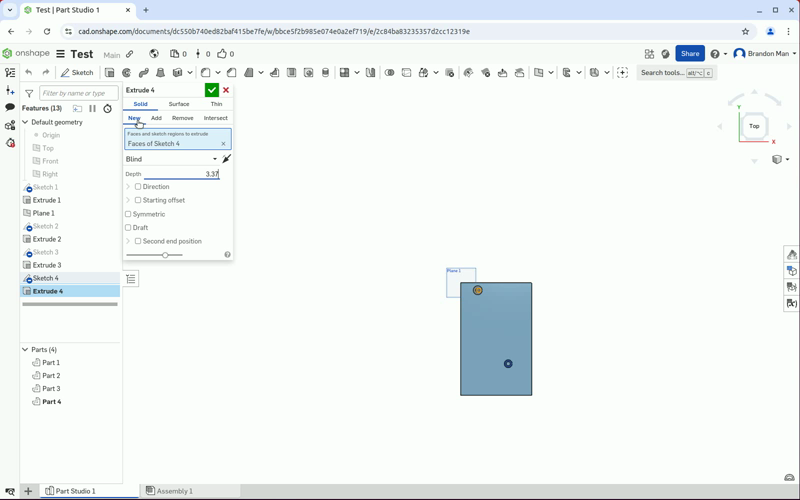
key(enter)
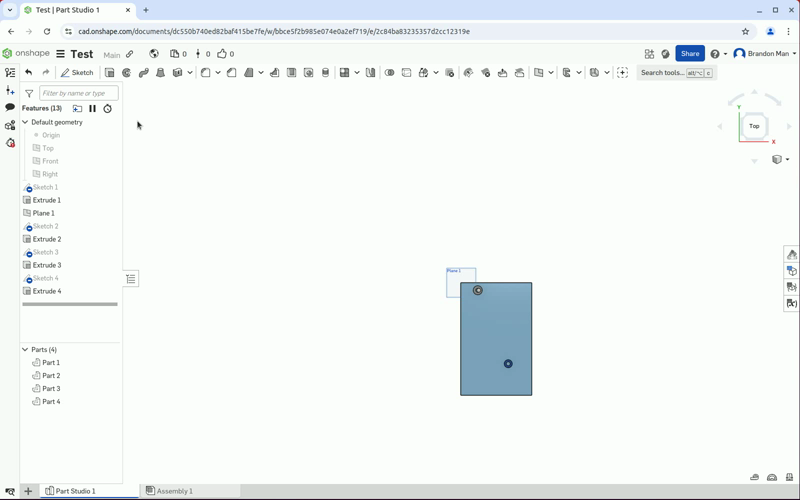
key(shift+h)
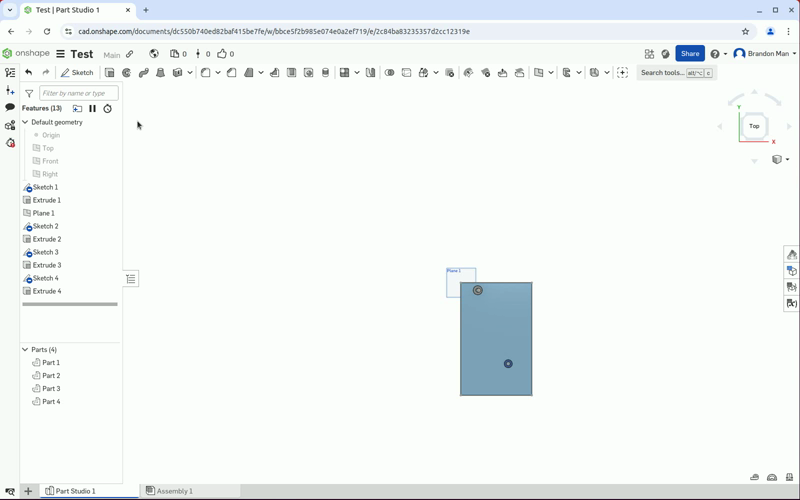
key(shift+h)
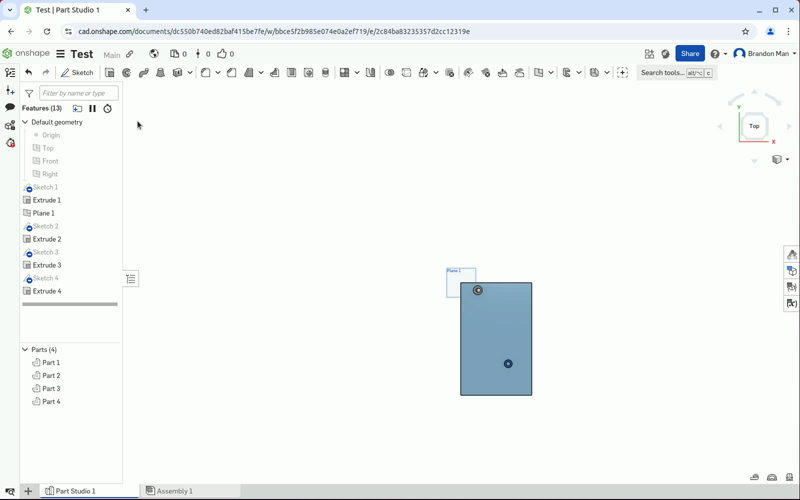
mouse_move(73, 189)
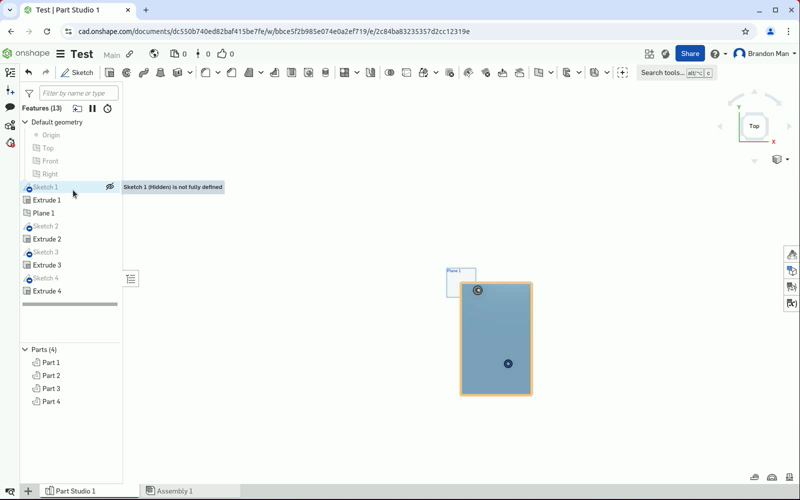
click(73, 189)
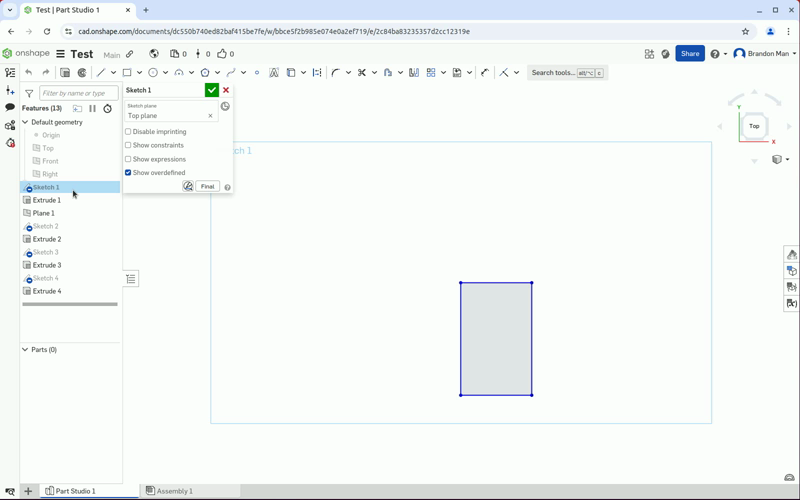
mouse_move(229, 92)
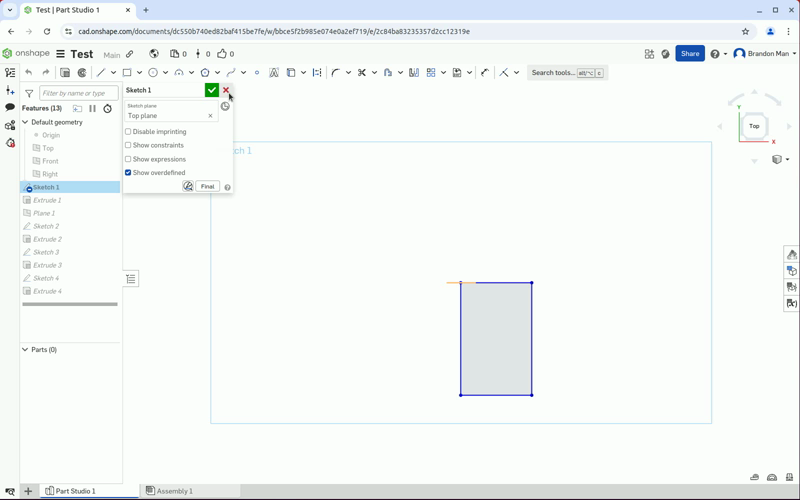
click(229, 92)
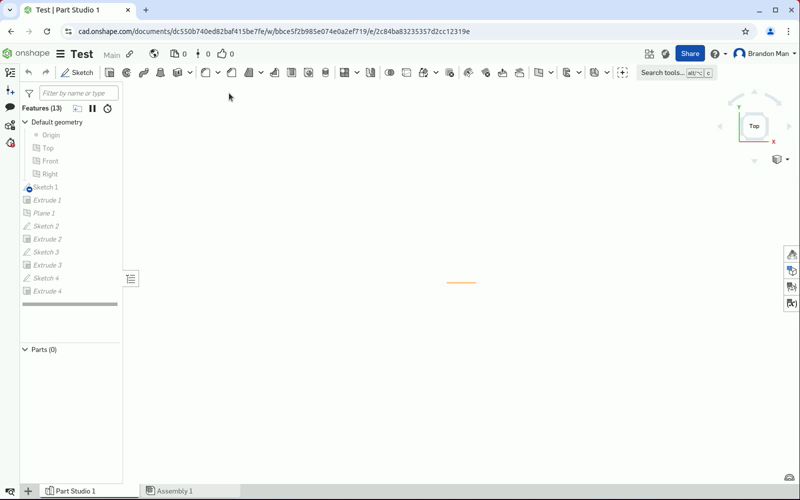
key(shift+s)
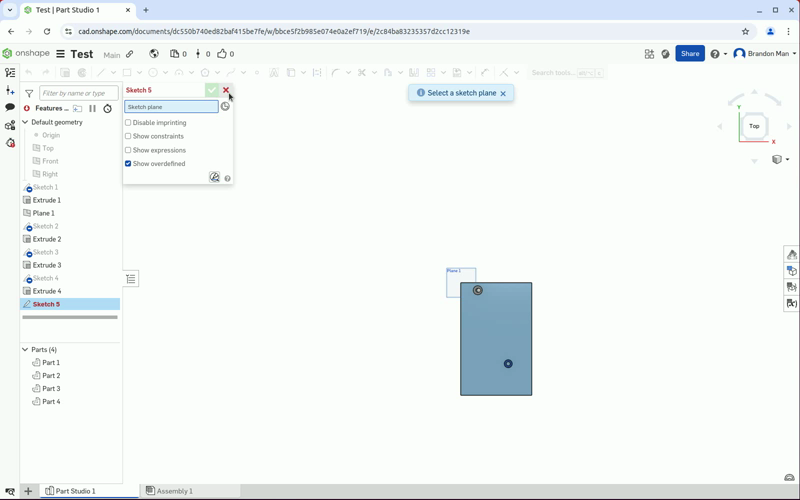
mouse_move(73, 215)
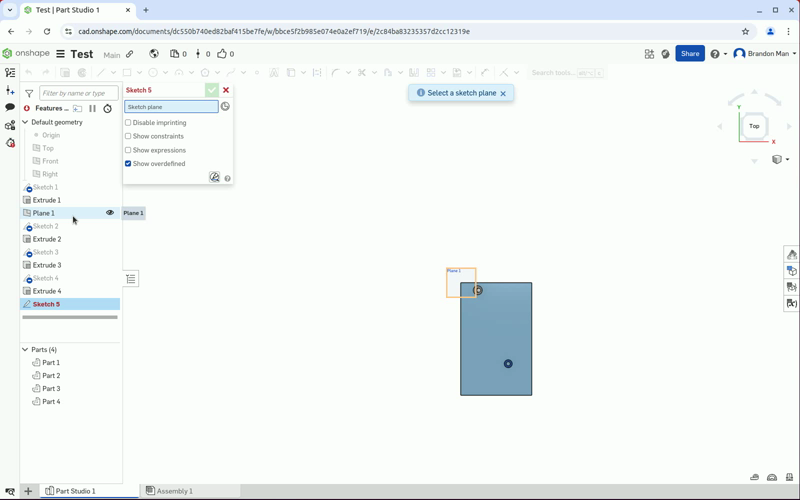
click(73, 215)
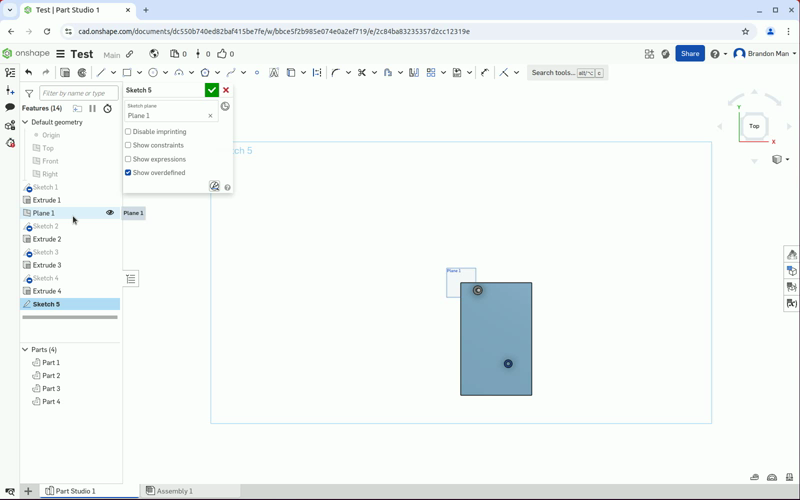
mouse_move(73, 352)
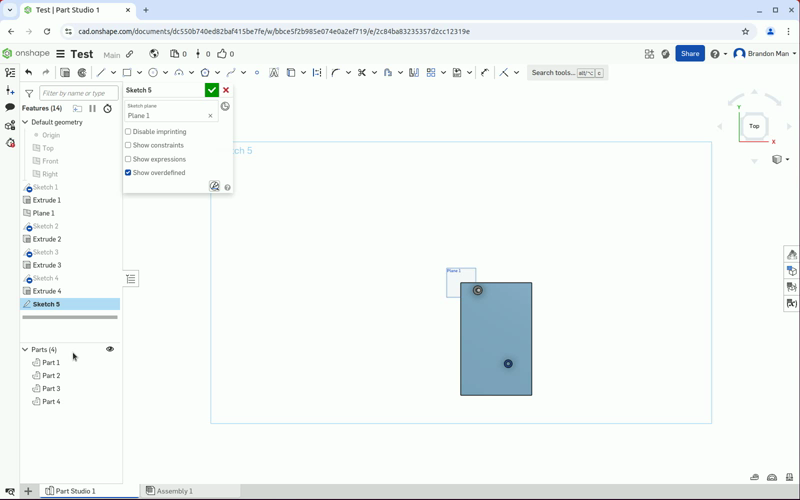
key(y)
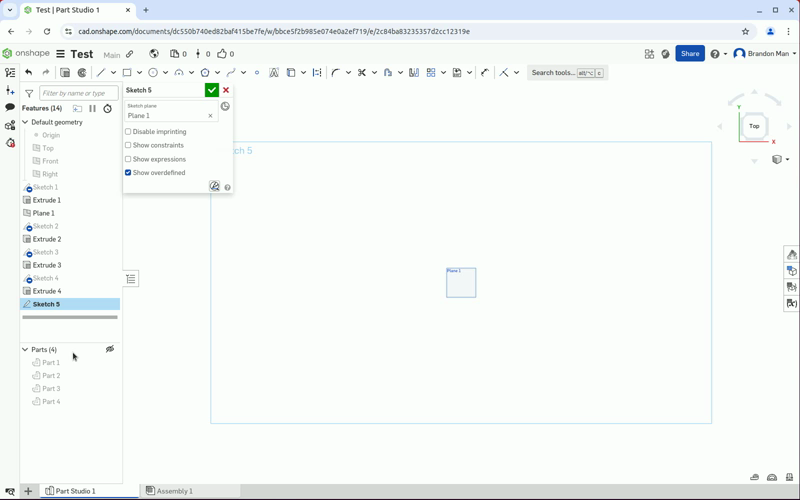
key(c)
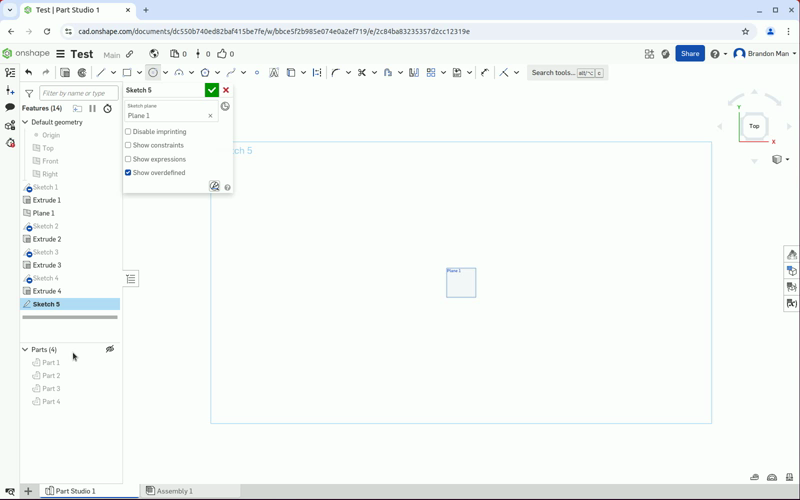
key_down(shift)
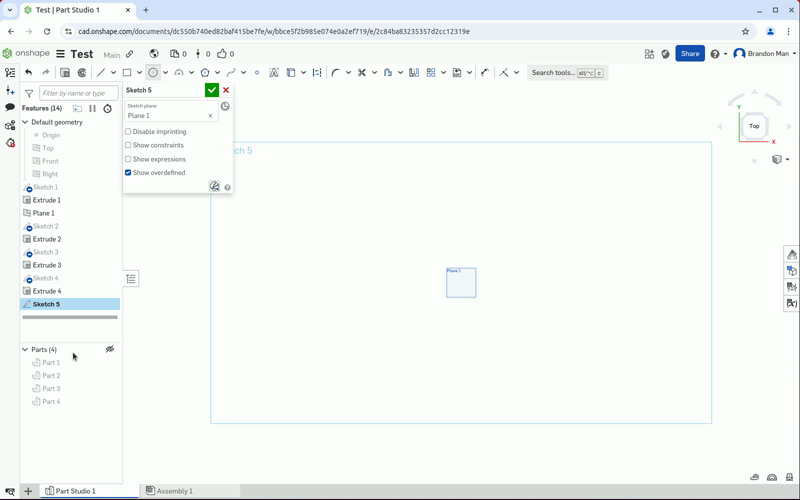
mouse_move(508, 363)
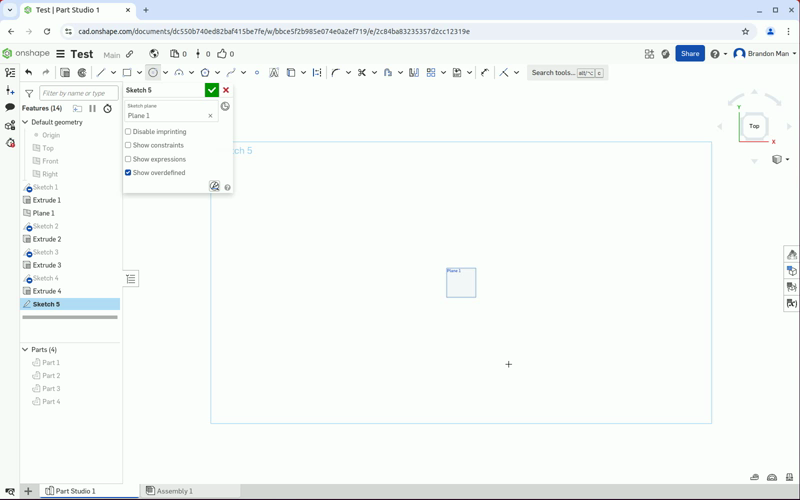
click(508, 363)
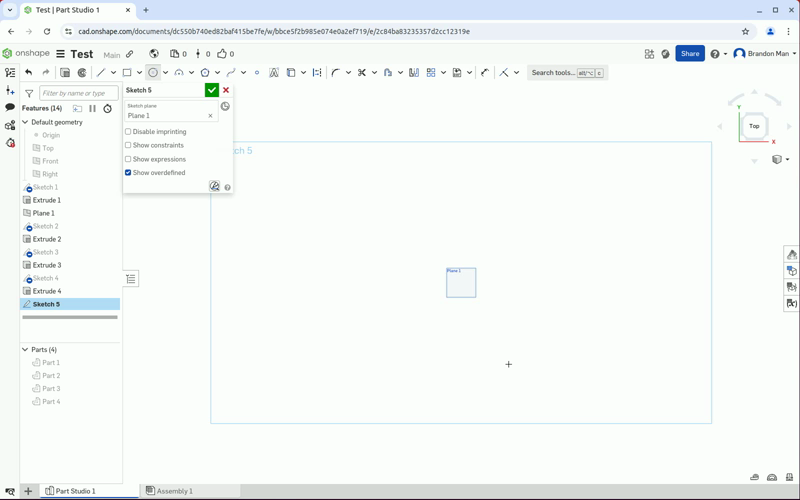
key_up(shift)
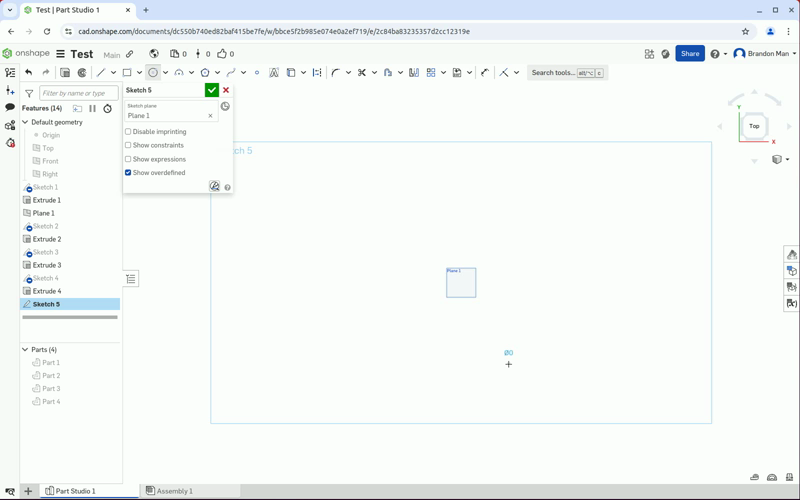
mouse_move(511, 363)
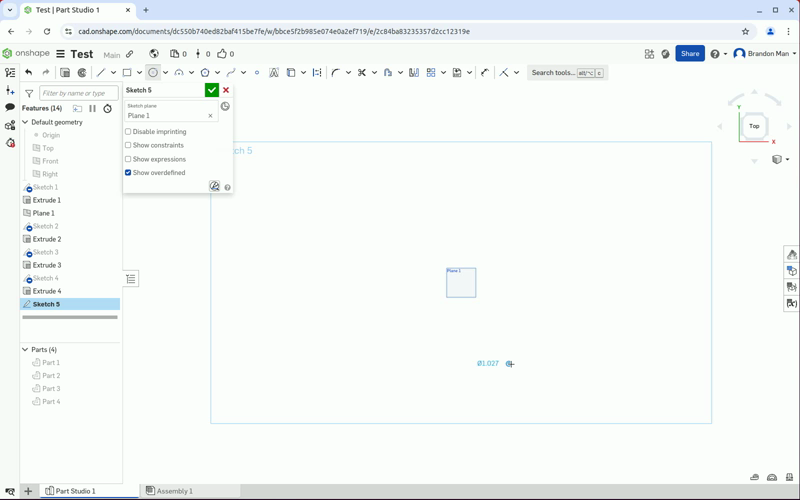
scroll(6)
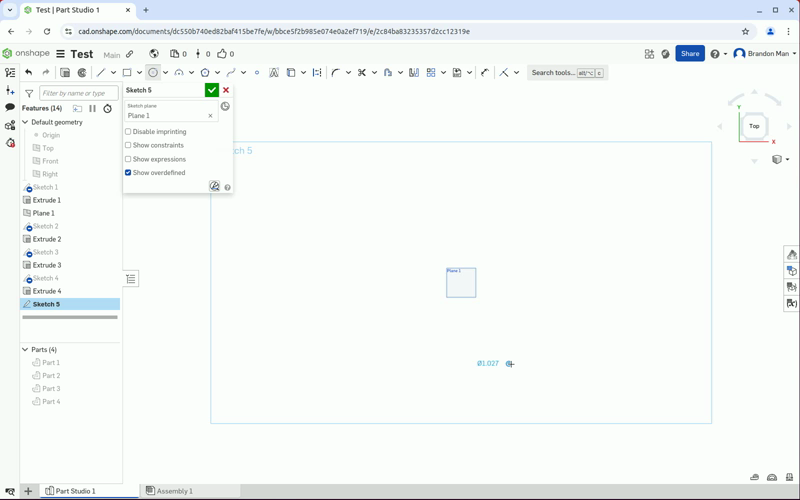
scroll(6)
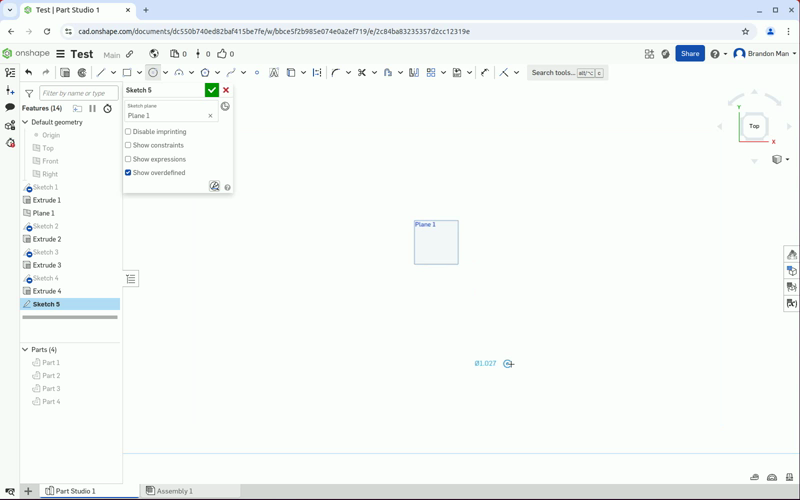
scroll(6)
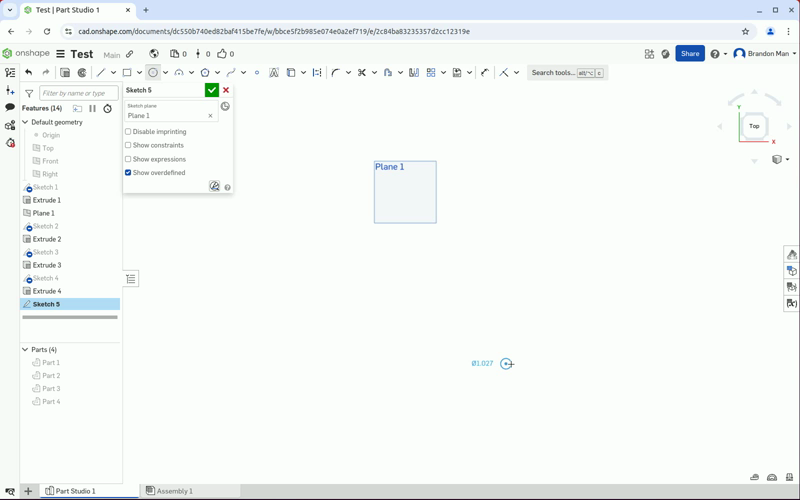
scroll(6)
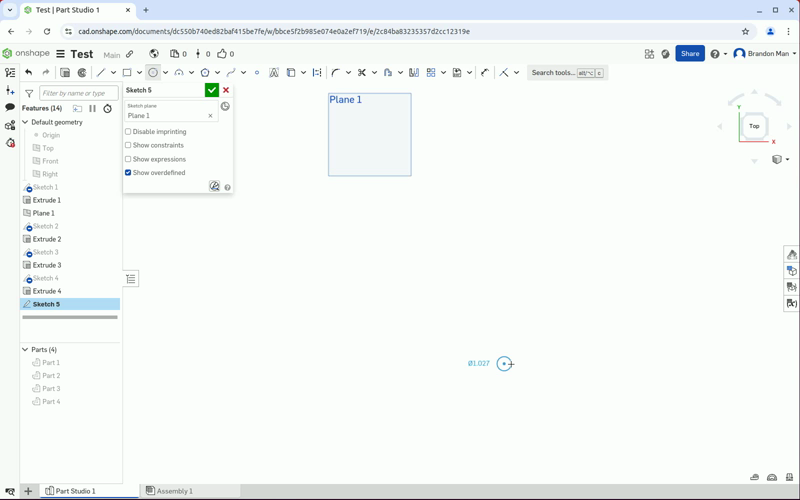
scroll(6)
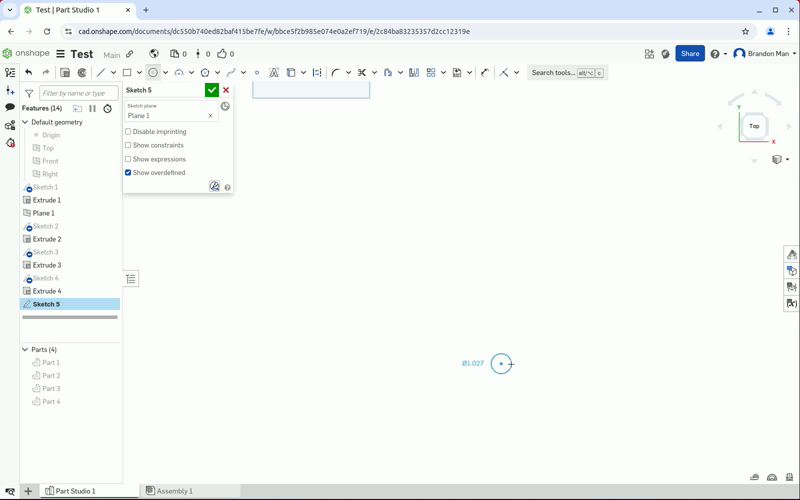
scroll(6)
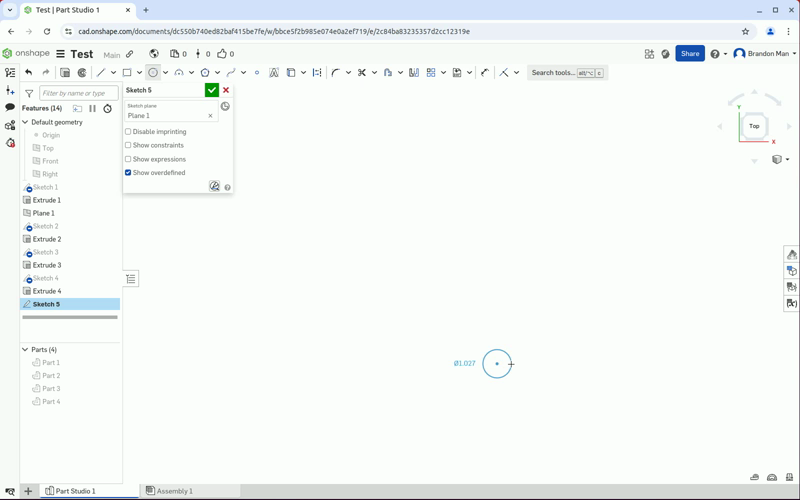
scroll(6)
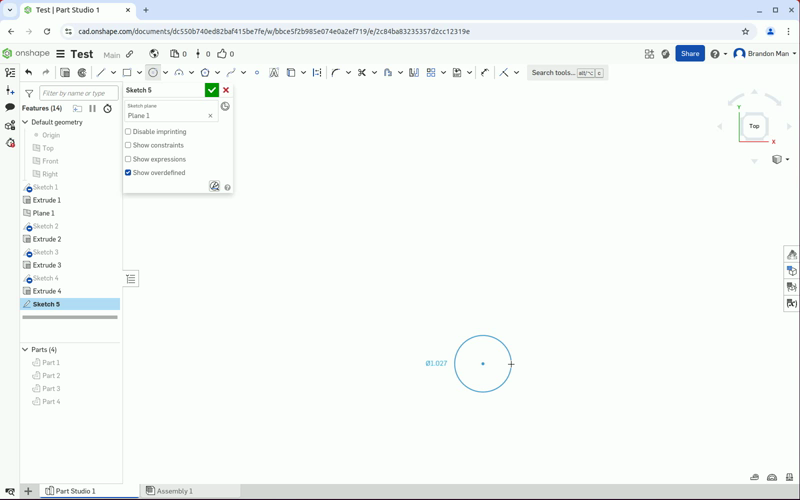
click(511, 363)
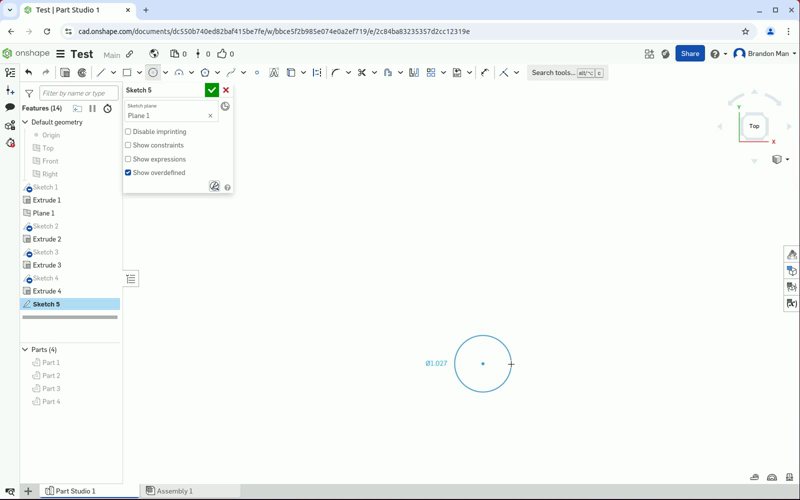
scroll(-6)
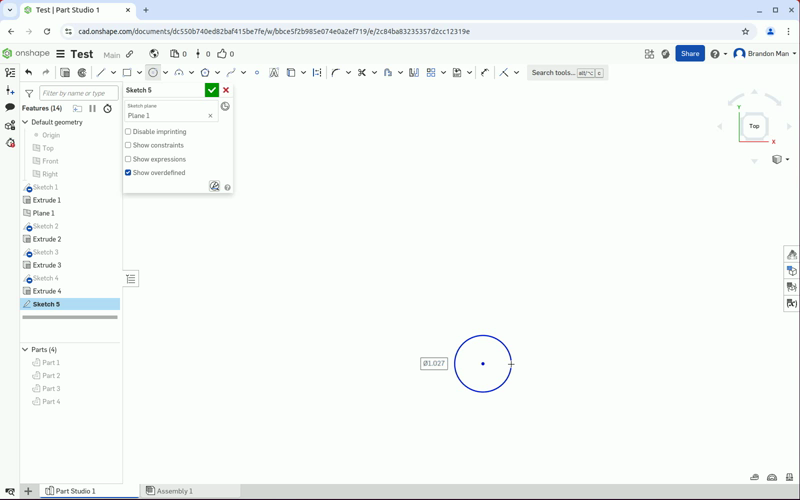
scroll(-6)
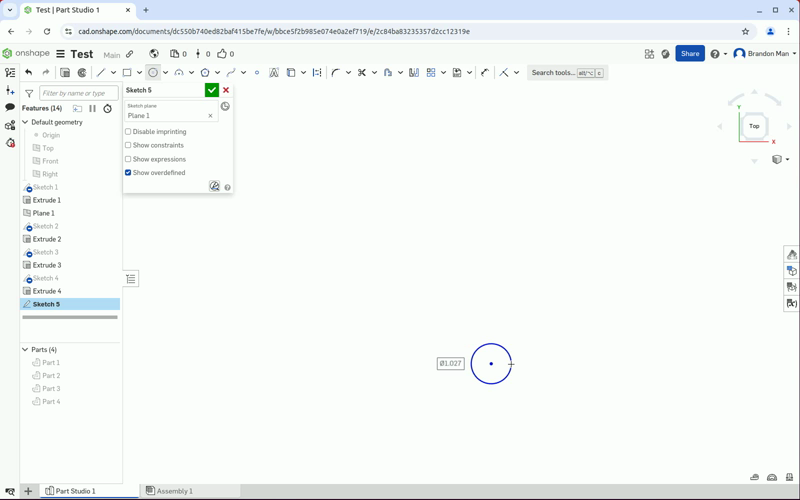
scroll(-6)
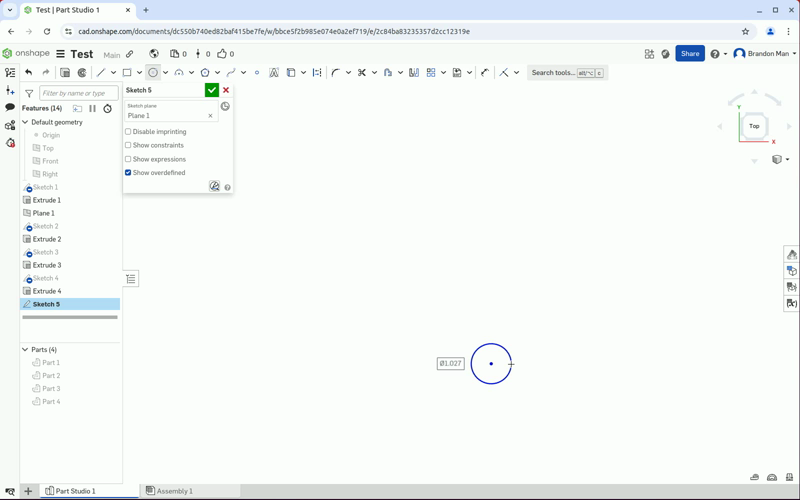
scroll(-6)
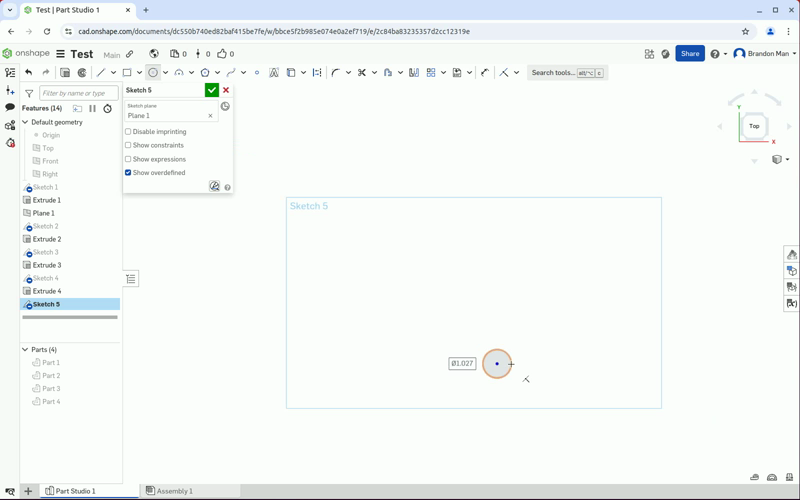
scroll(-6)
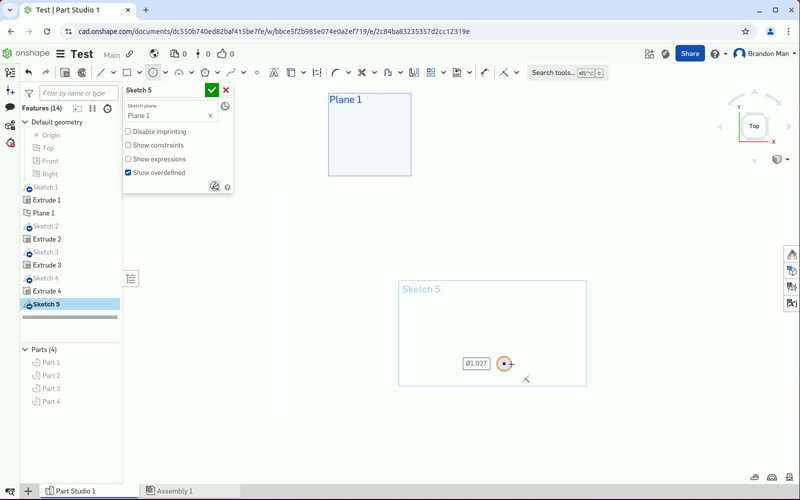
scroll(-6)
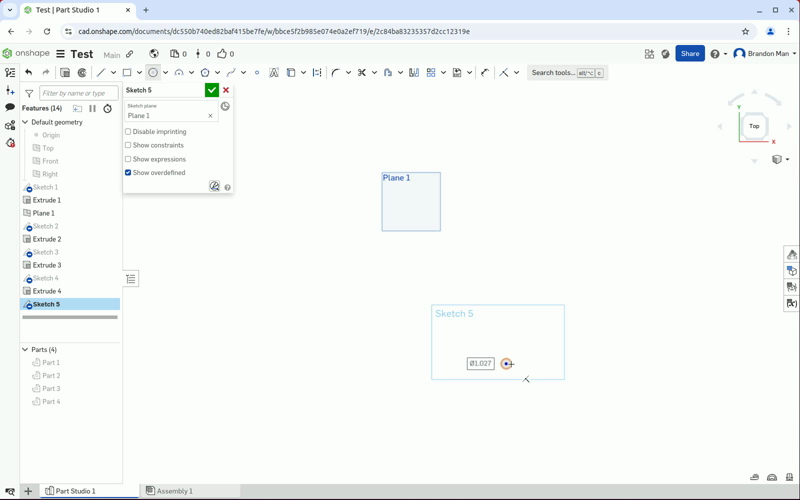
scroll(-6)
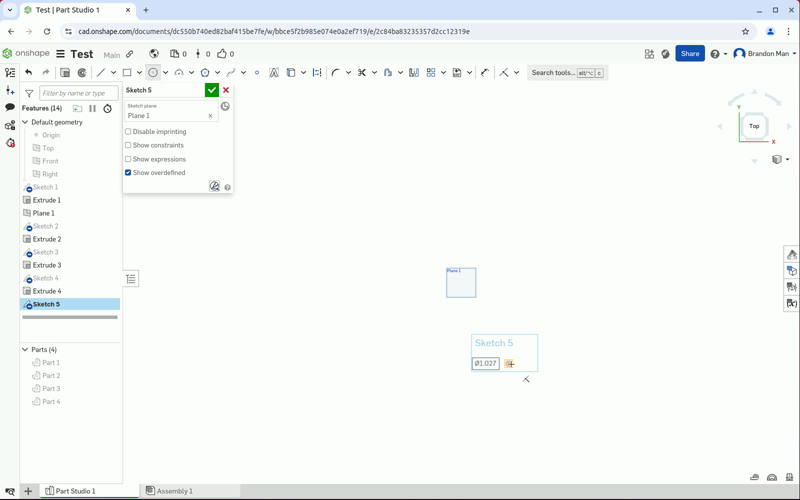
key(esc)
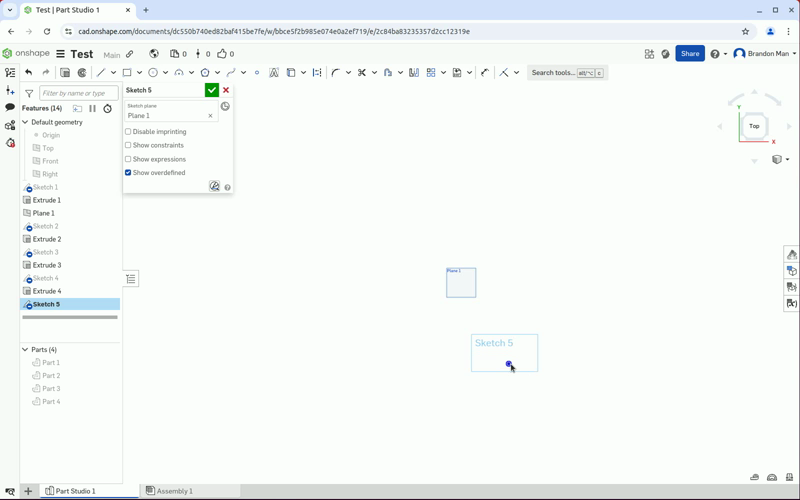
mouse_move(510, 364)
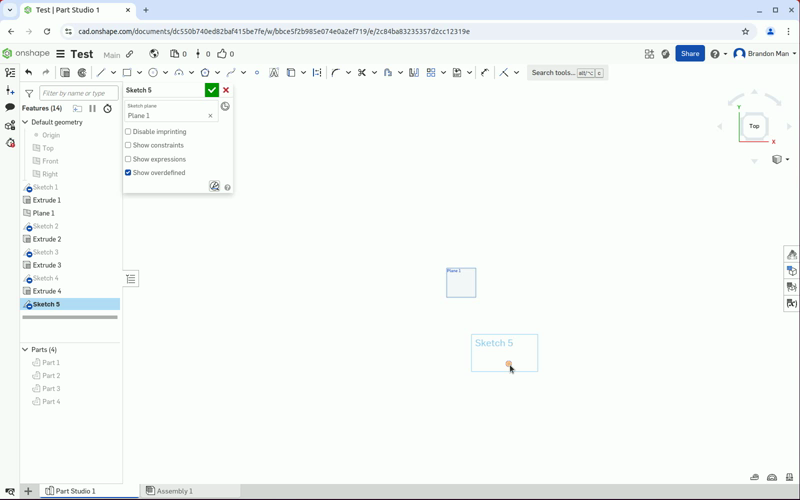
scroll(6)
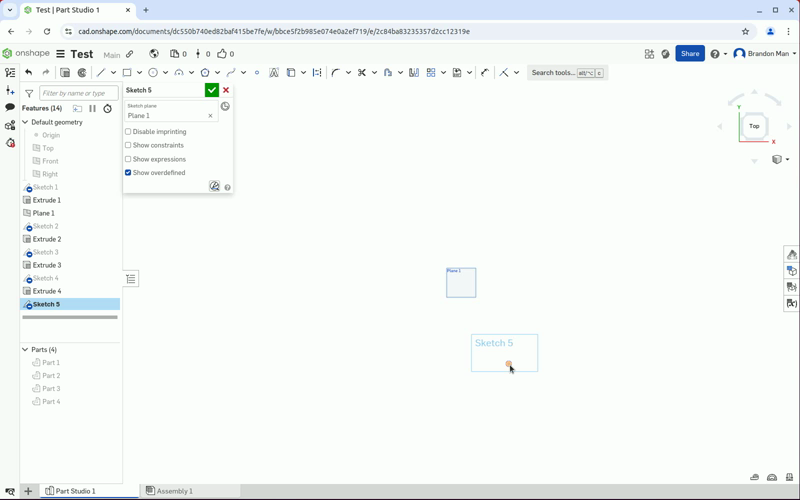
scroll(6)
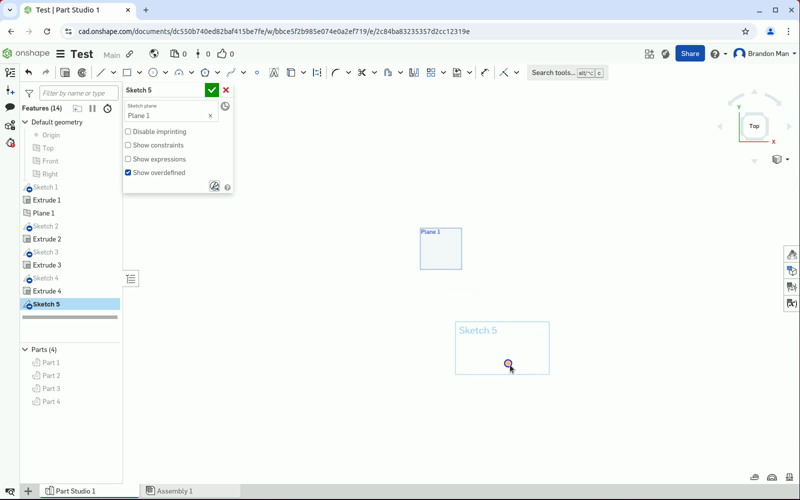
scroll(6)
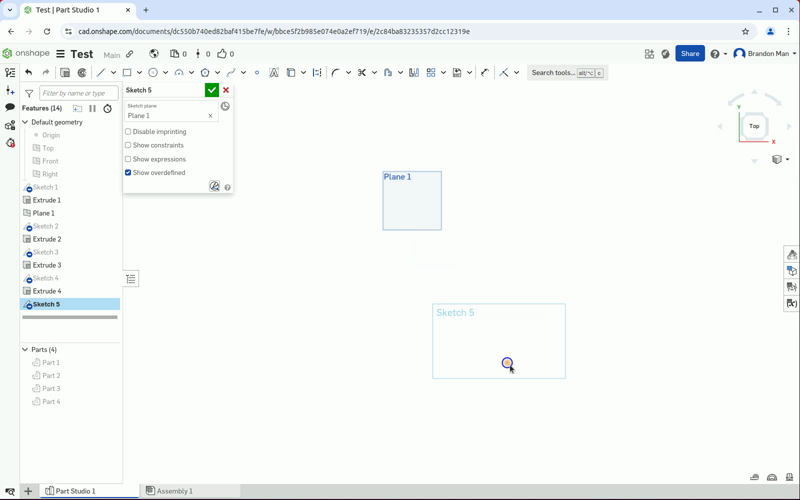
scroll(6)
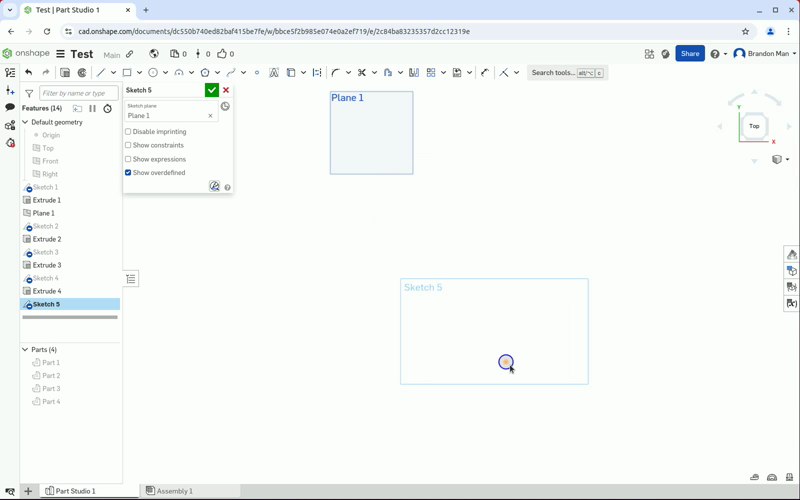
scroll(6)
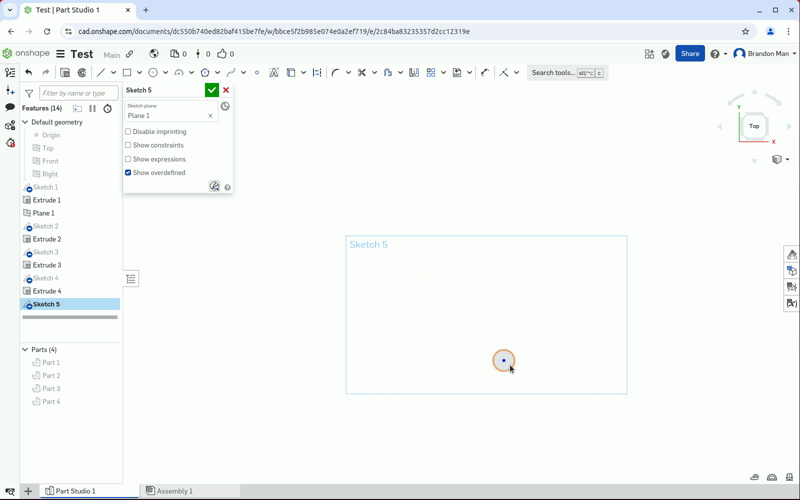
scroll(6)
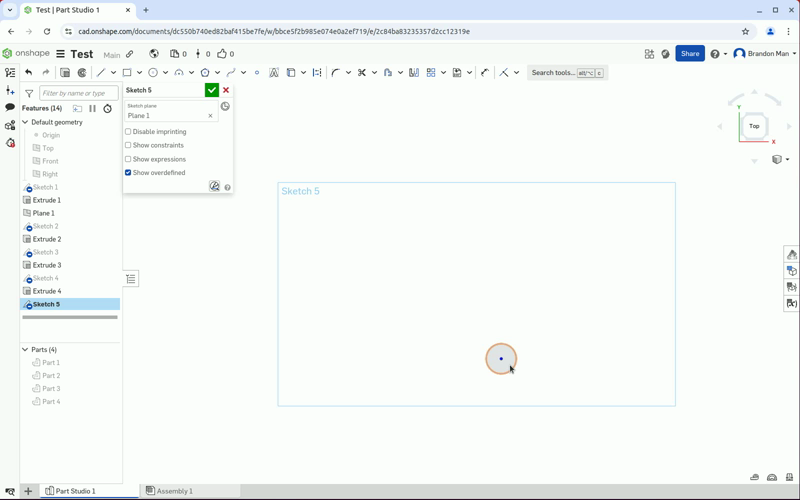
scroll(6)
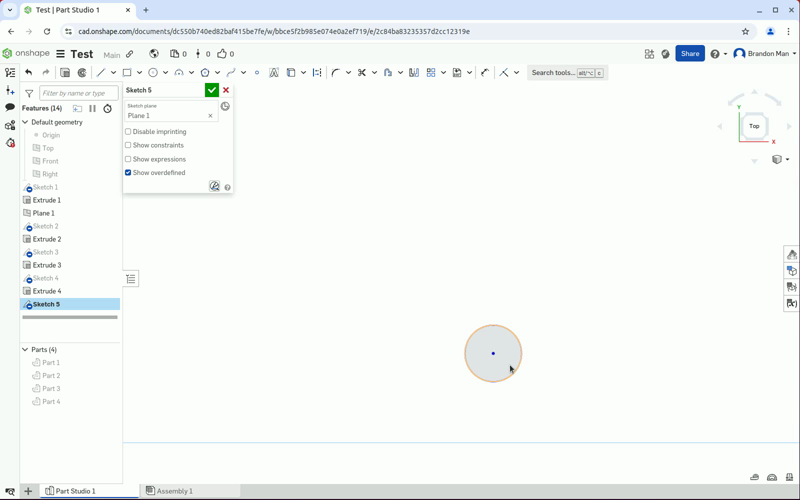
click(510, 364)
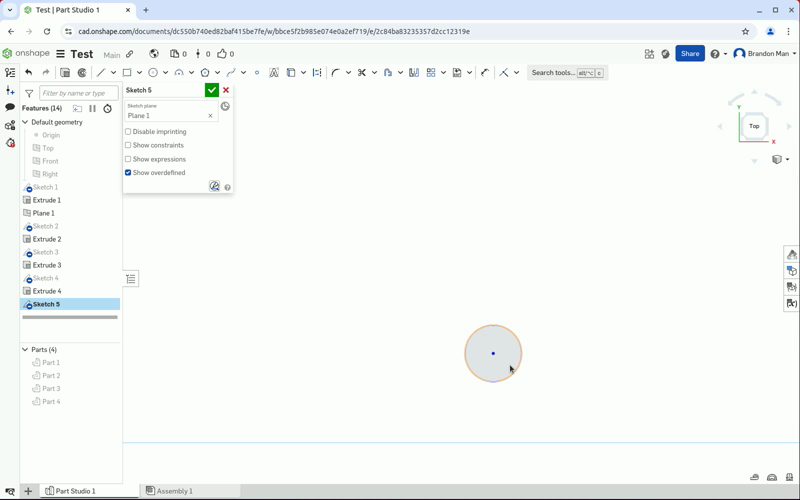
scroll(-6)
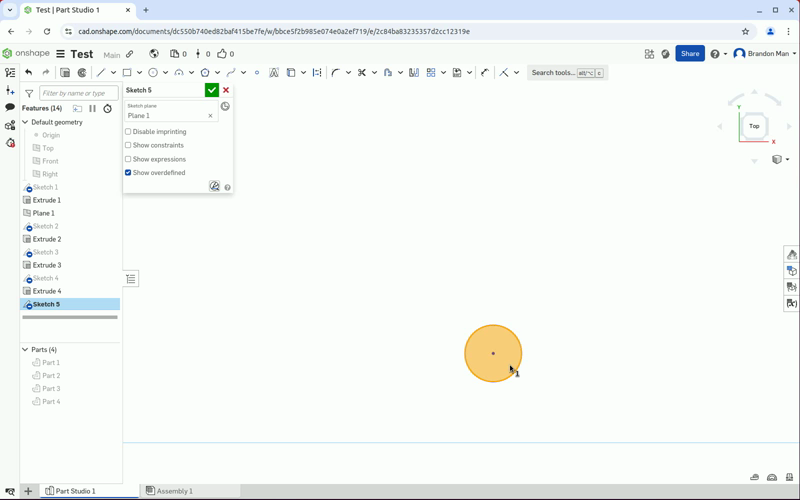
scroll(-6)
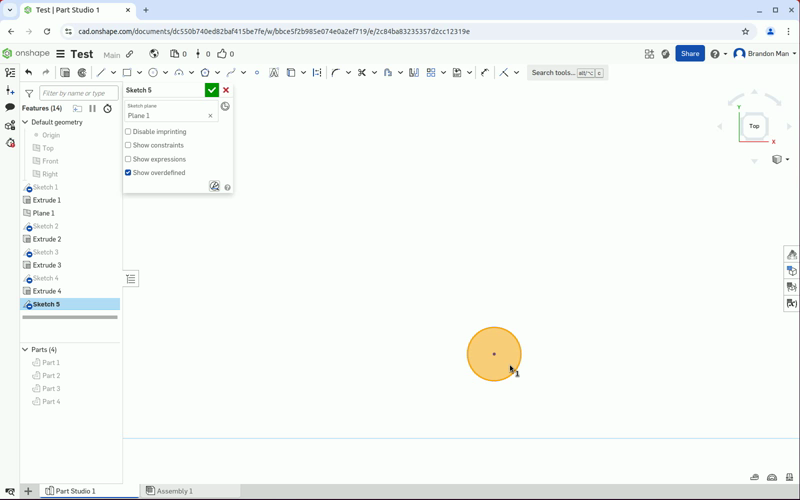
scroll(-6)
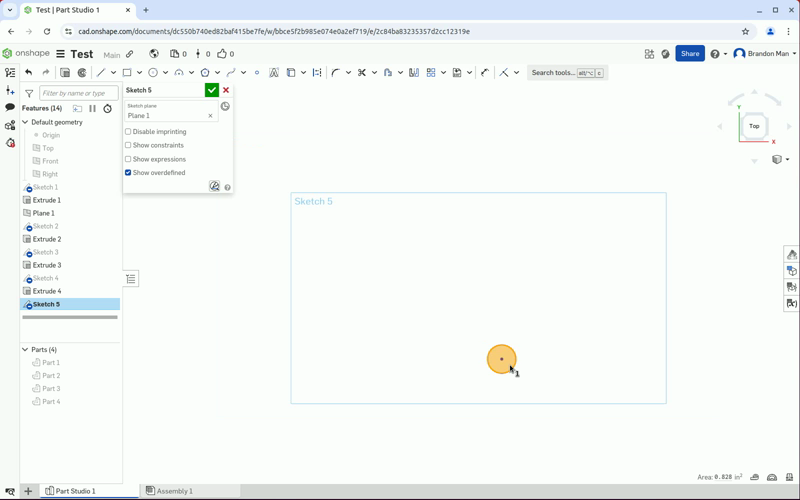
scroll(-6)
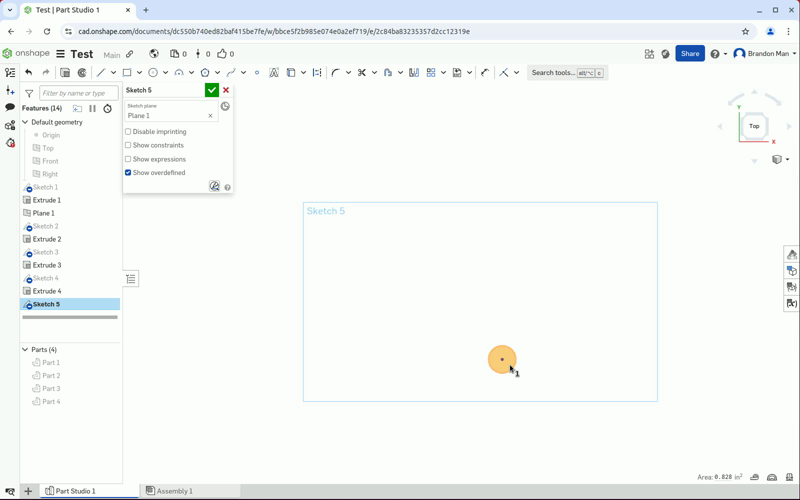
scroll(-6)
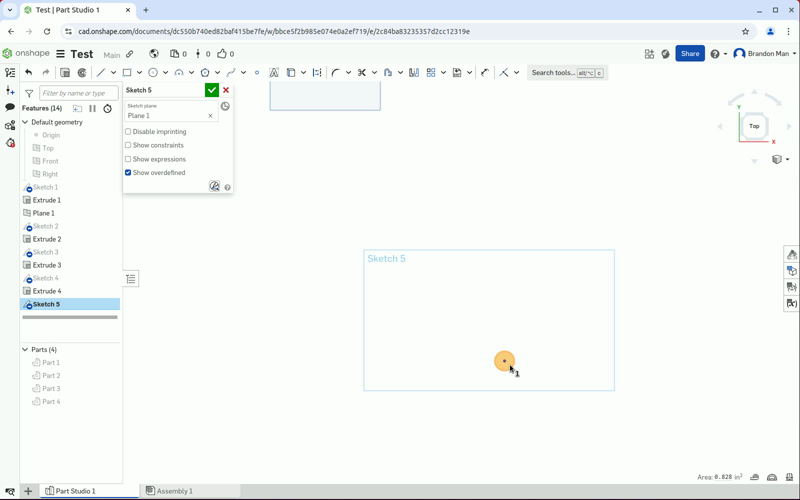
scroll(-6)
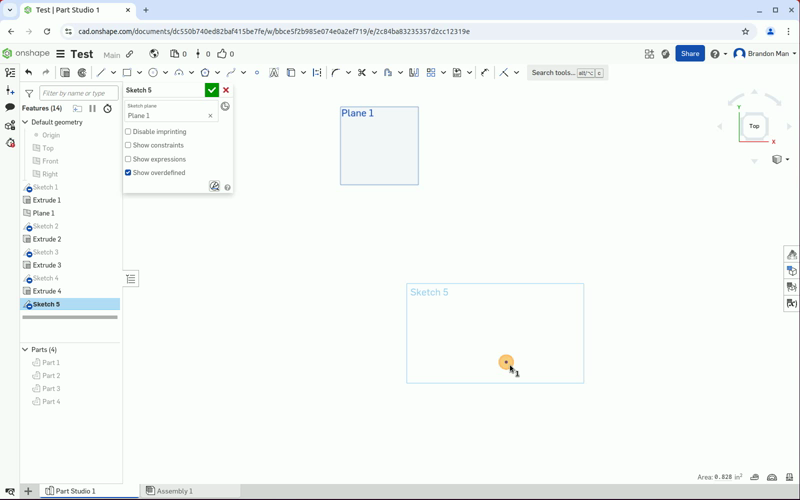
scroll(-6)
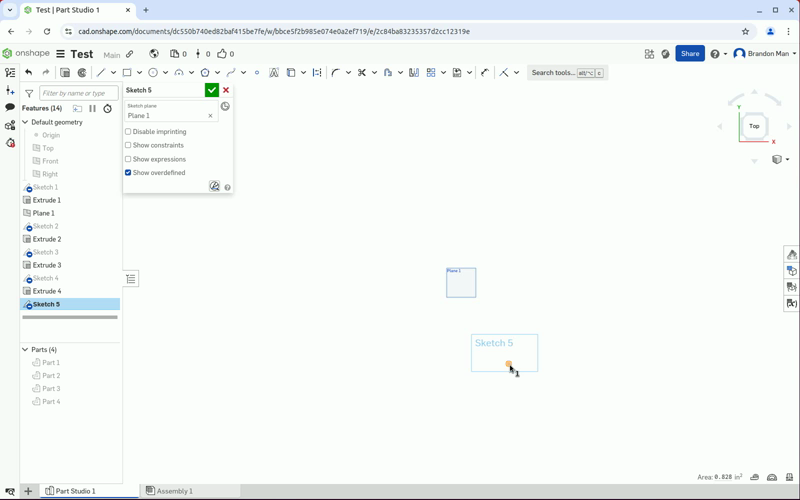
mouse_move(73, 352)
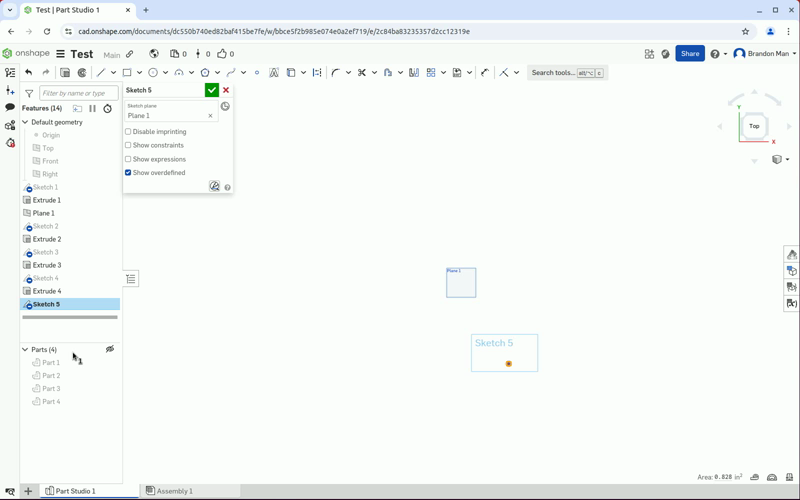
key(shift+y)
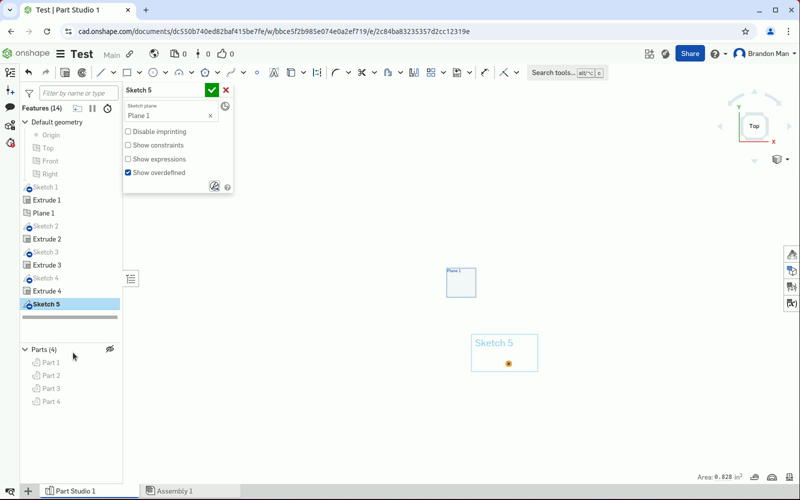
key(shift+e)
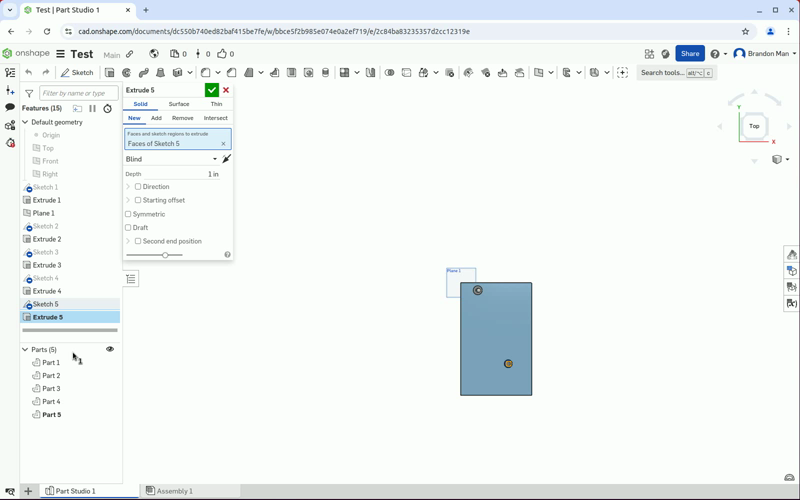
mouse_move(143, 106)
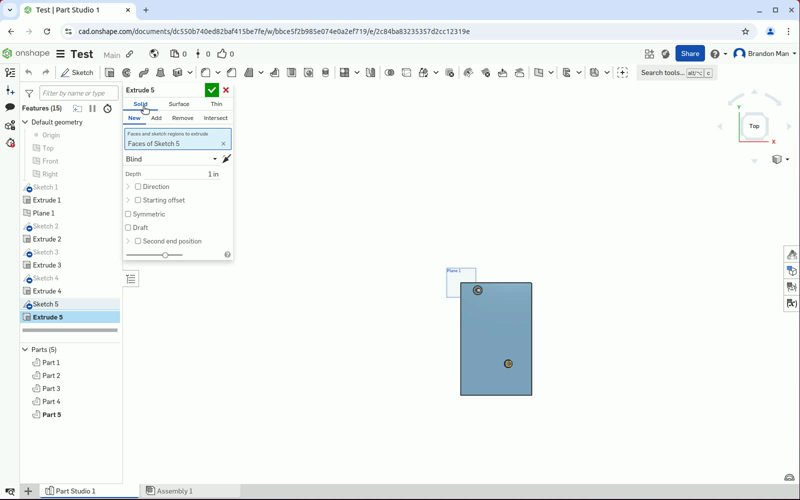
click(143, 106)
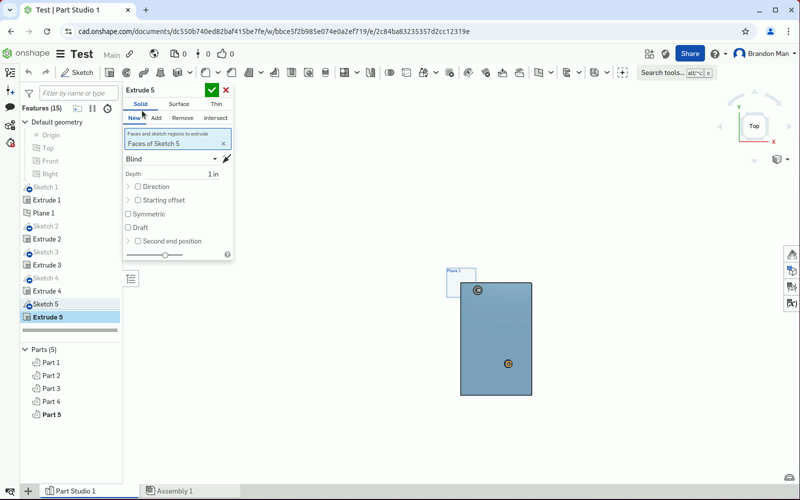
mouse_move(137, 120)
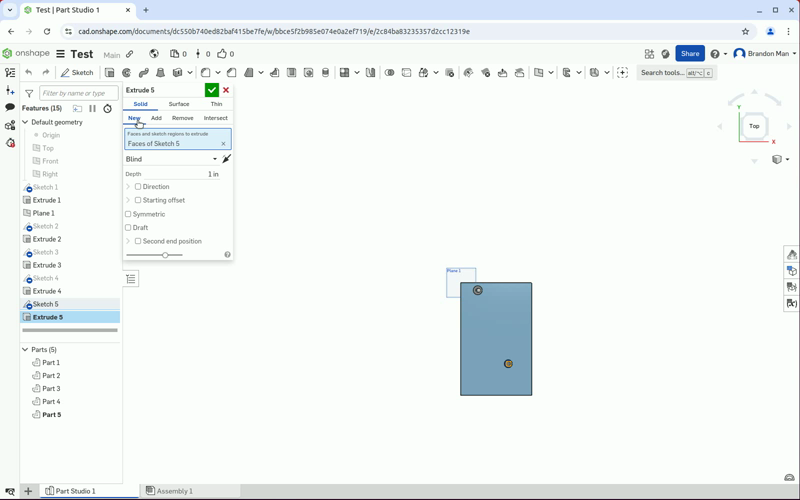
click(137, 120)
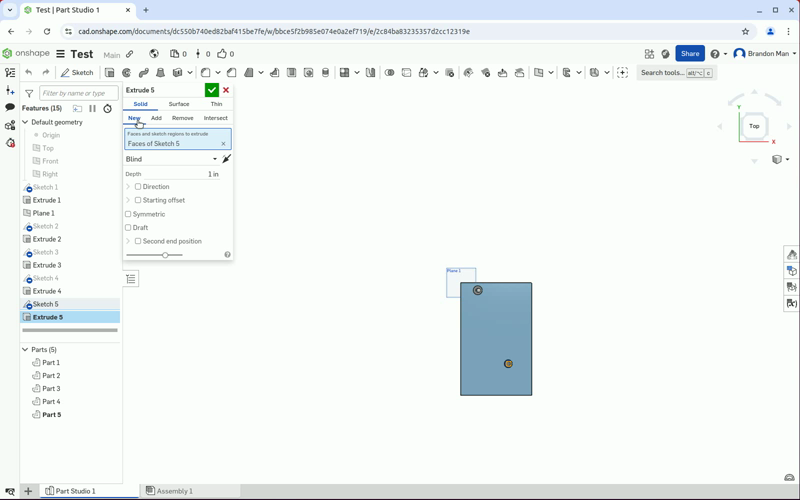
key(tab, 4)
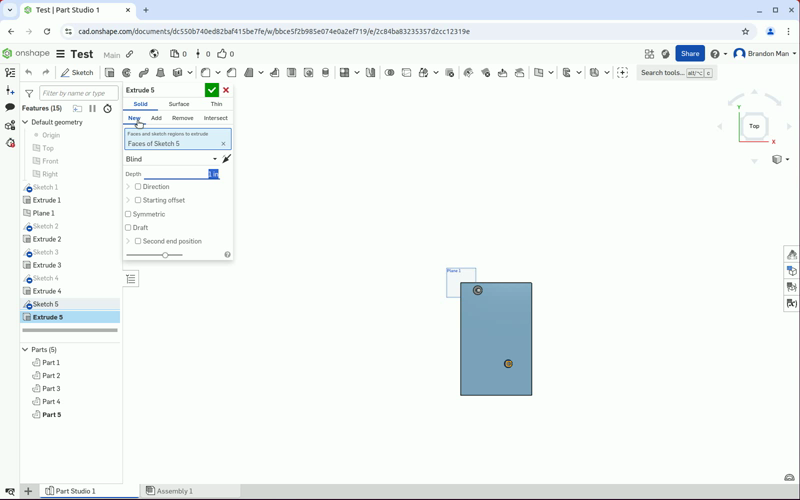
text(3.37)
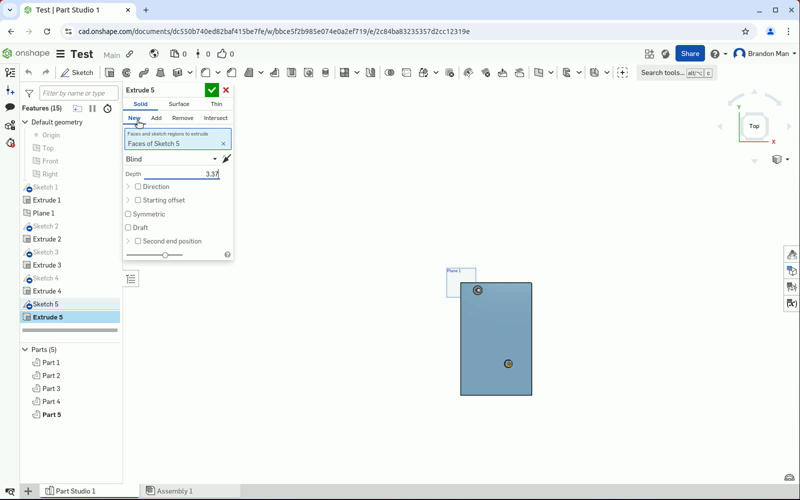
key(enter)
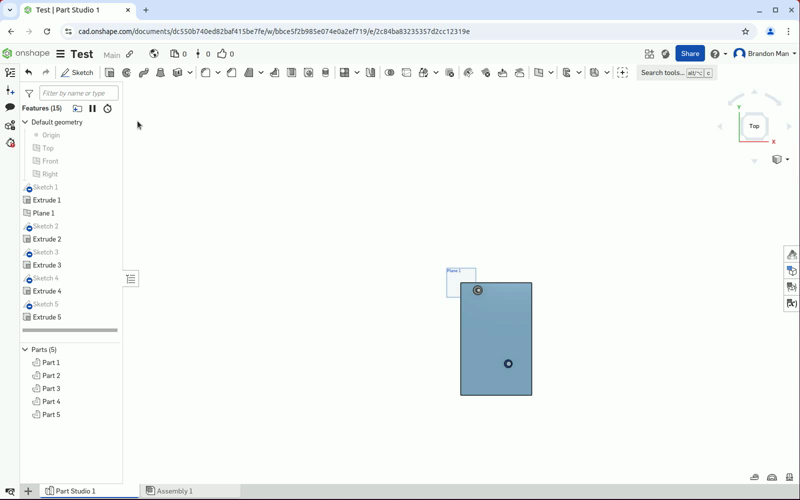
key(shift+h)
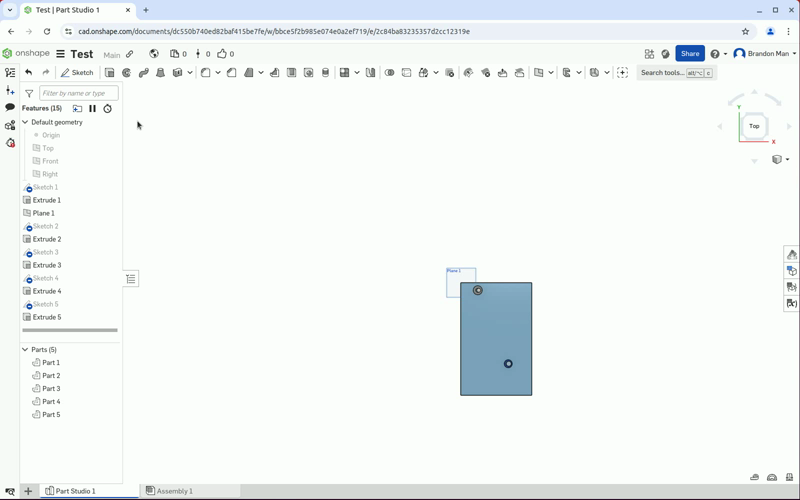
key(shift+h)
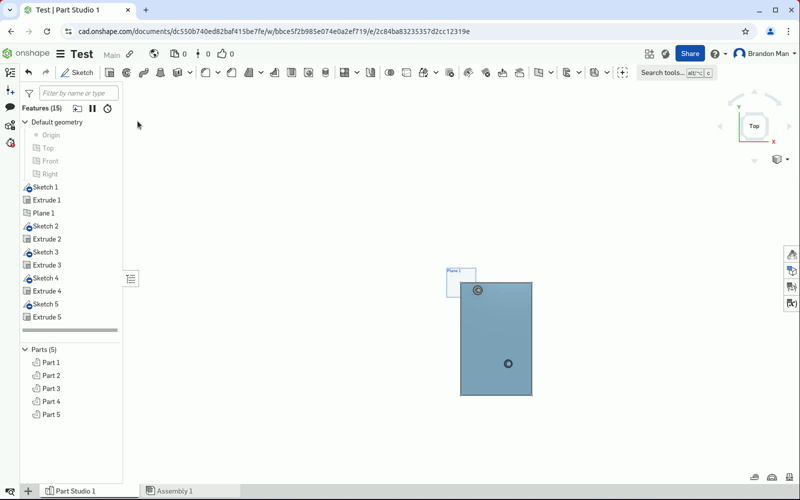
key(shift+7)
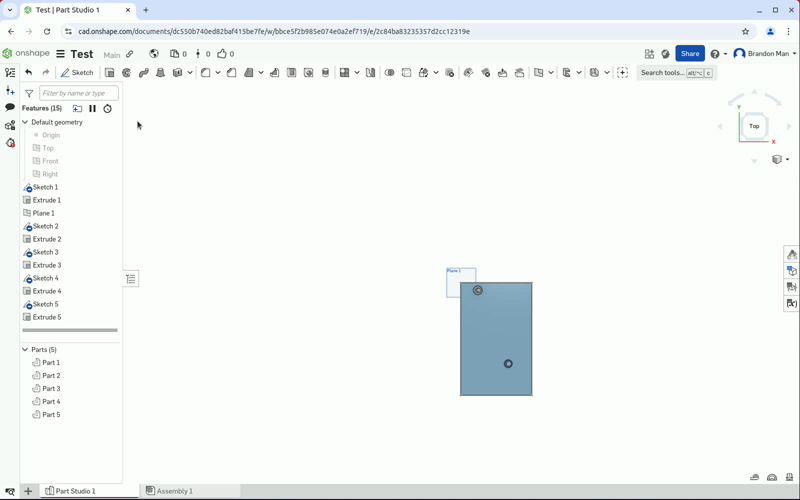
key(up, 3)
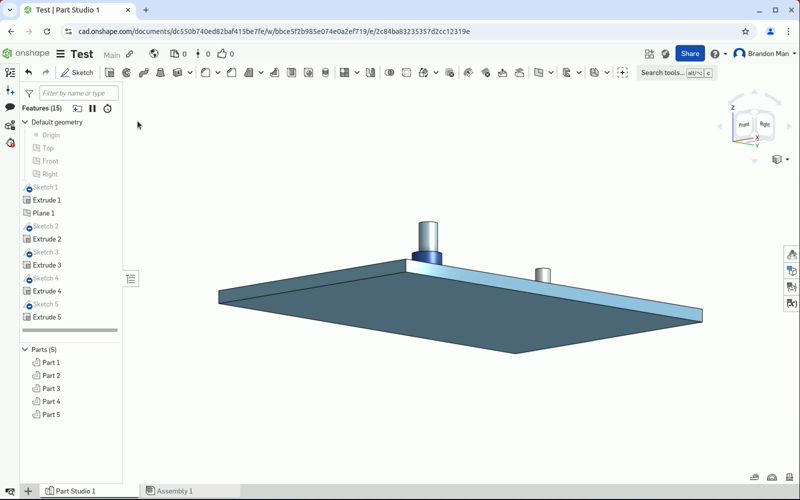
key(left, 3)
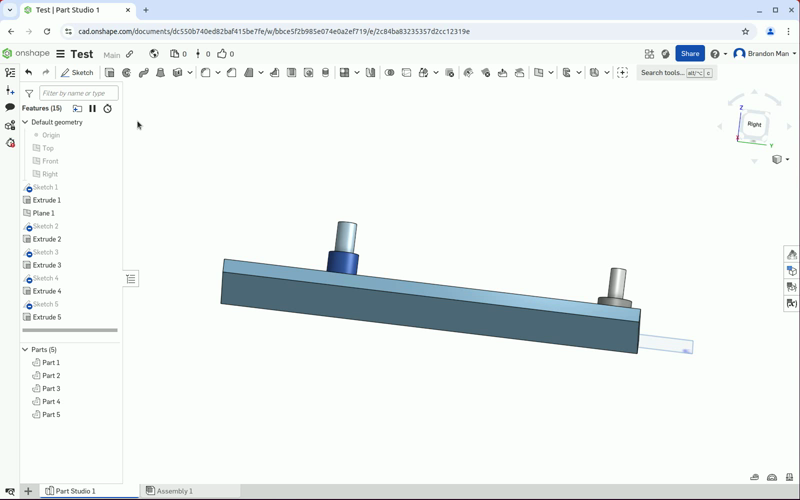
key(right, 3)
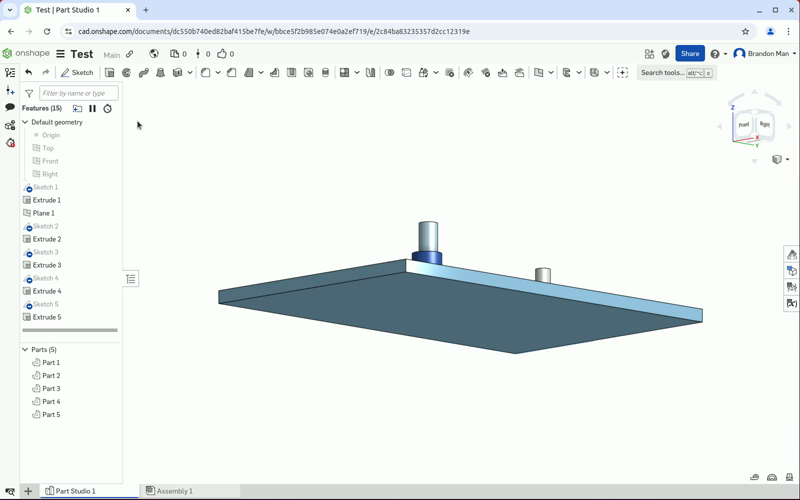
key(down, 3)
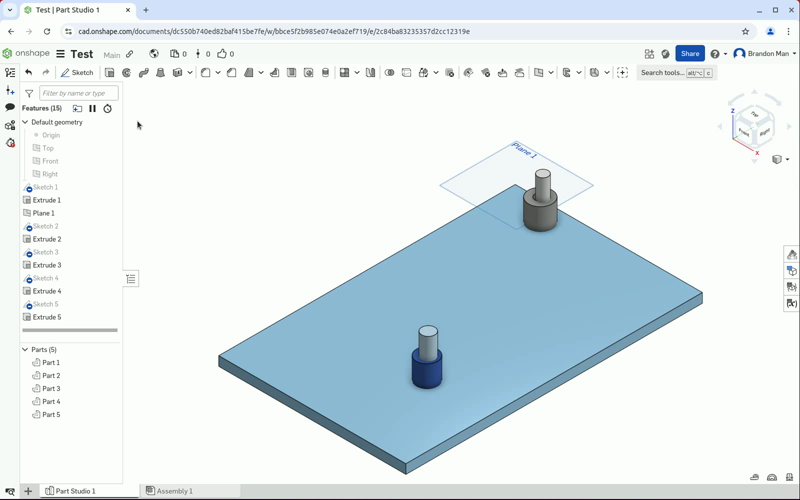
mouse_move(73, 189)
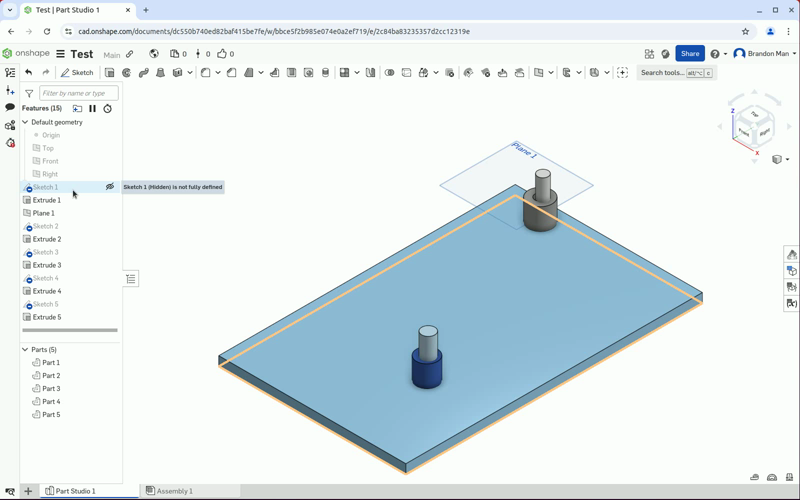
click(73, 189)